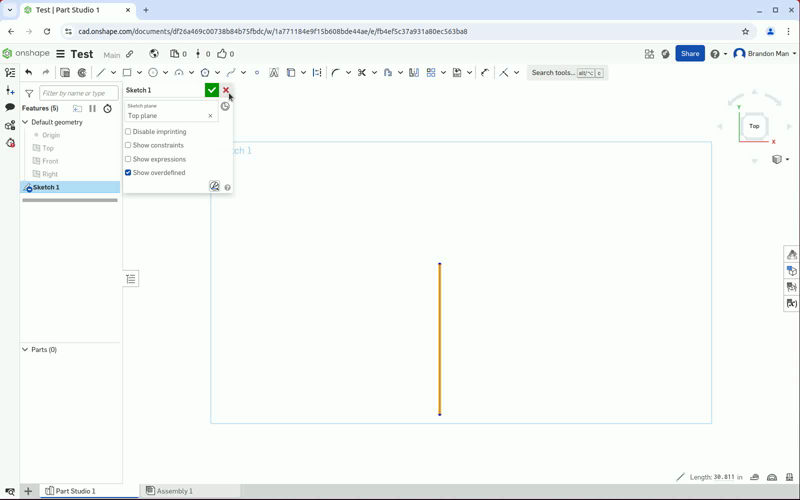
key(shift+h)
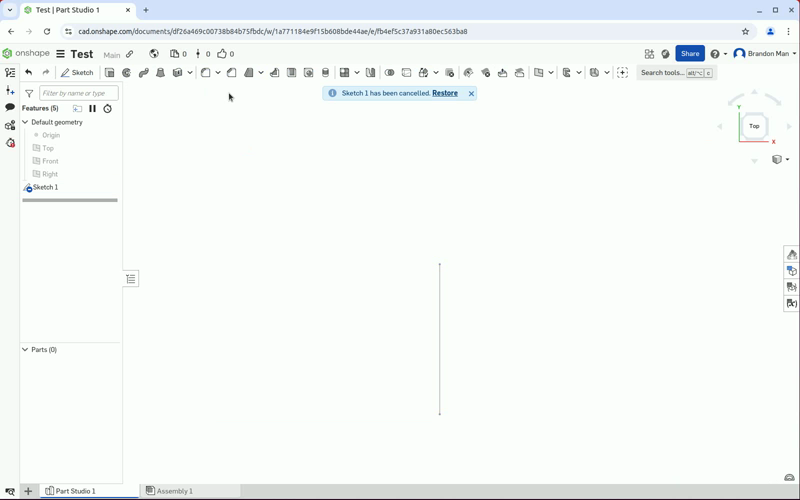
mouse_move(73, 352)
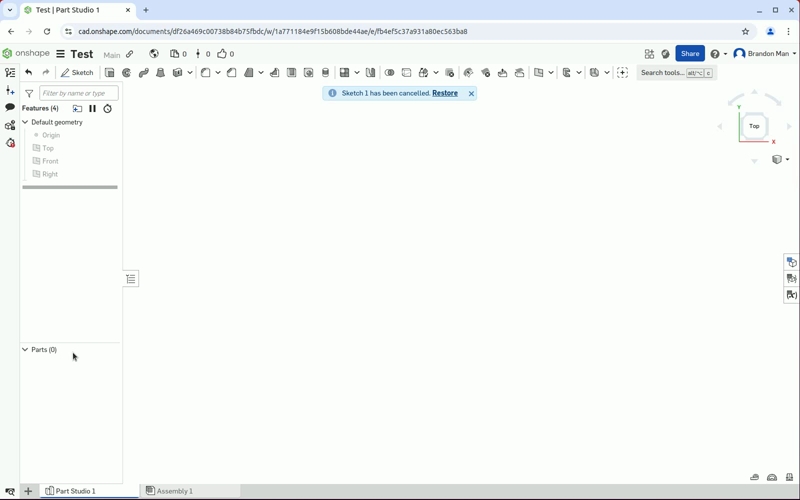
key(y)
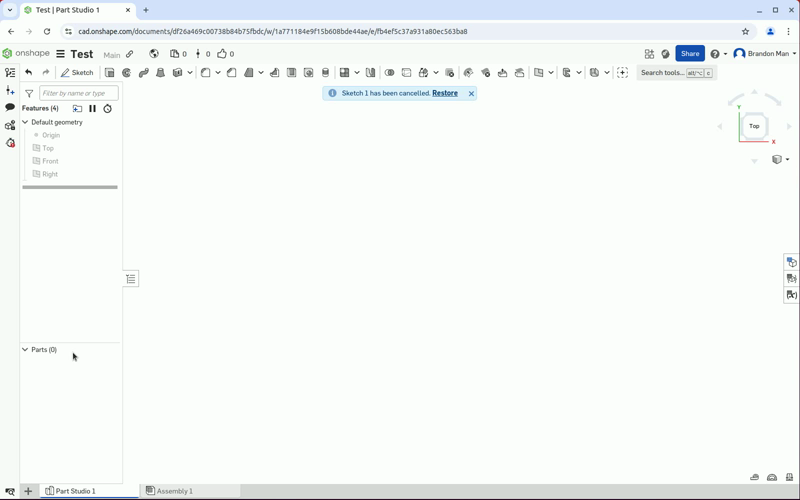
key(shift+p)
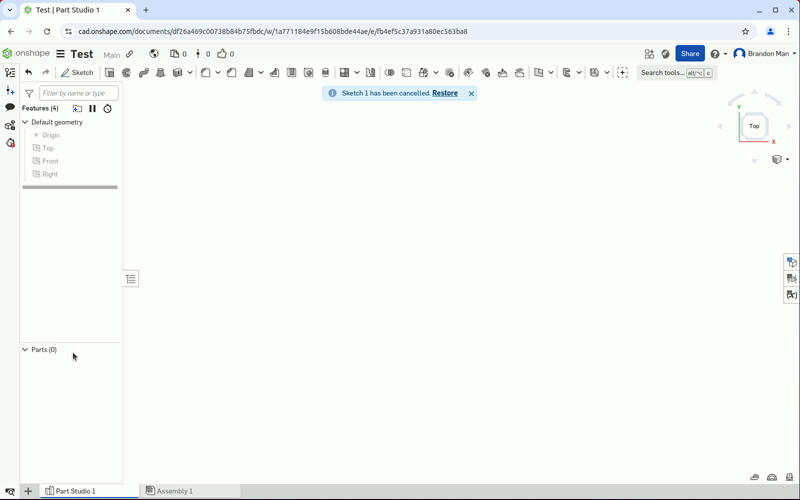
key(space)
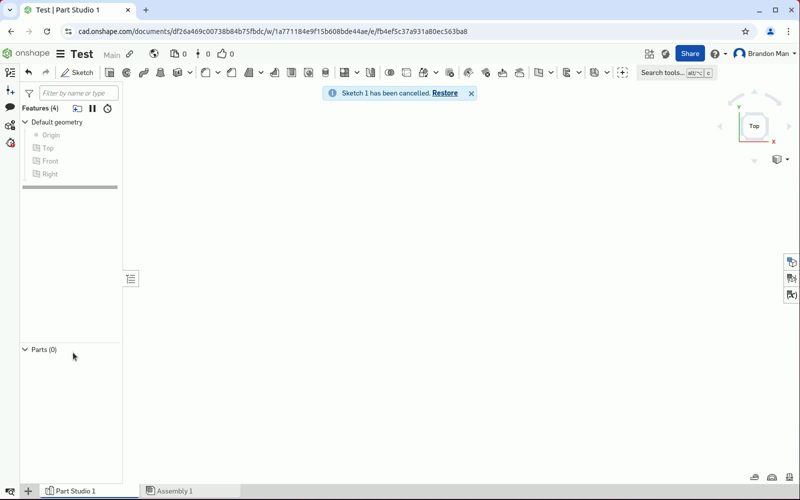
key_down(shift)
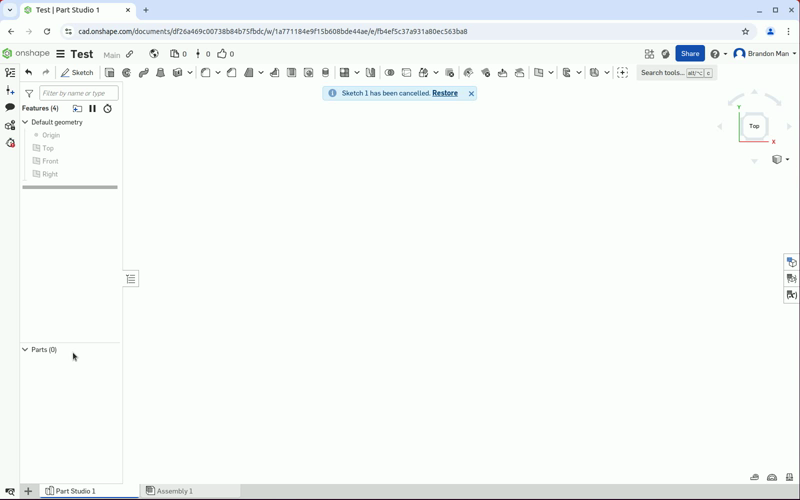
key(up)
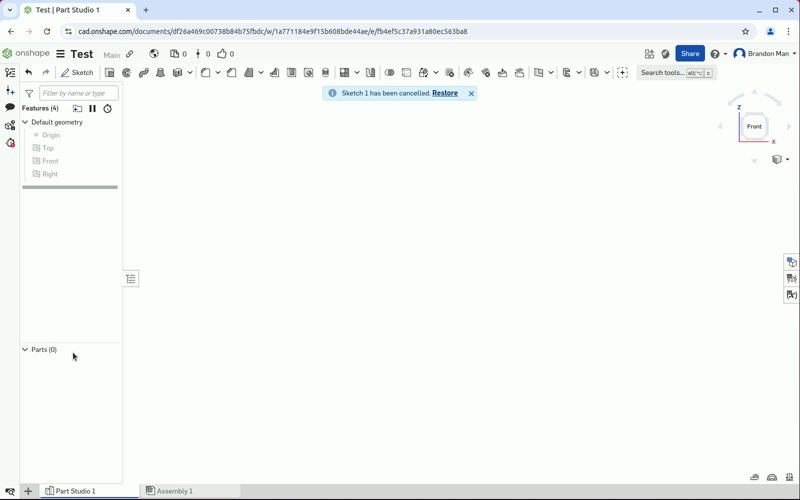
key_up(shift)
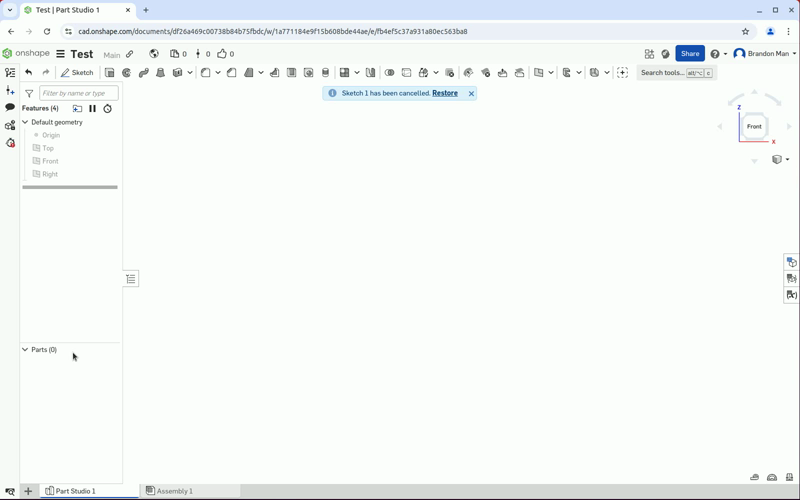
mouse_move(73, 352)
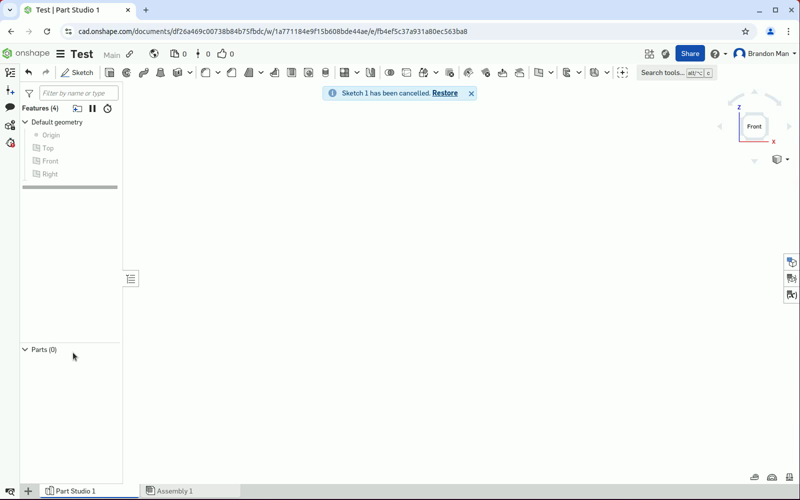
key(shift+y)
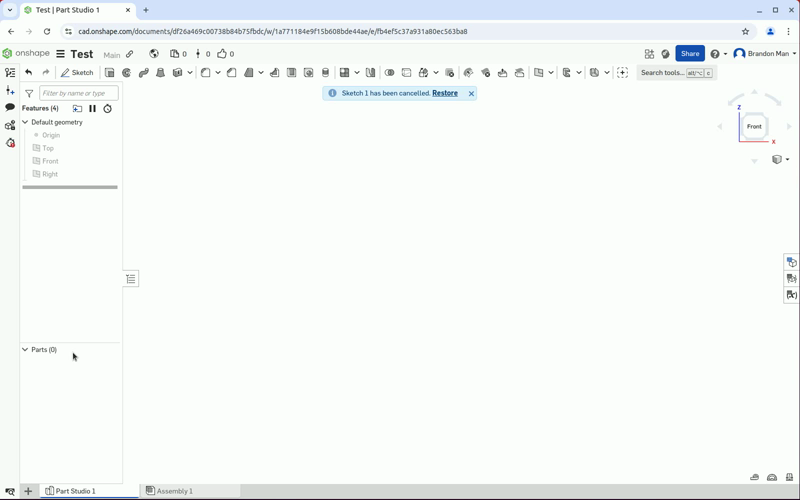
key(shift+s)
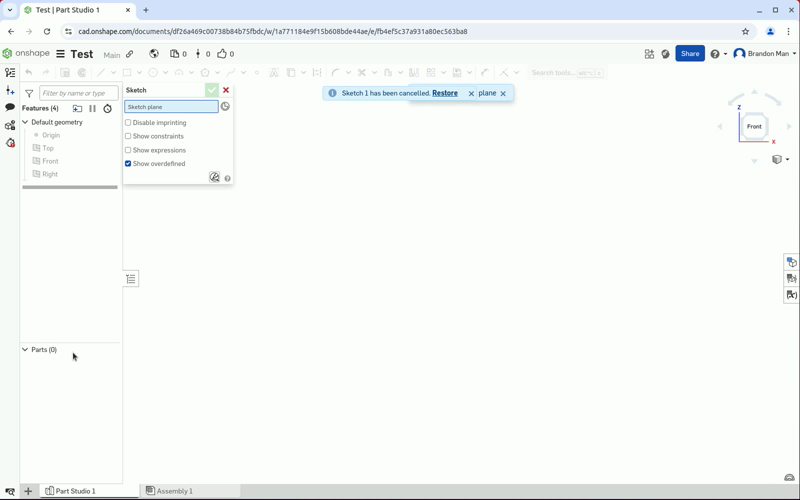
mouse_move(73, 163)
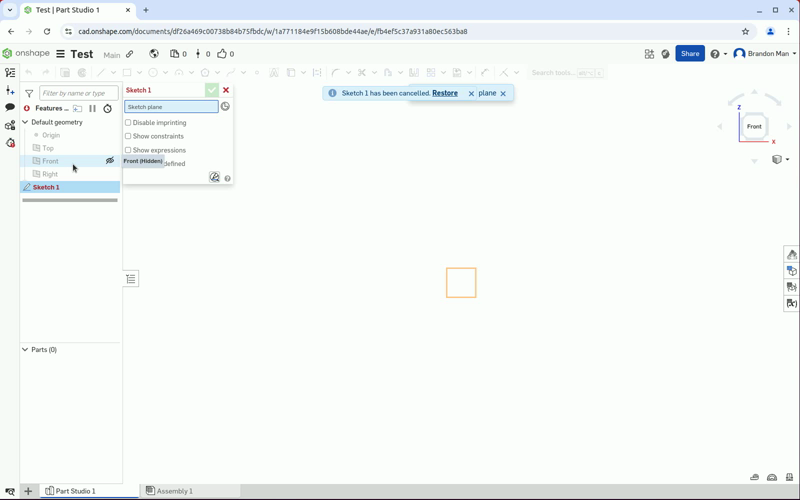
click(73, 163)
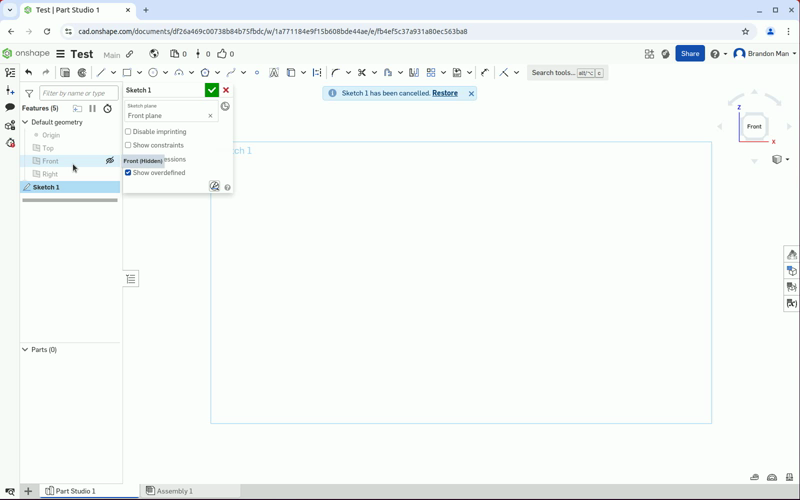
mouse_move(73, 352)
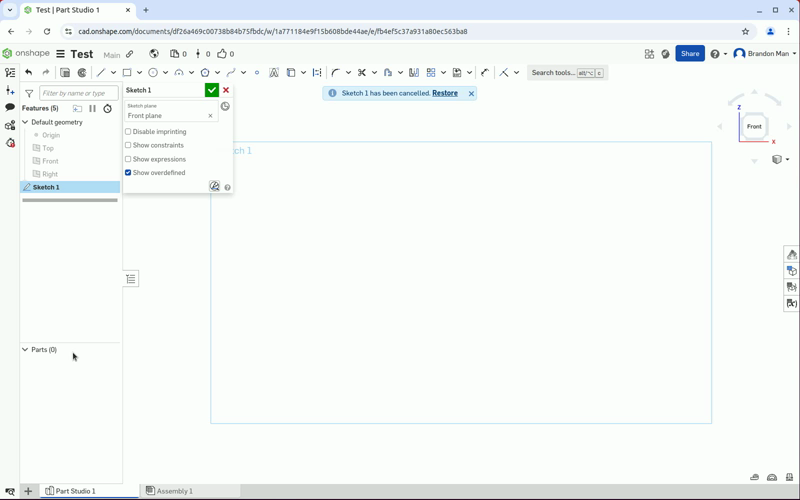
key(y)
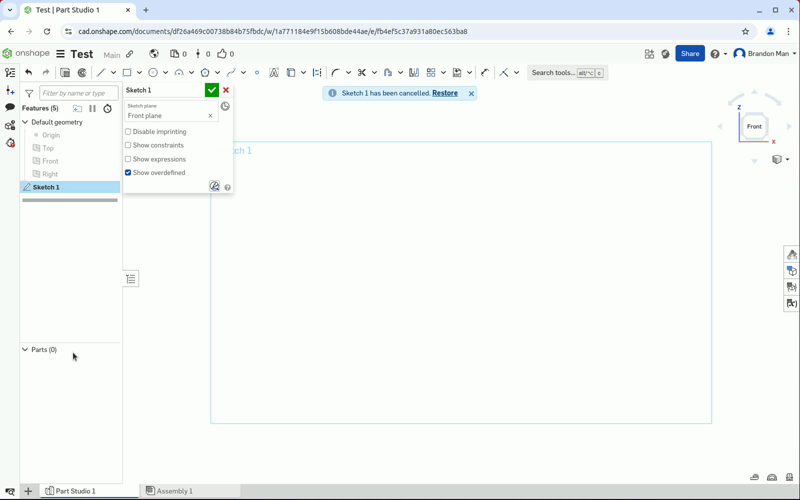
key(l)
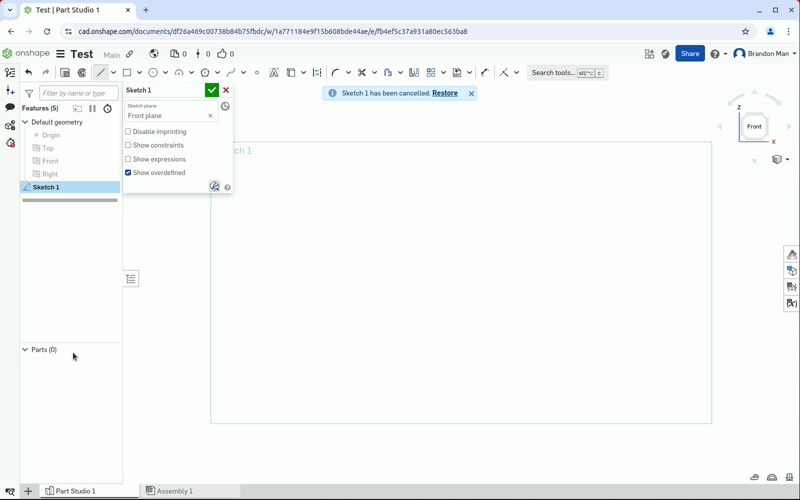
key_down(shift)
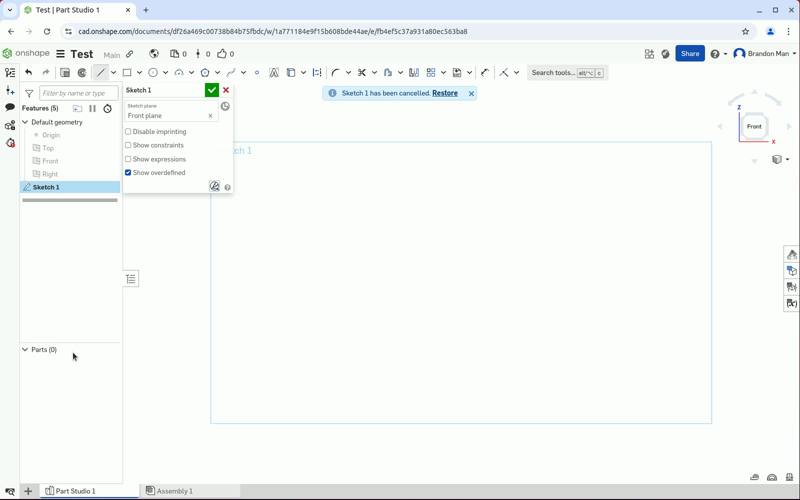
mouse_move(348, 355)
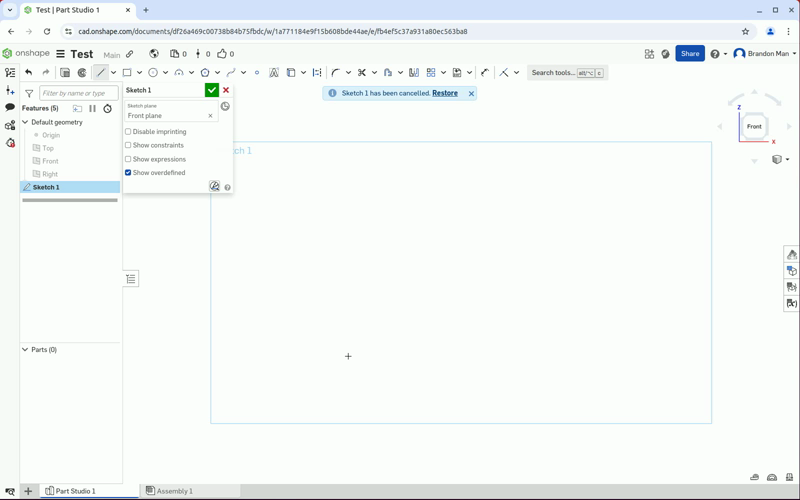
click(348, 355)
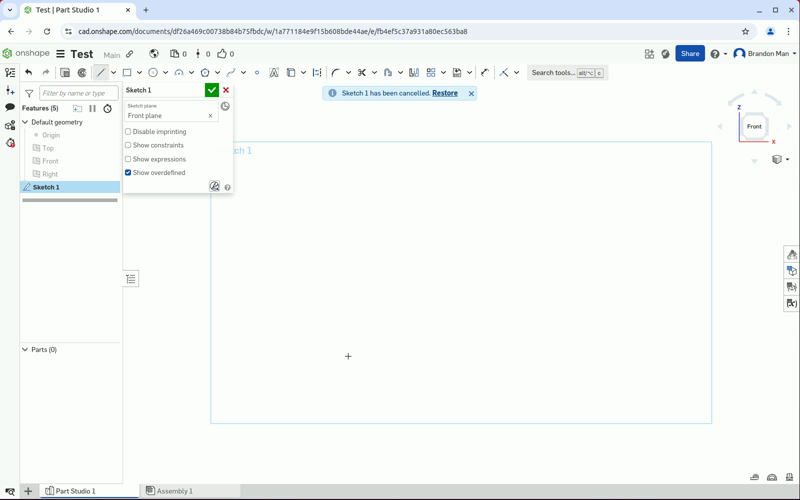
key_up(shift)
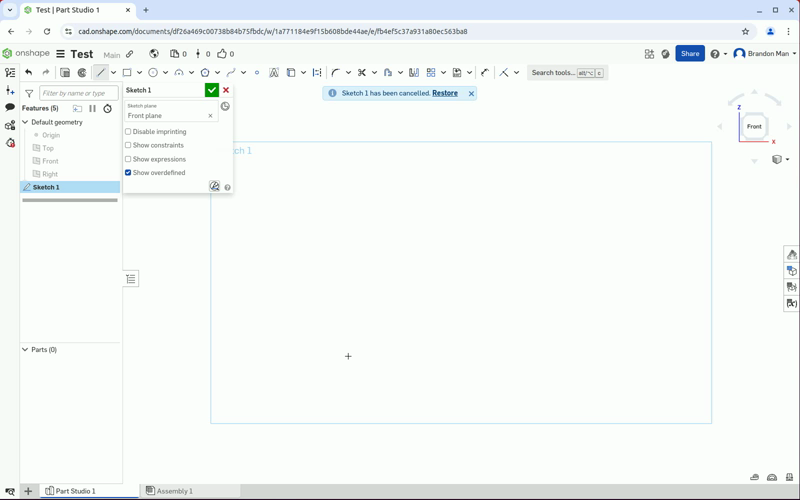
key_down(shift)
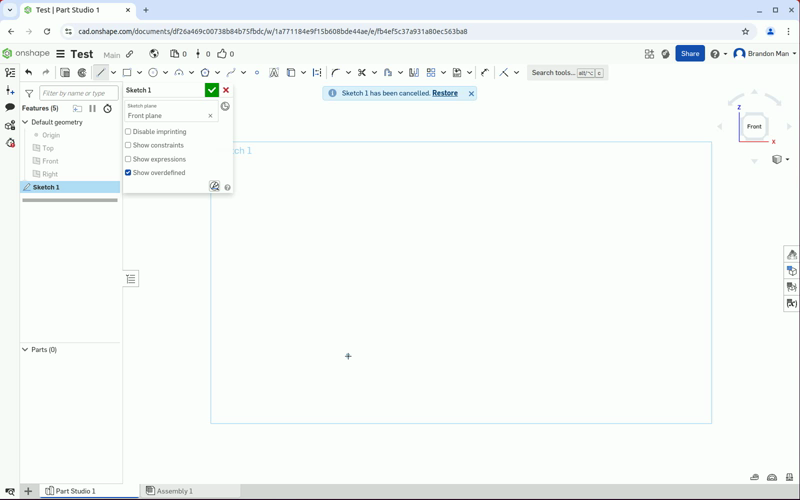
mouse_move(378, 355)
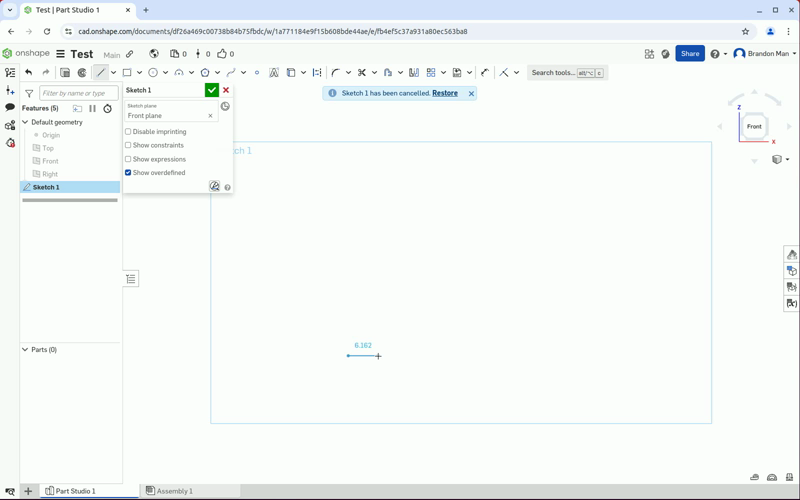
mouse_move(403, 355)
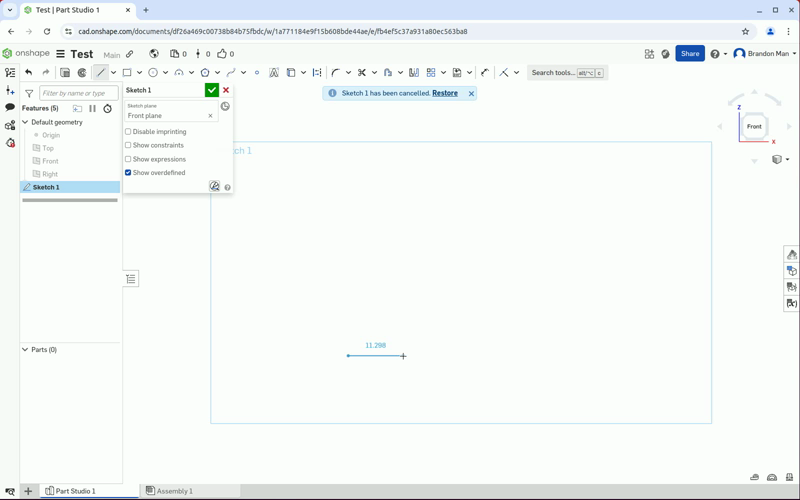
click(403, 355)
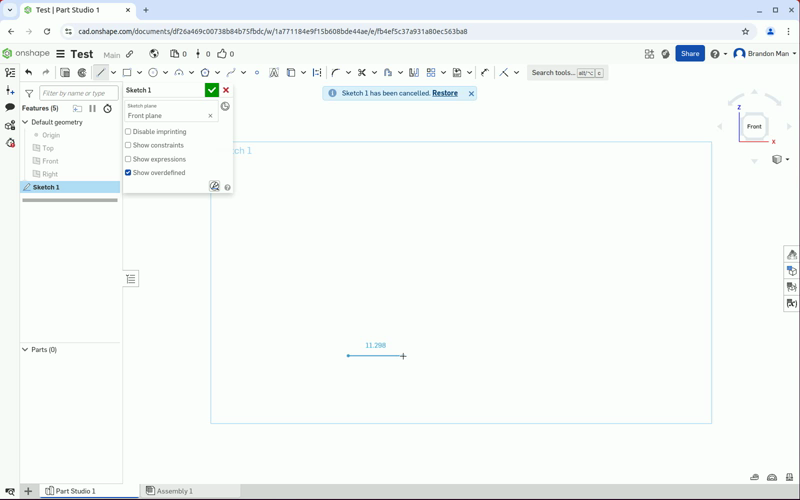
key_up(shift)
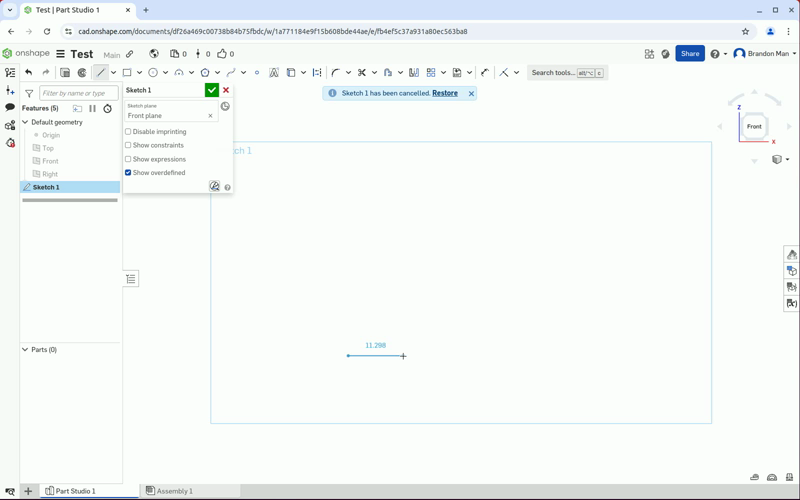
key_down(shift)
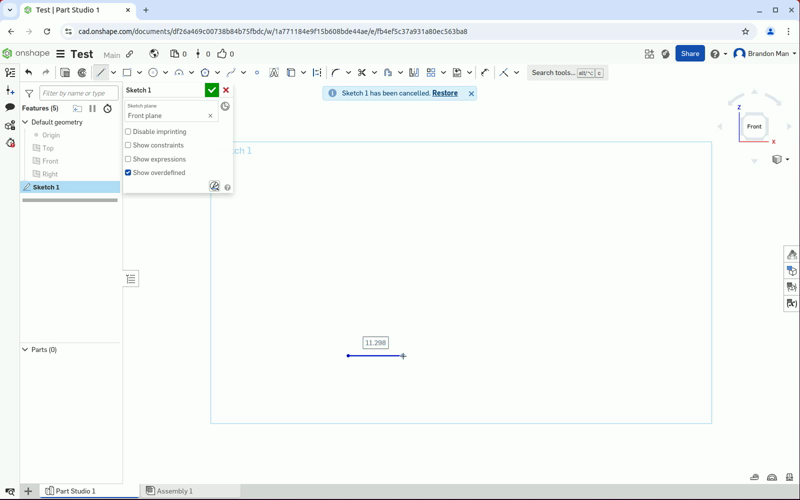
mouse_move(433, 355)
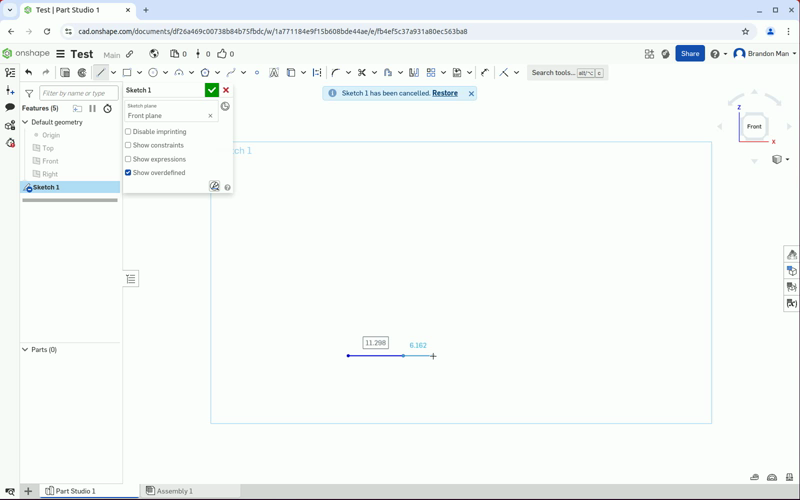
mouse_move(403, 332)
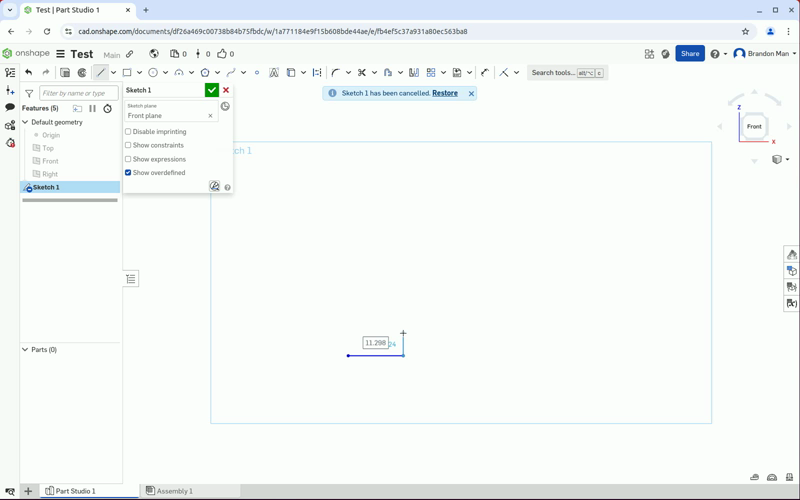
click(403, 332)
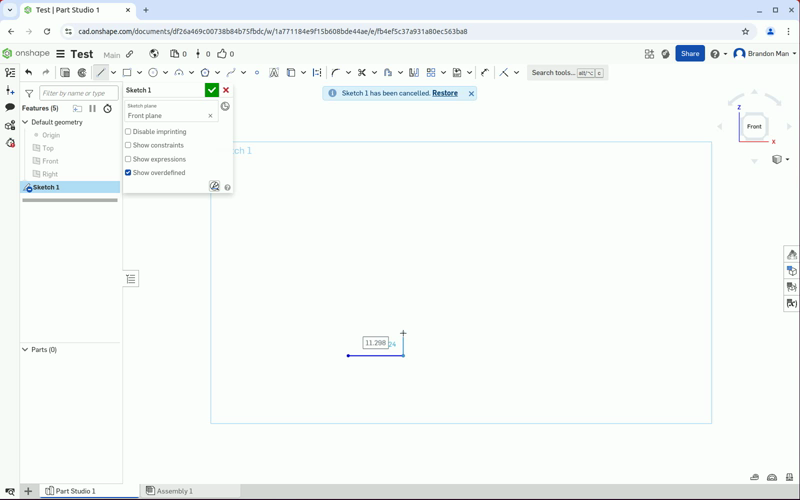
key_up(shift)
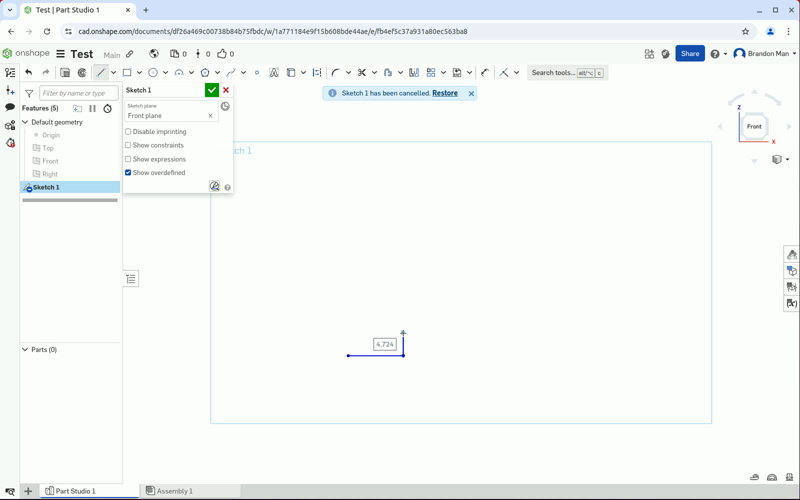
key_down(shift)
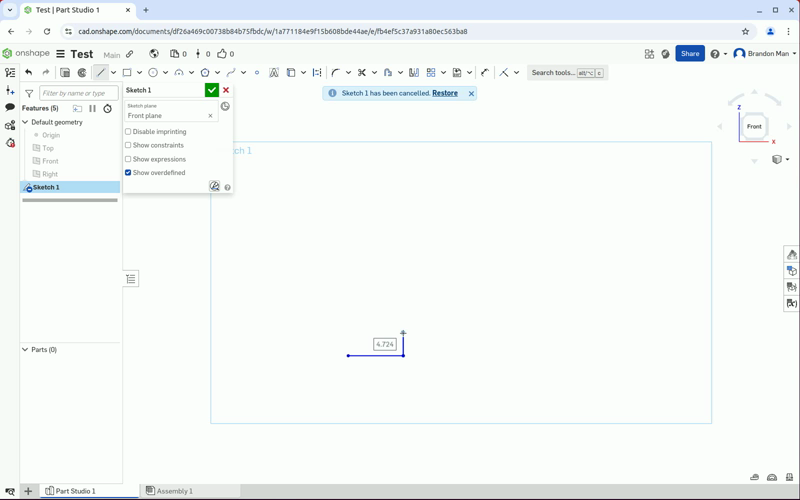
mouse_move(433, 332)
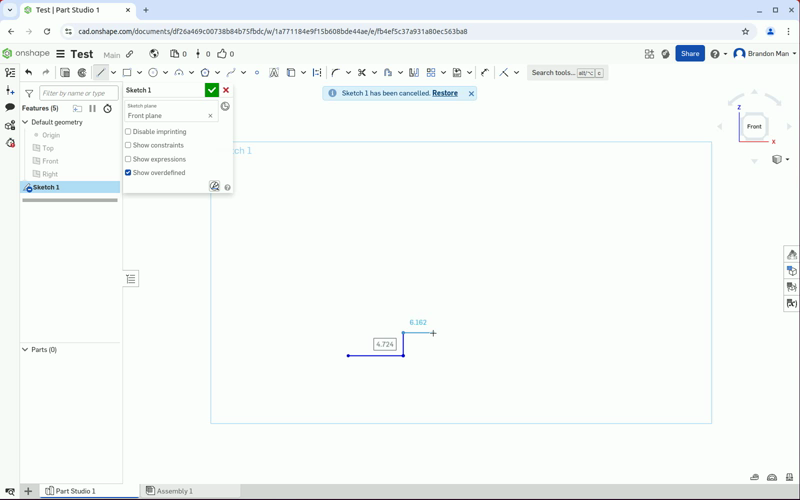
mouse_move(435, 300)
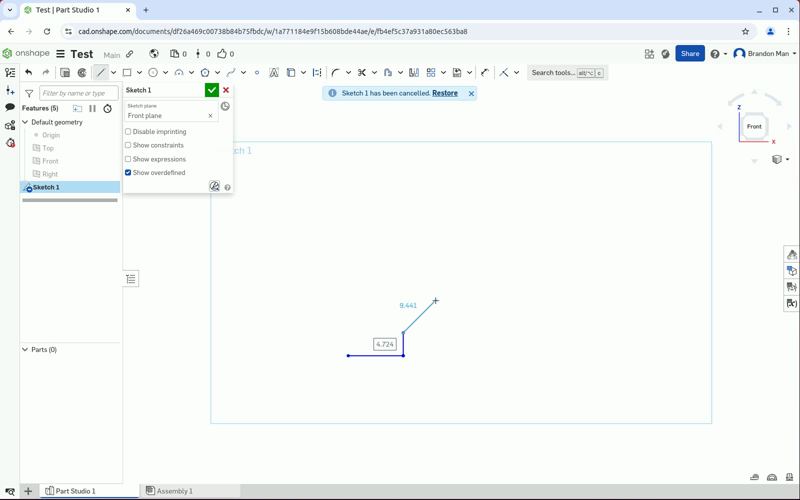
click(435, 300)
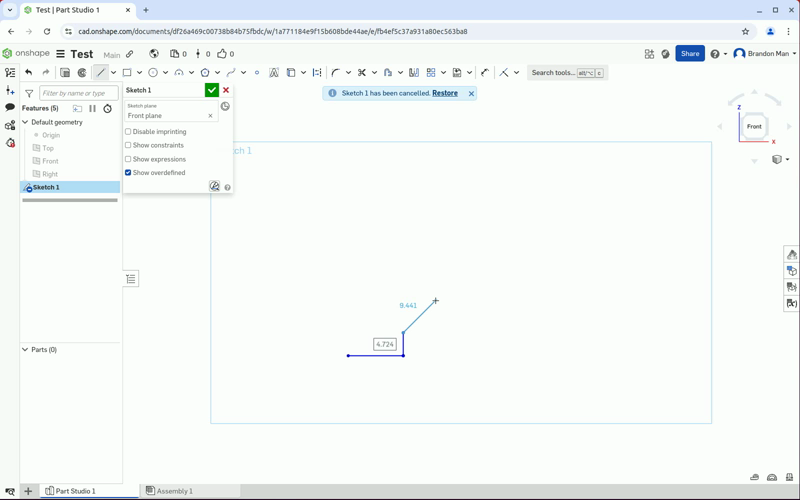
key_up(shift)
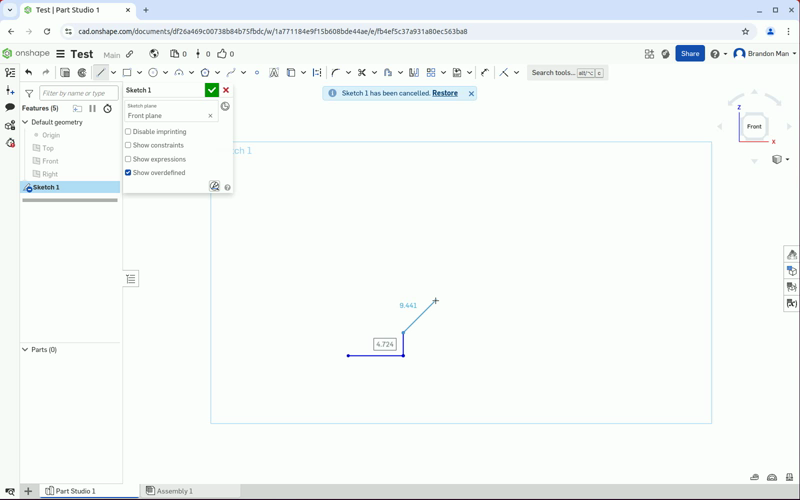
key_down(shift)
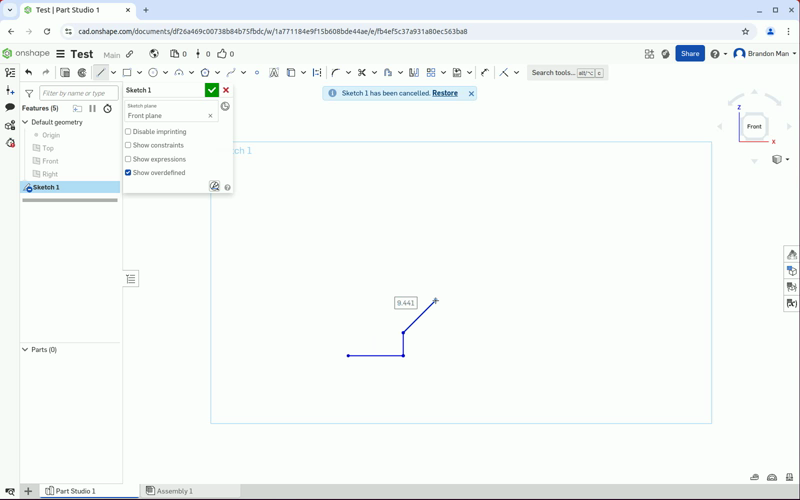
mouse_move(465, 300)
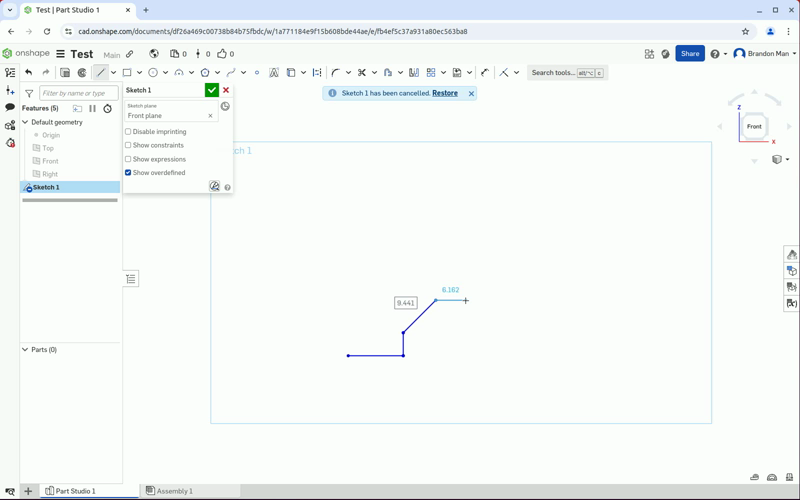
mouse_move(458, 300)
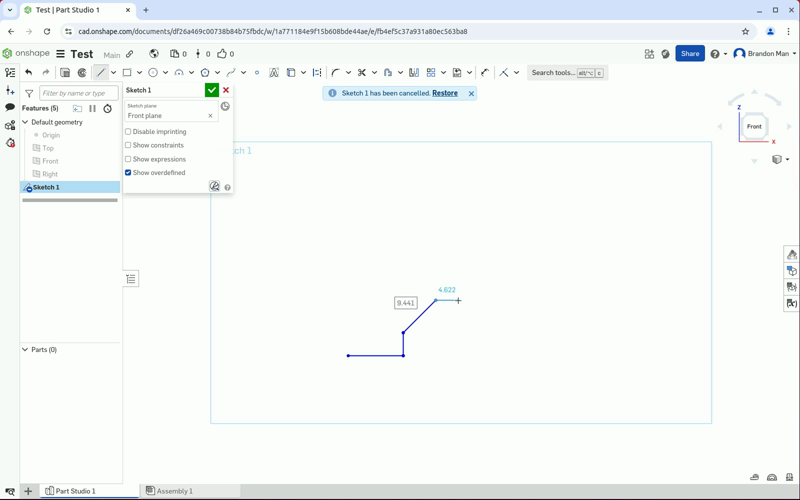
click(458, 300)
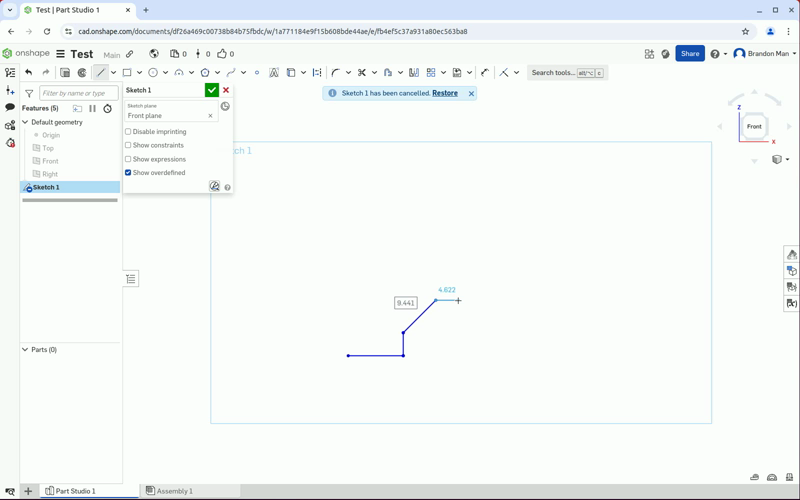
key_up(shift)
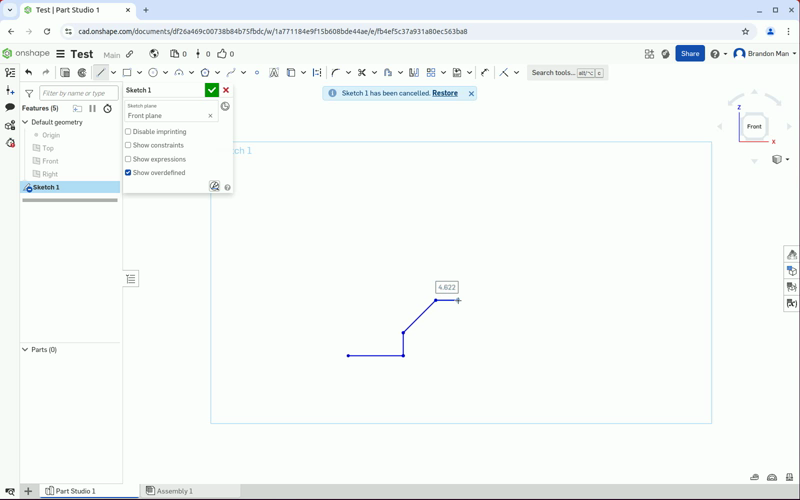
key_down(shift)
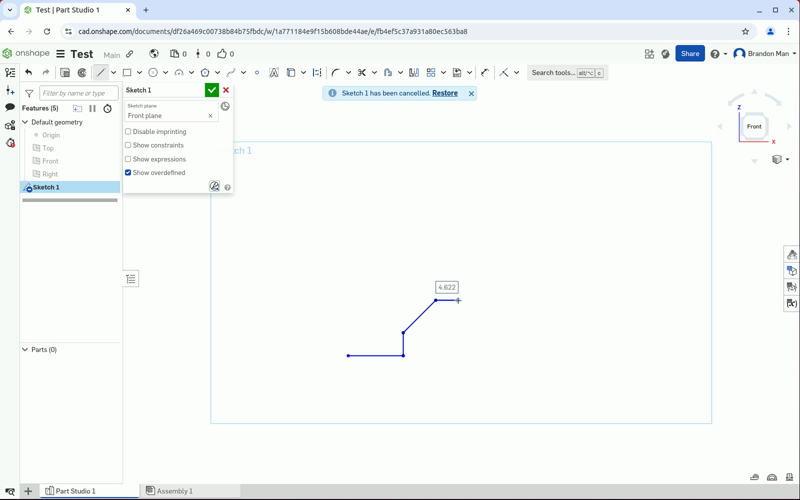
mouse_move(488, 300)
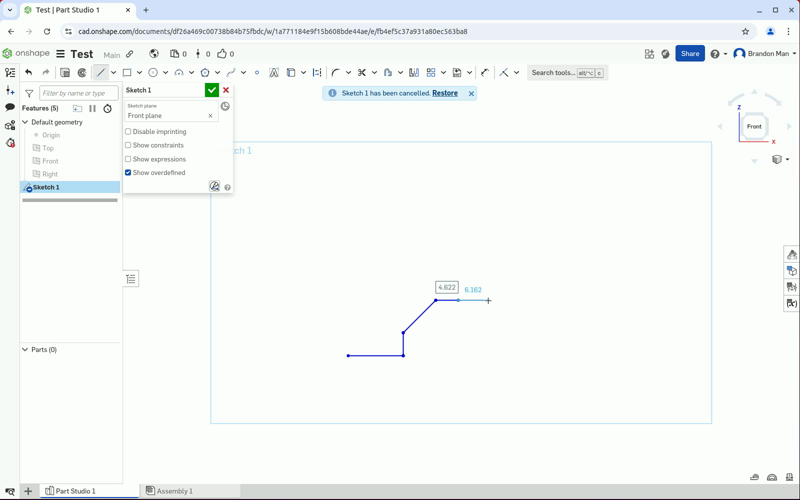
mouse_move(479, 300)
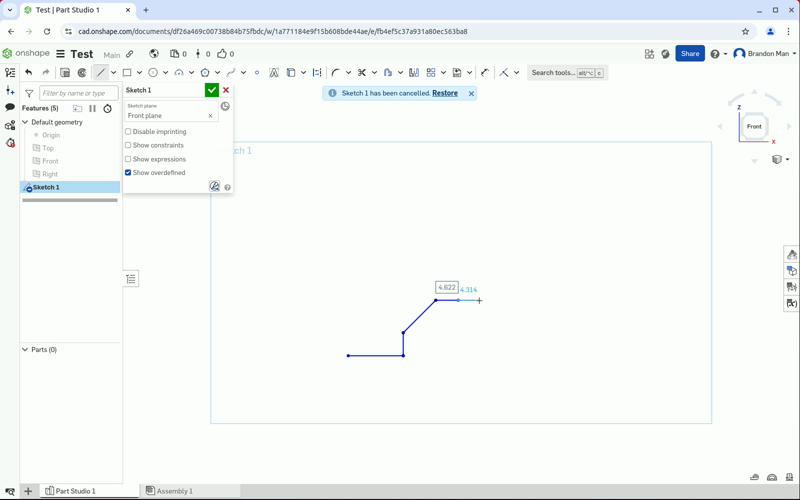
click(479, 300)
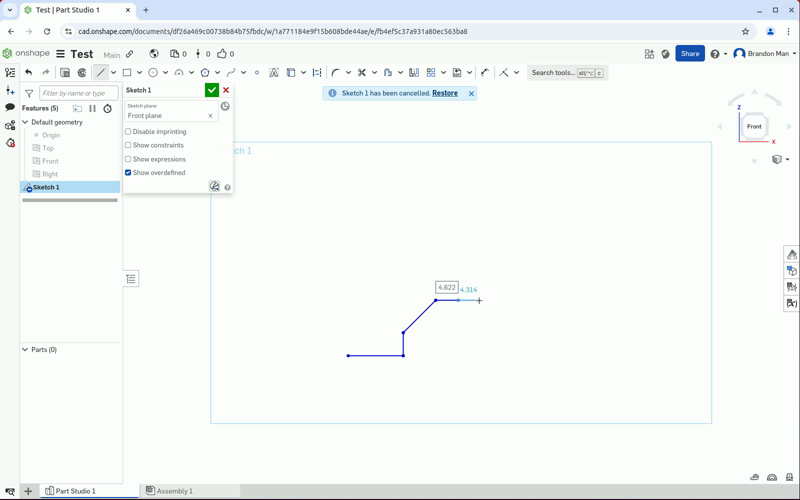
key_up(shift)
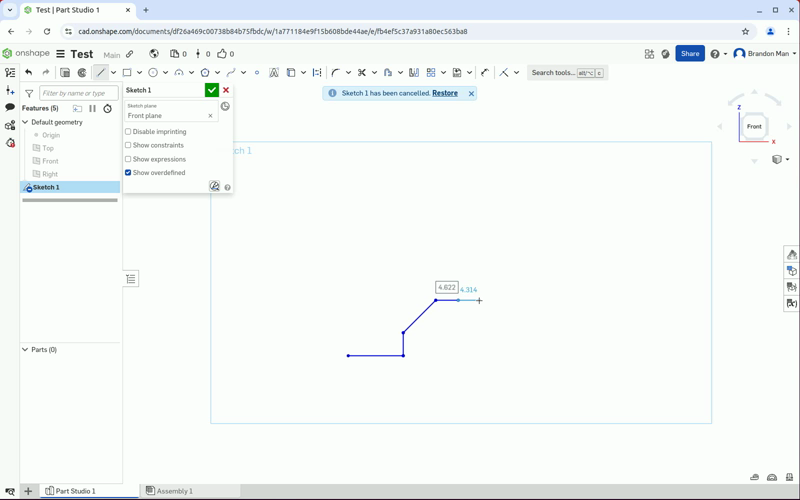
key_down(shift)
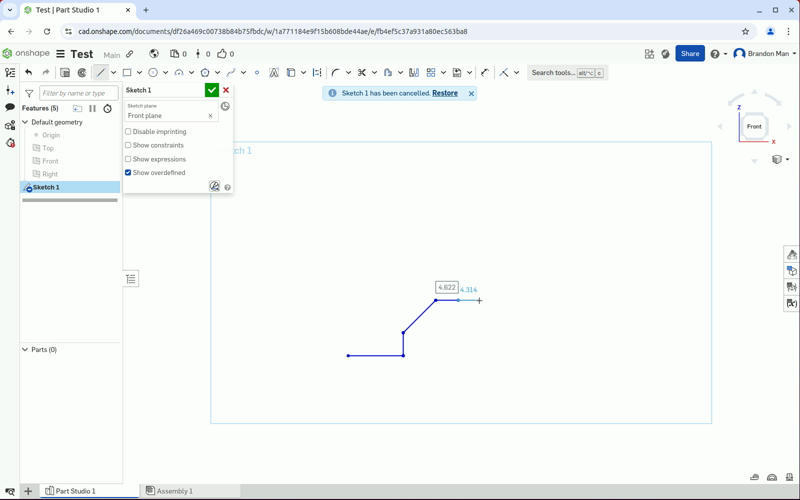
mouse_move(509, 300)
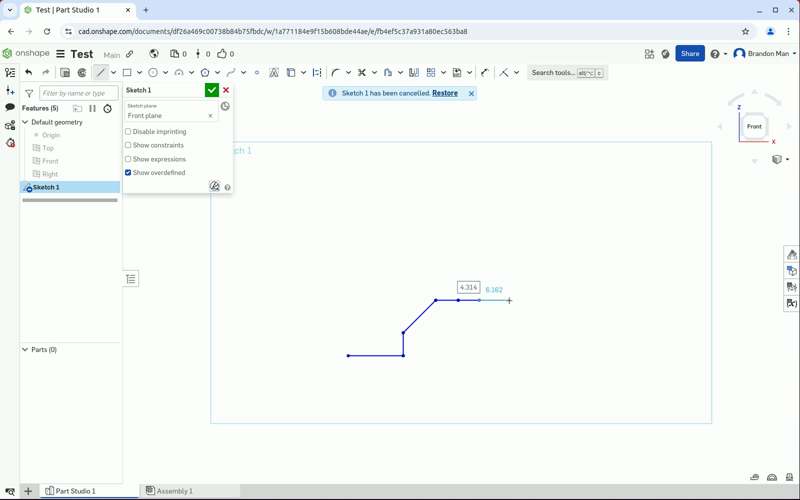
mouse_move(511, 332)
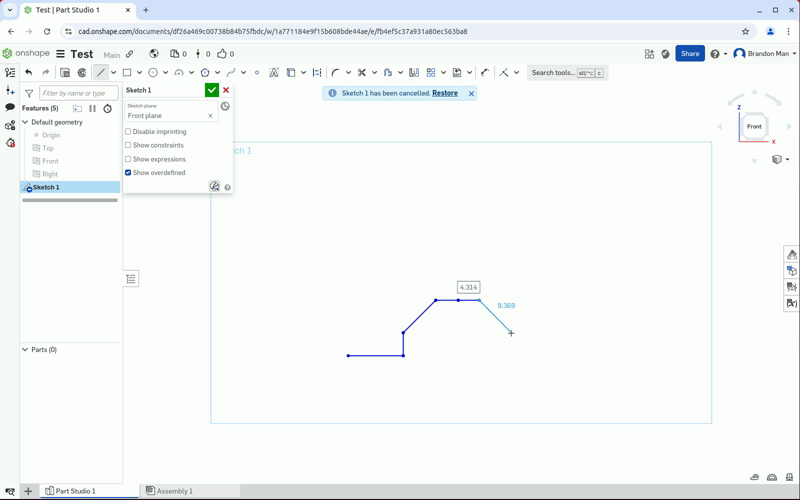
click(511, 332)
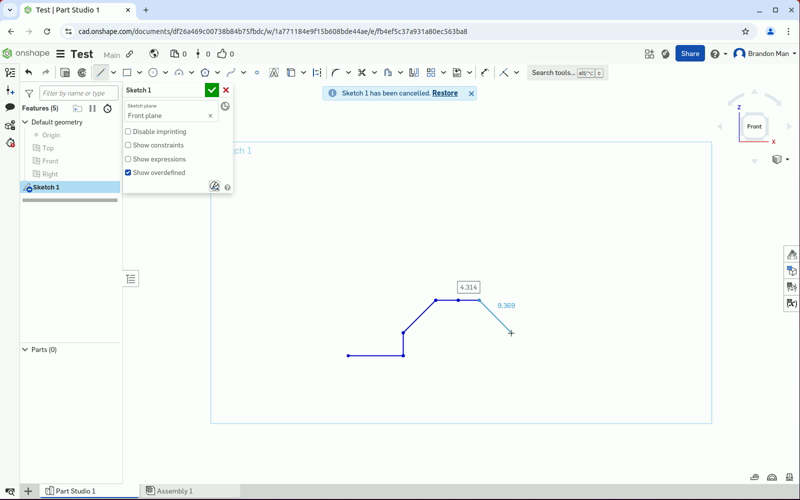
key_up(shift)
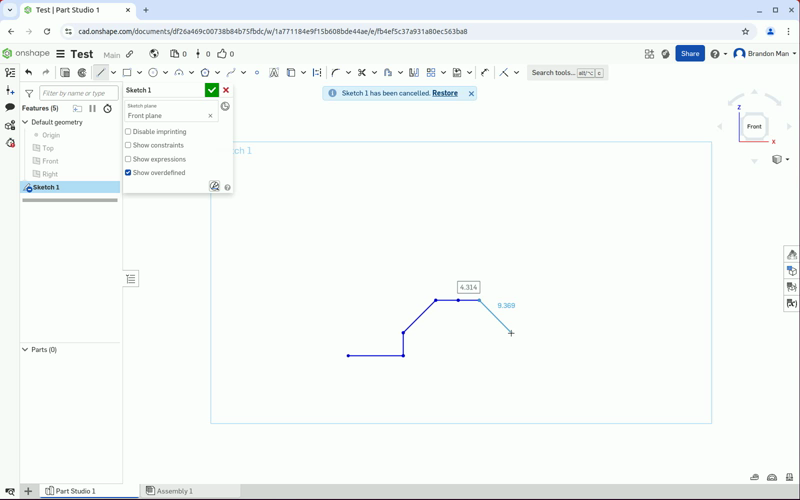
key_down(shift)
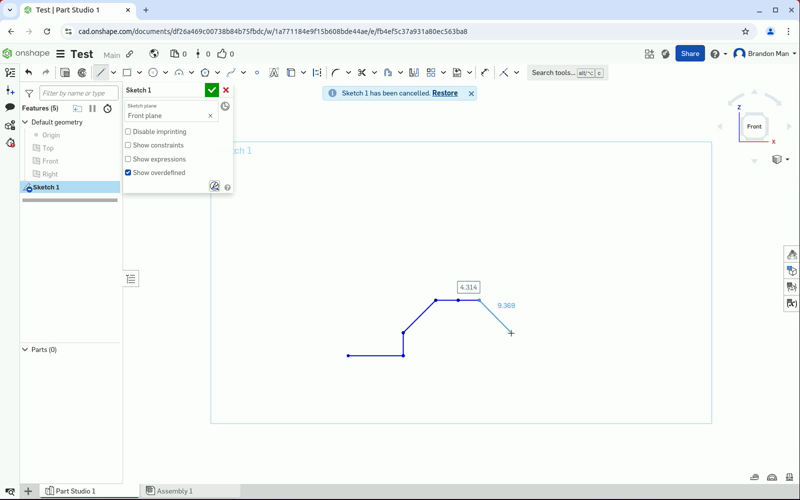
mouse_move(541, 332)
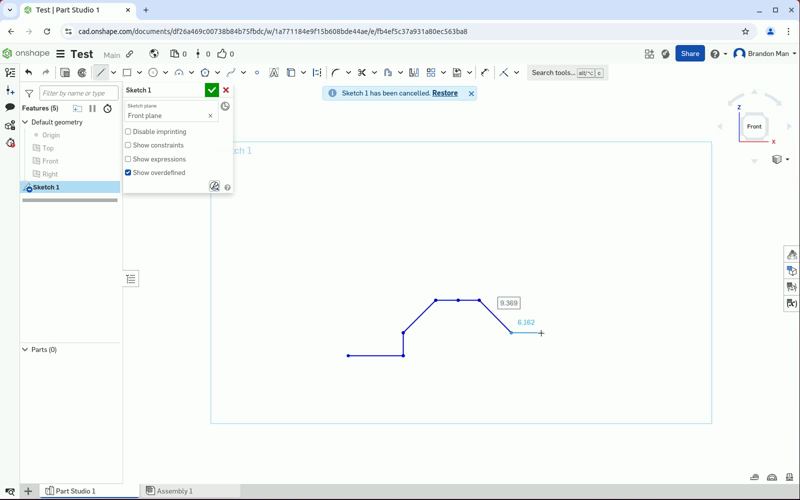
mouse_move(511, 355)
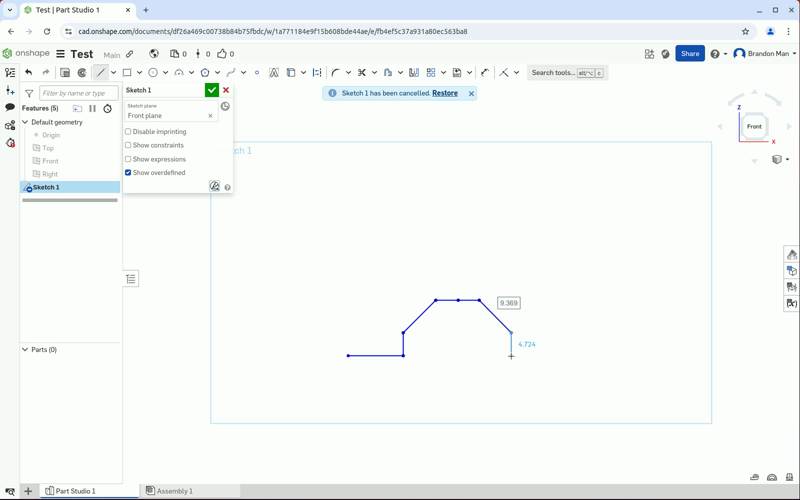
click(511, 355)
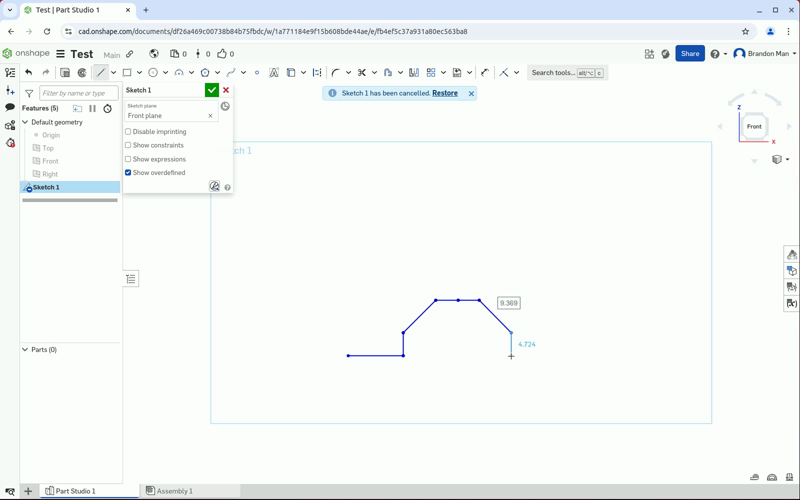
key_up(shift)
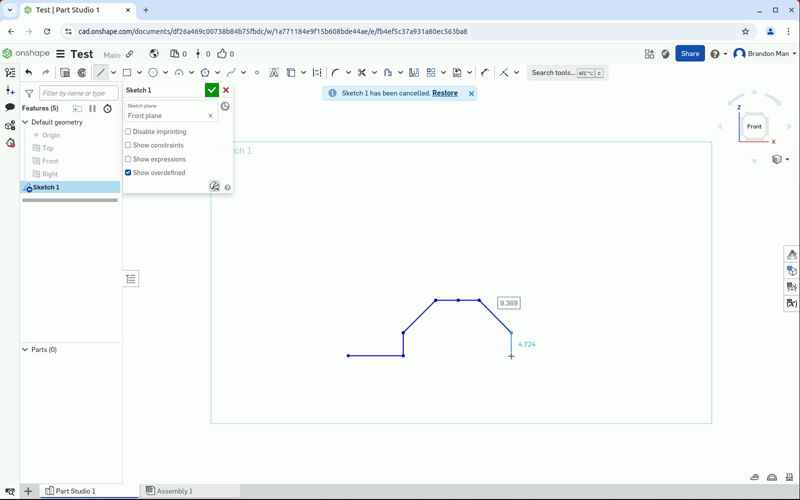
key_down(shift)
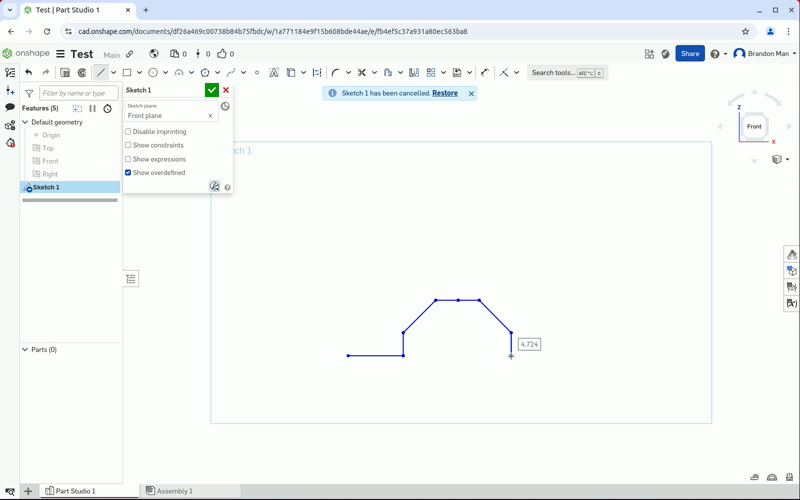
mouse_move(541, 355)
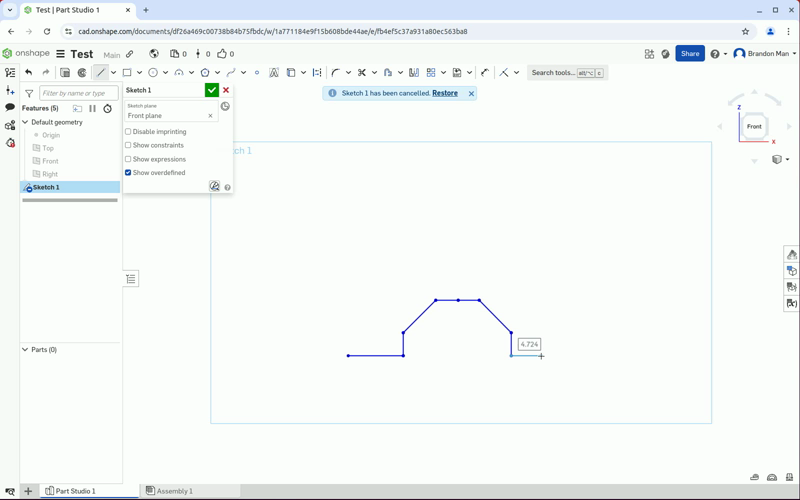
mouse_move(566, 355)
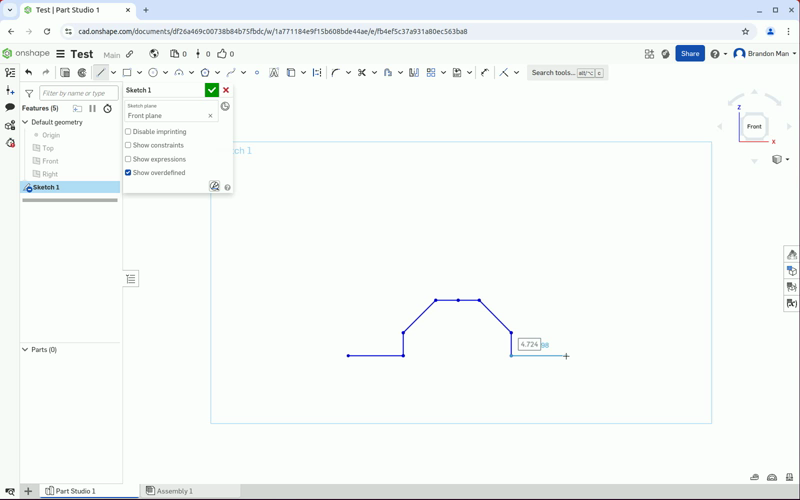
click(566, 355)
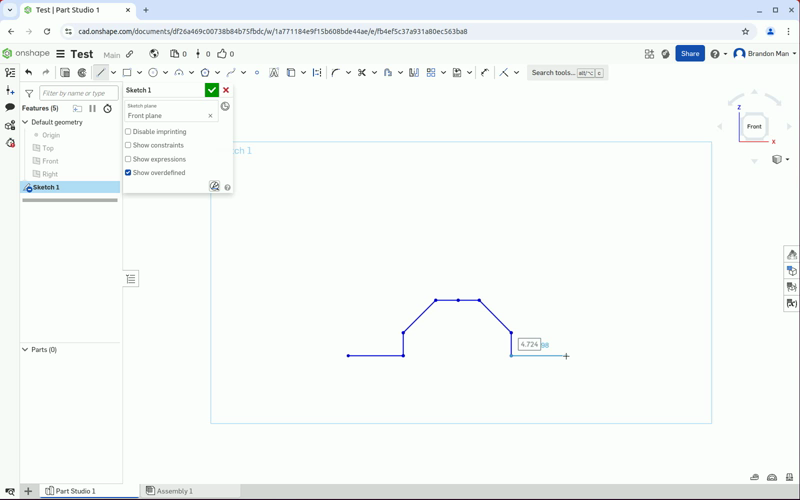
key_up(shift)
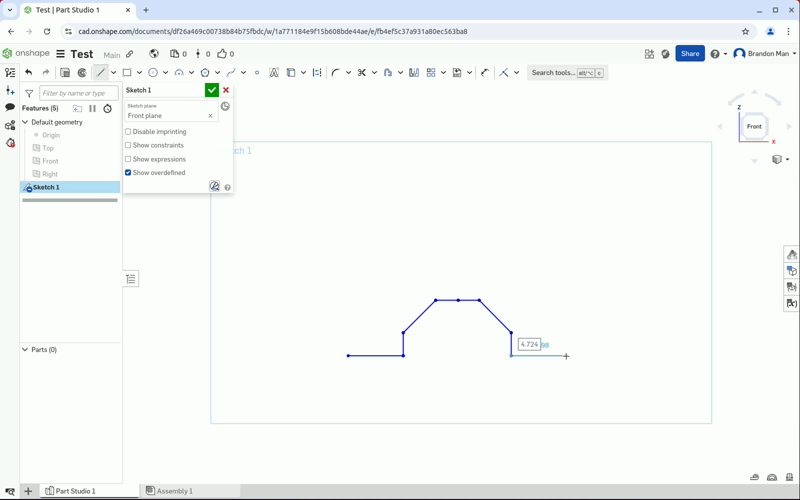
key_down(shift)
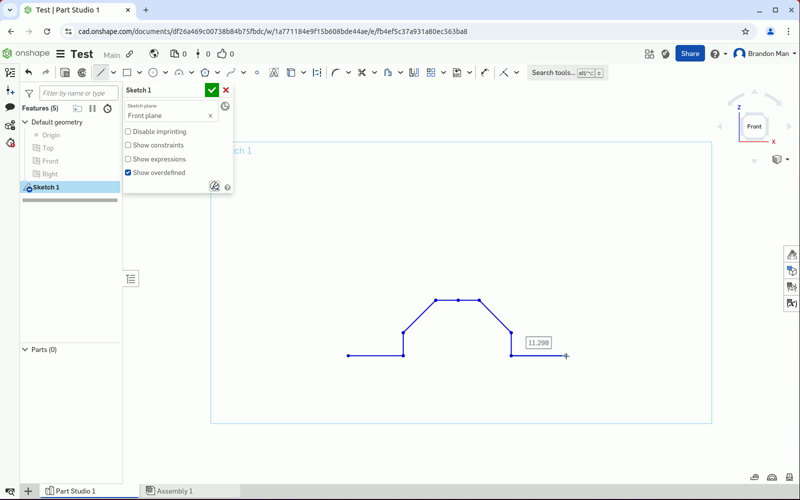
mouse_move(589, 355)
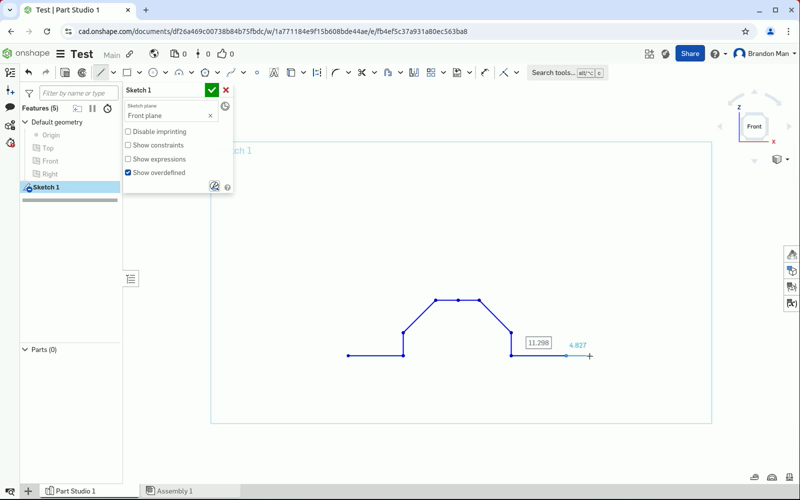
mouse_move(566, 316)
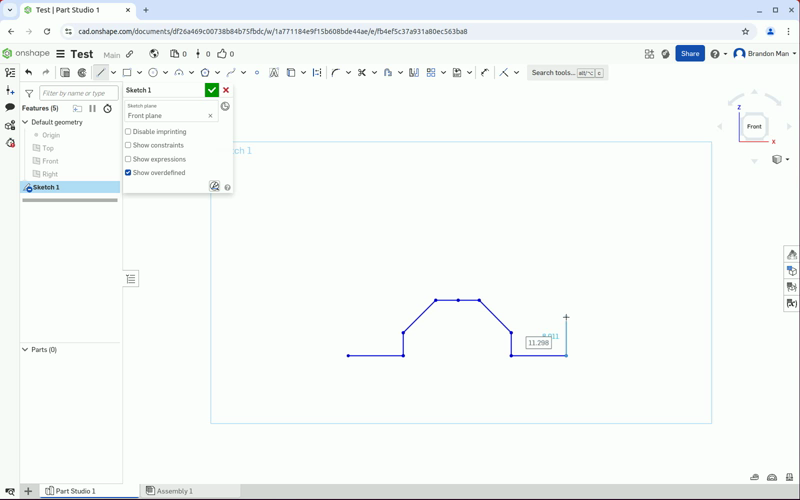
click(566, 316)
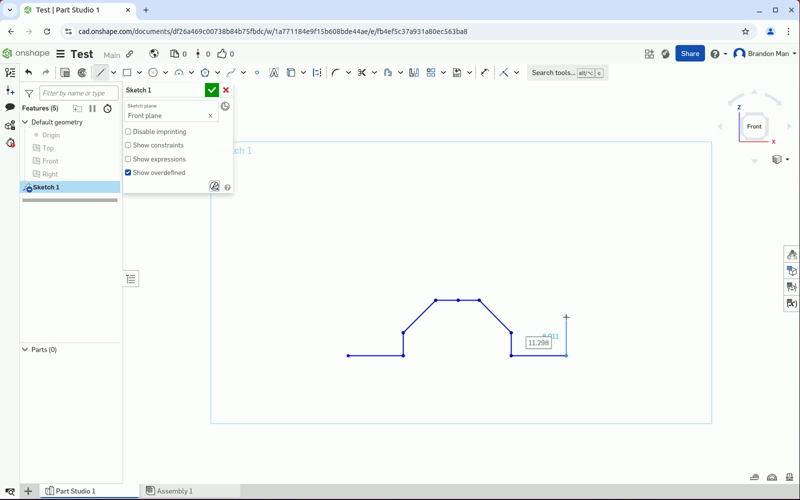
key_up(shift)
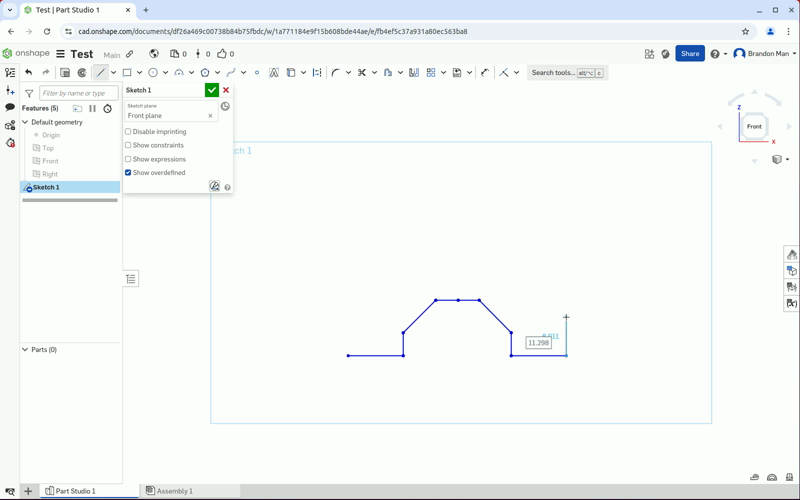
key_down(shift)
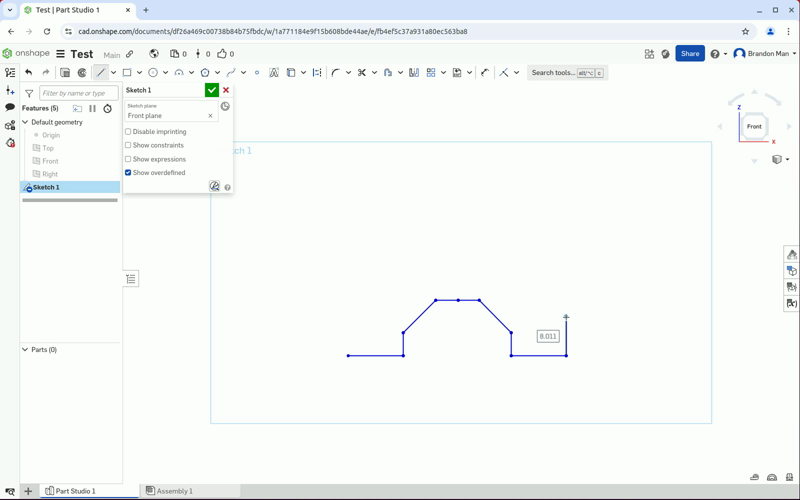
mouse_move(483, 236)
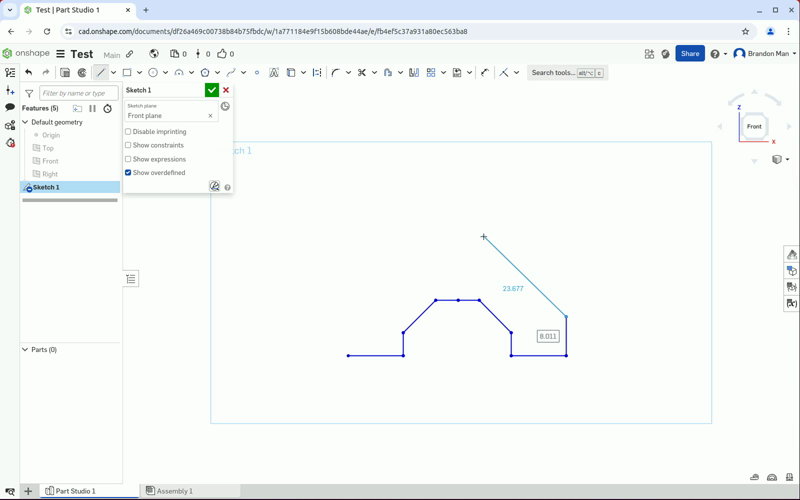
click(483, 236)
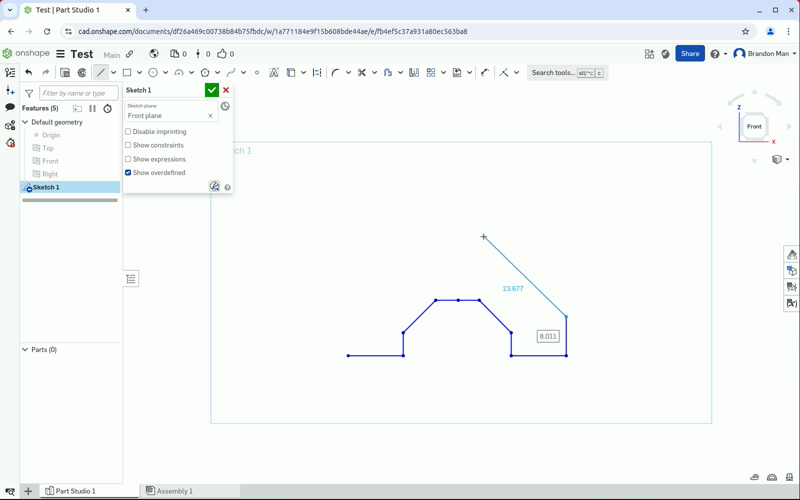
key_up(shift)
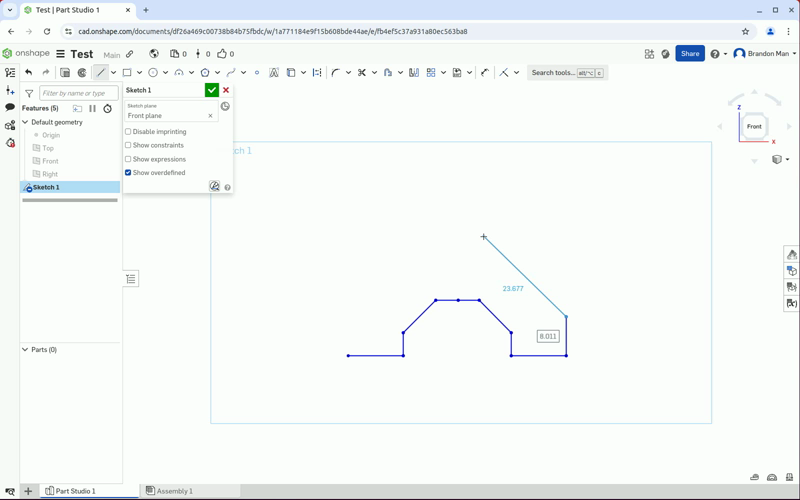
key_down(shift)
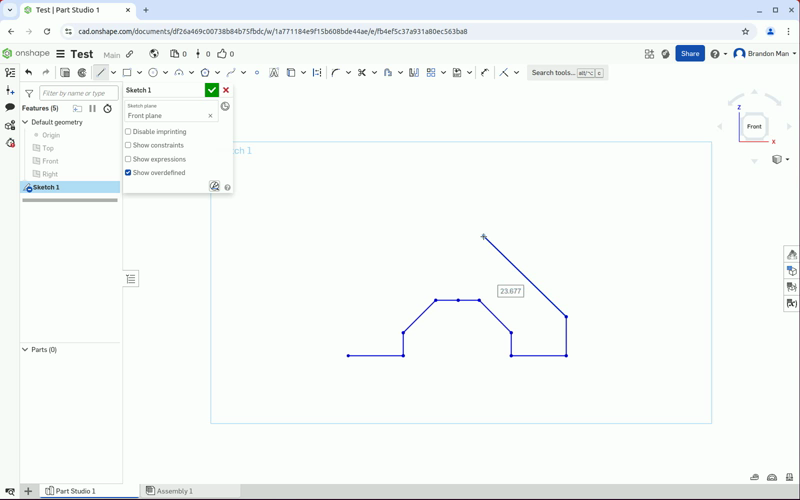
mouse_move(513, 236)
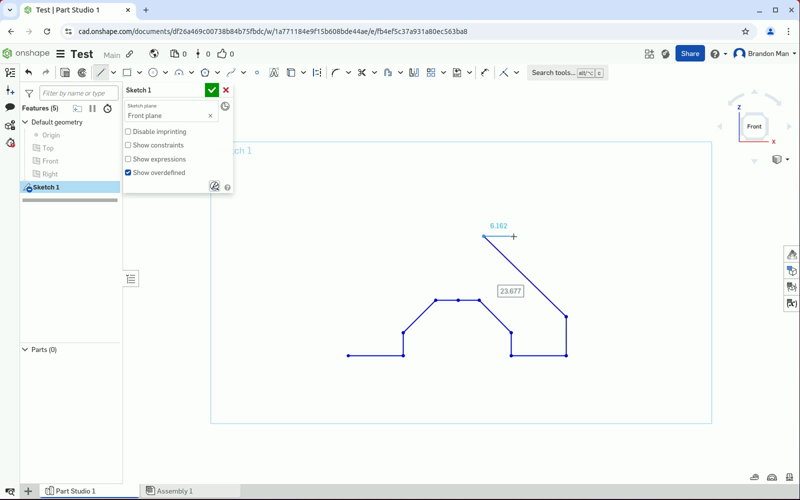
mouse_move(430, 236)
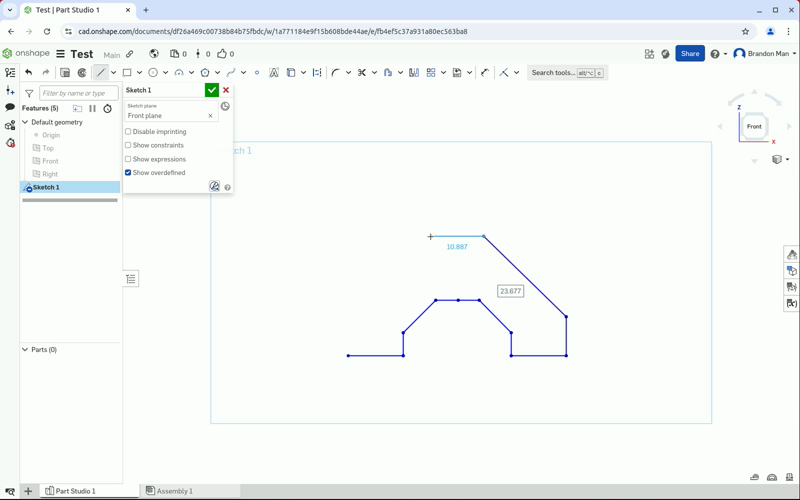
click(430, 236)
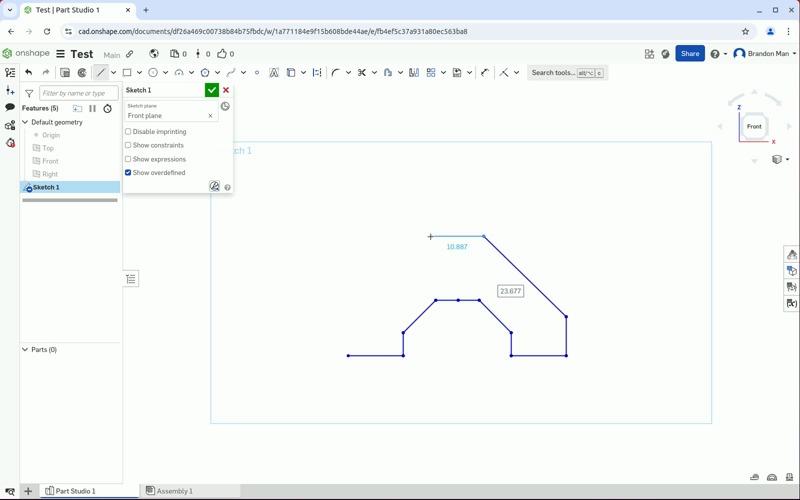
key_up(shift)
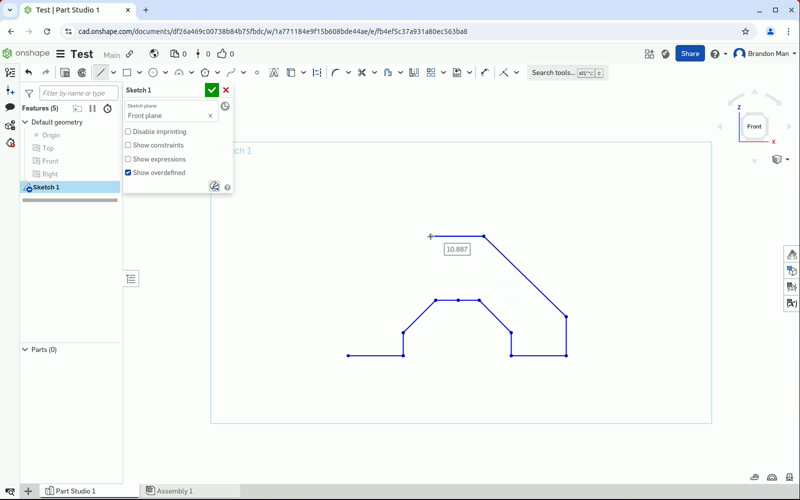
key_down(shift)
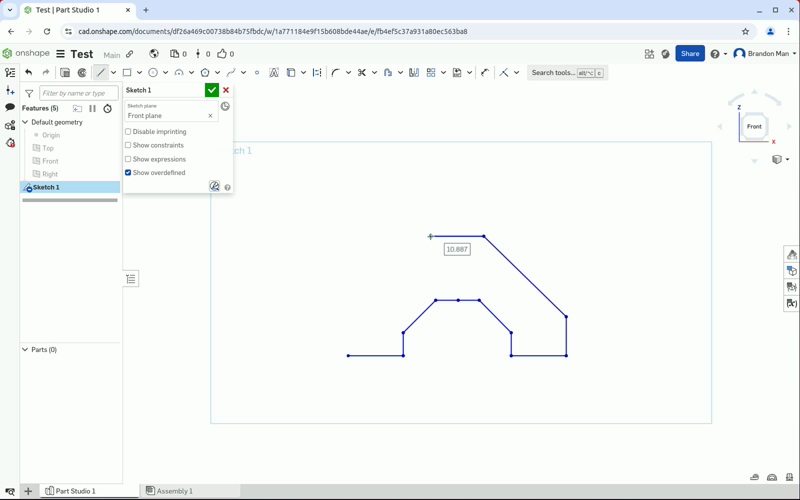
mouse_move(348, 316)
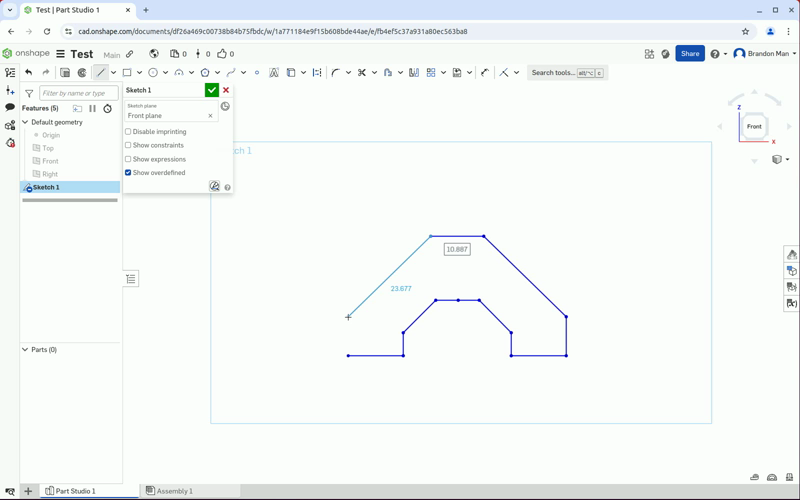
click(348, 316)
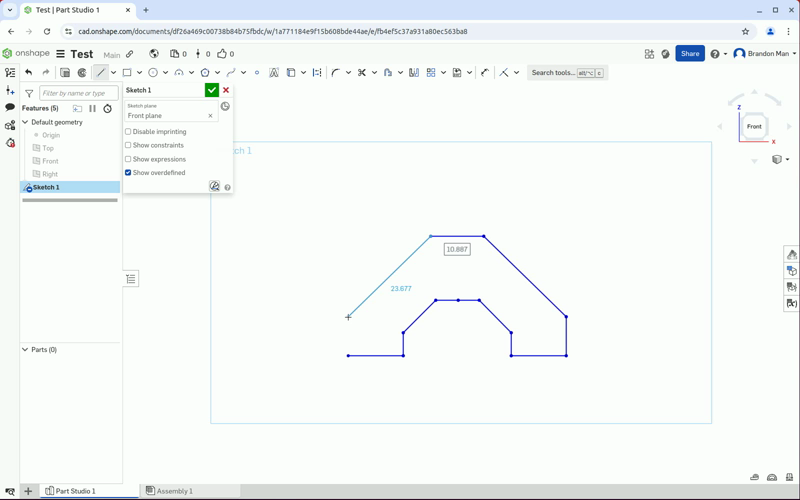
key_up(shift)
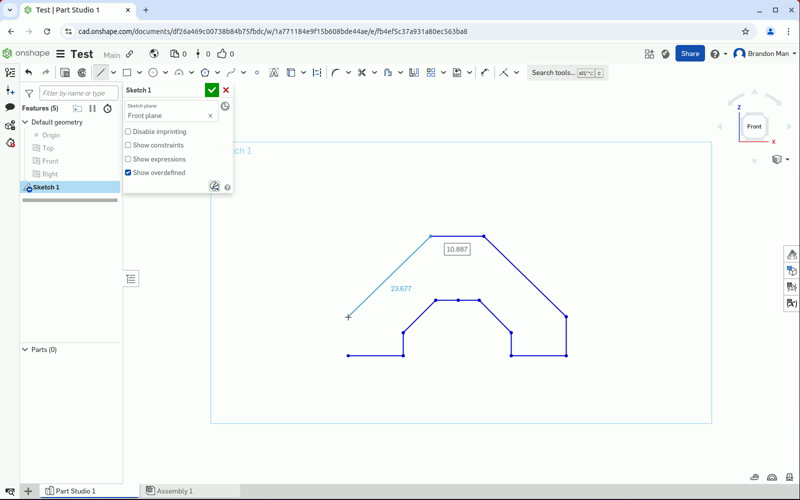
mouse_move(378, 316)
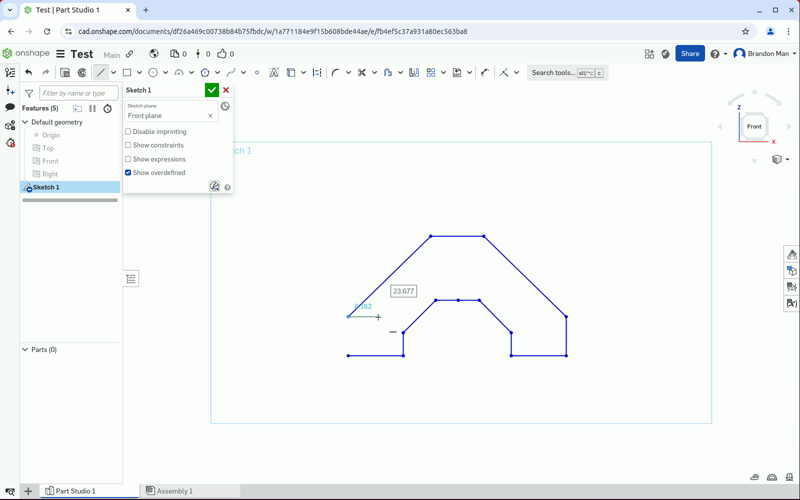
key_down(shift)
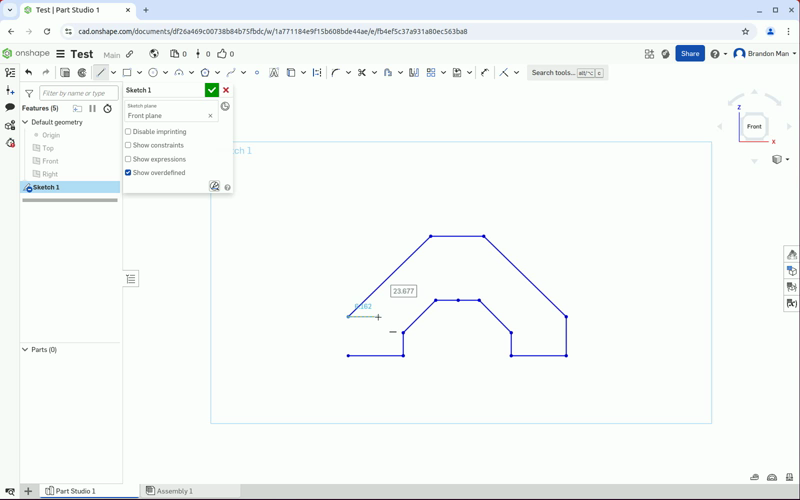
mouse_move(348, 355)
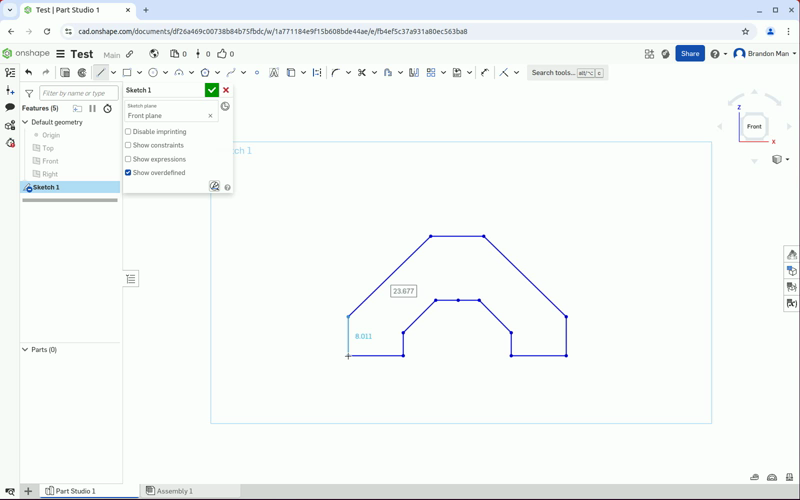
key_up(shift)
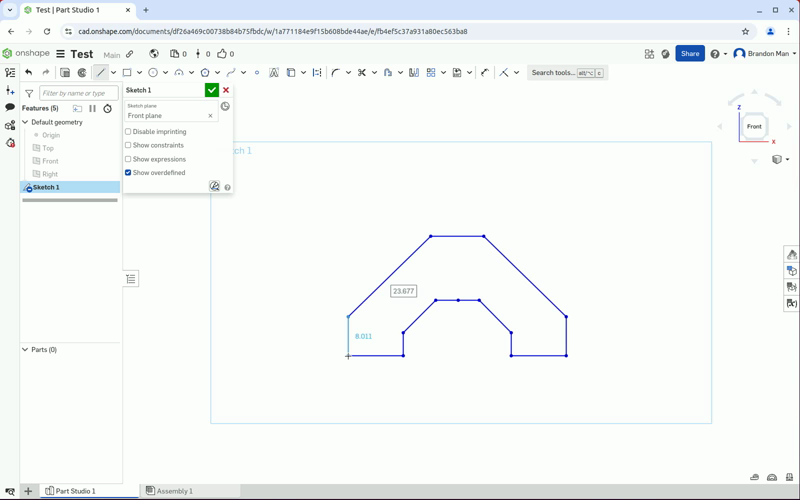
click(348, 355)
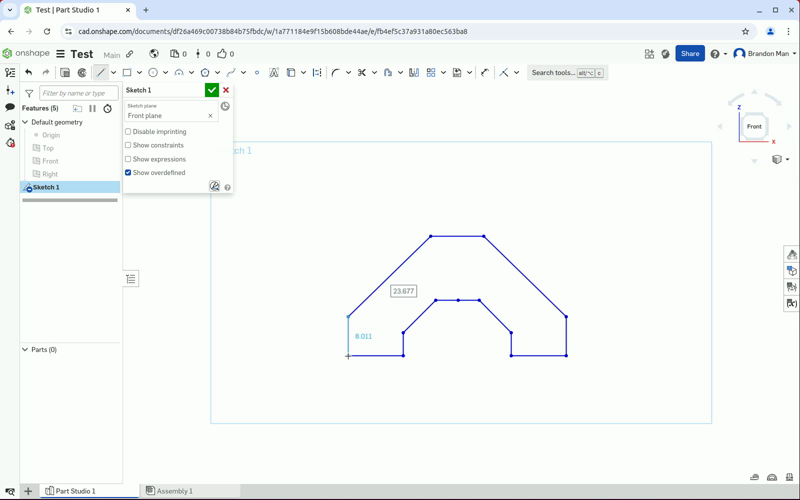
key(esc)
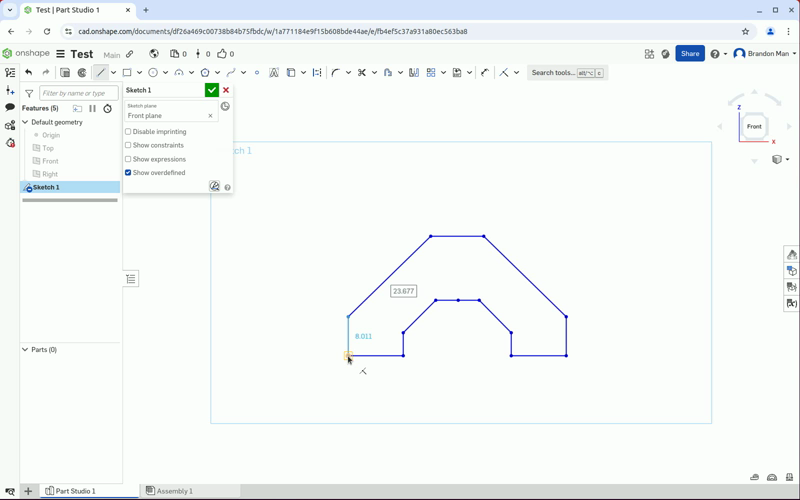
mouse_move(383, 314)
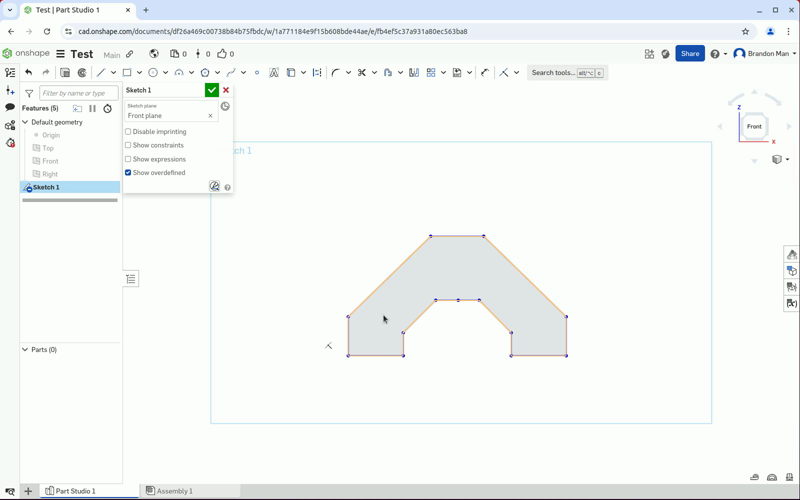
click(383, 314)
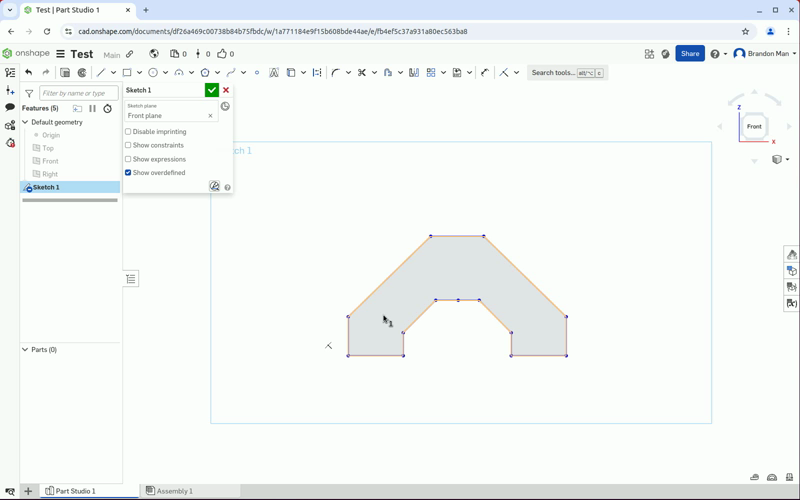
mouse_move(73, 352)
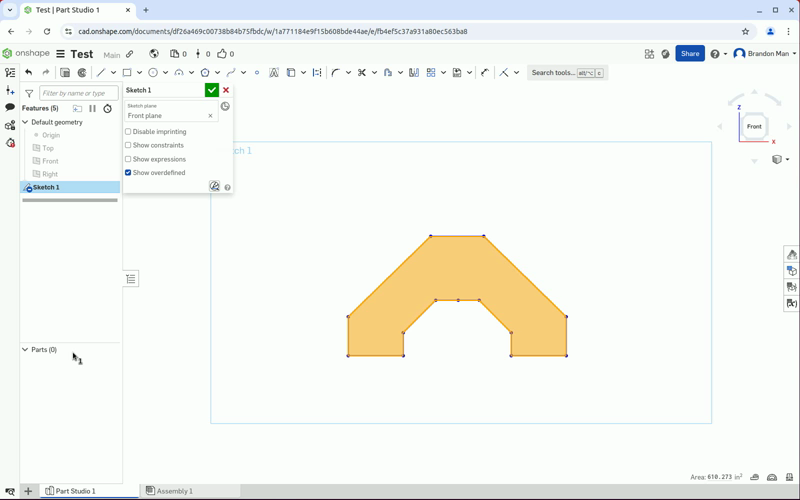
key(shift+y)
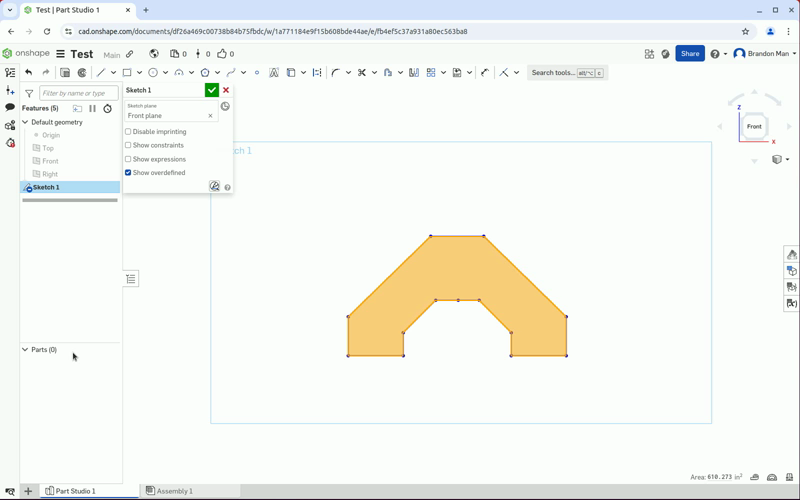
key(shift+e)
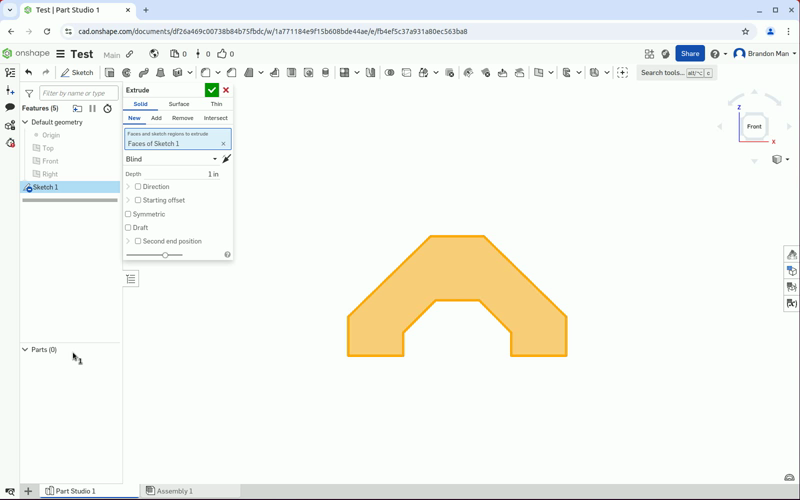
mouse_move(143, 106)
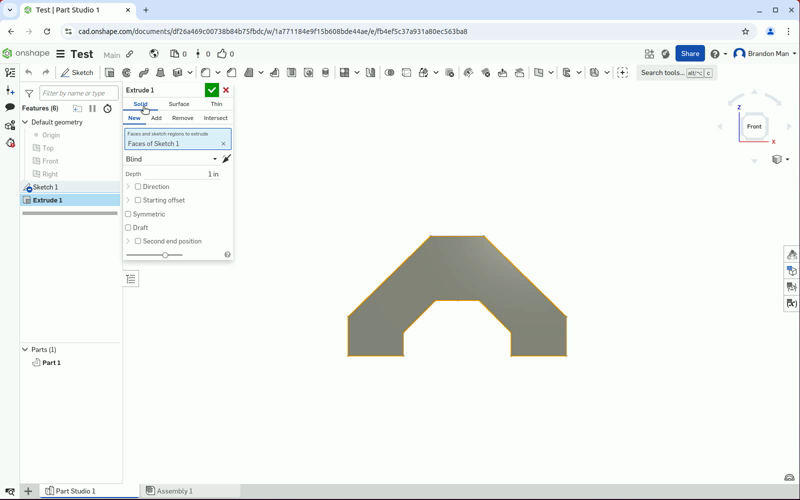
click(143, 106)
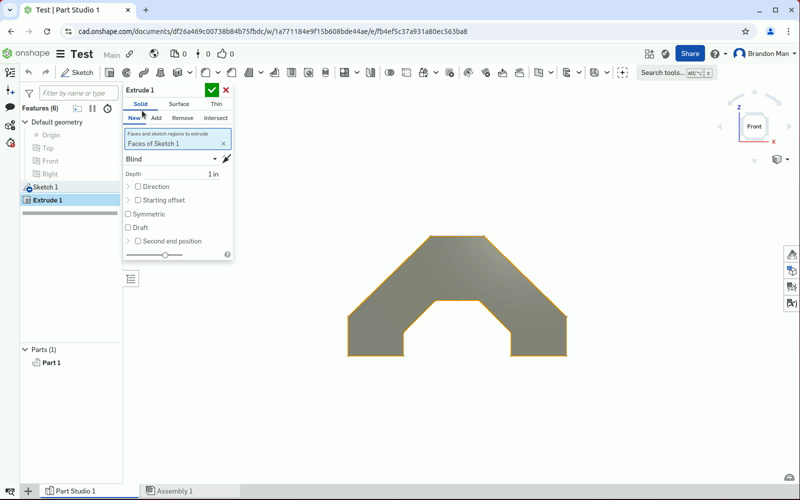
mouse_move(137, 120)
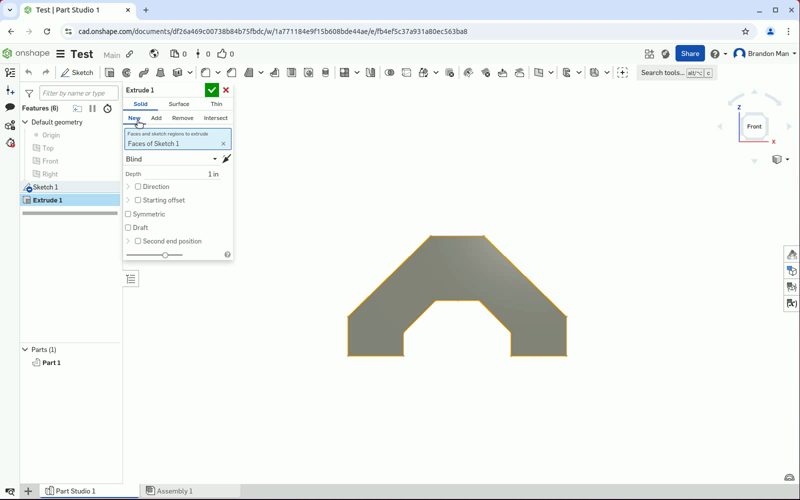
click(137, 120)
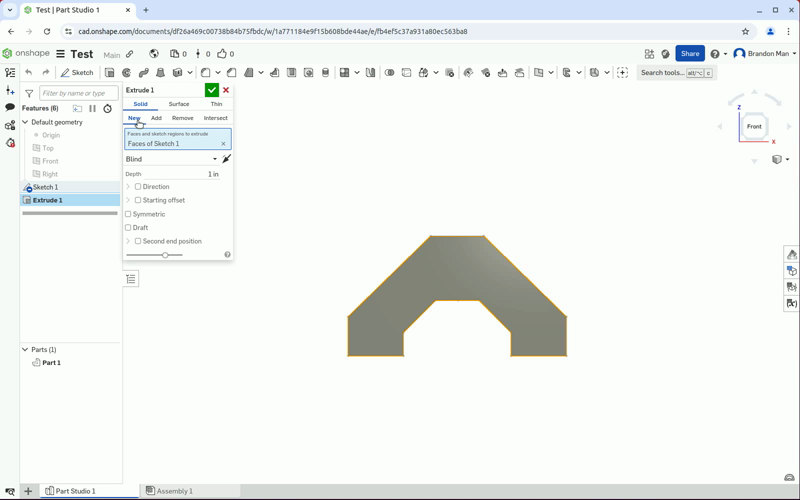
key(tab, 4)
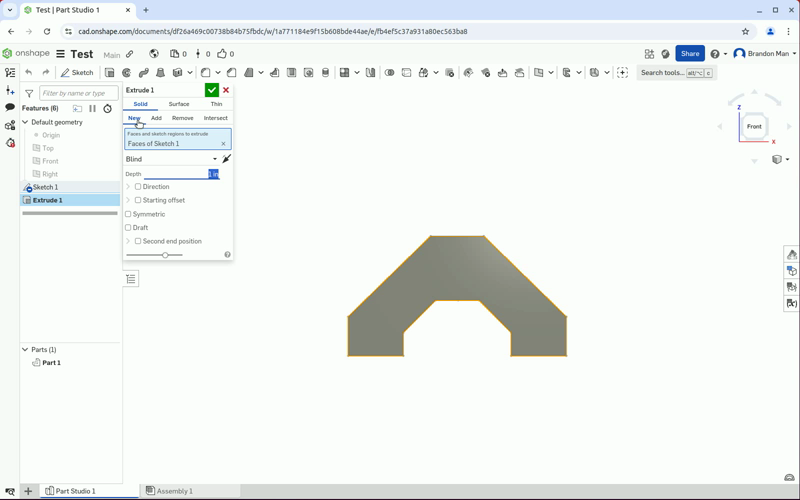
text(4.574)
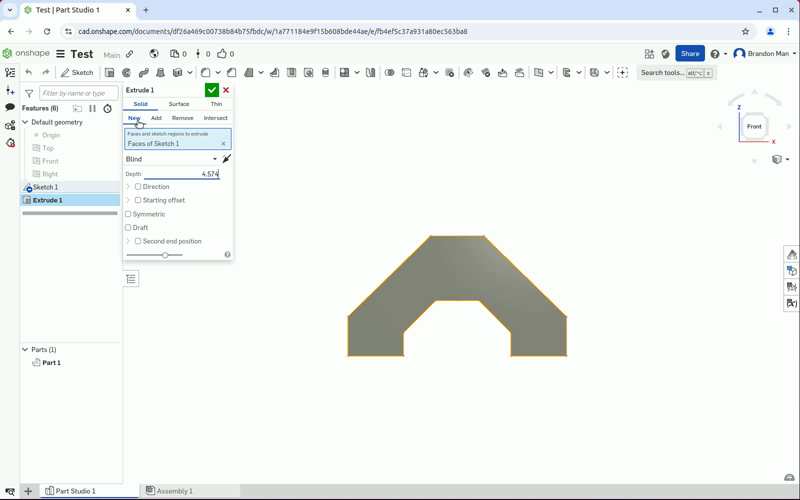
key(enter)
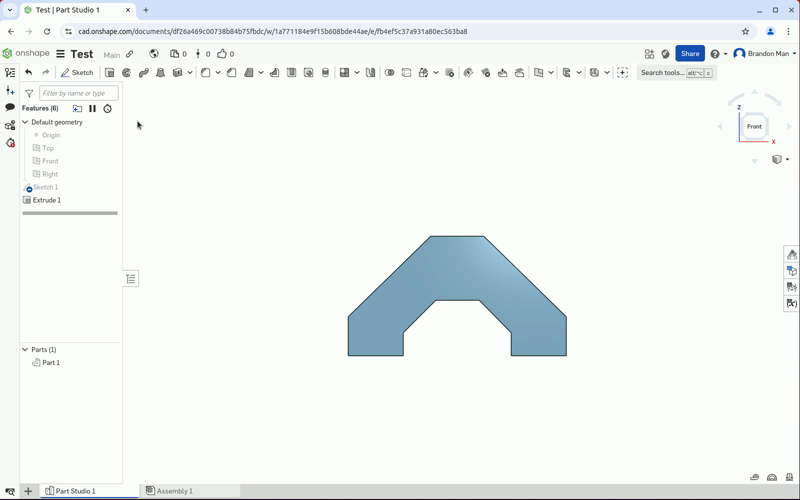
key(shift+h)
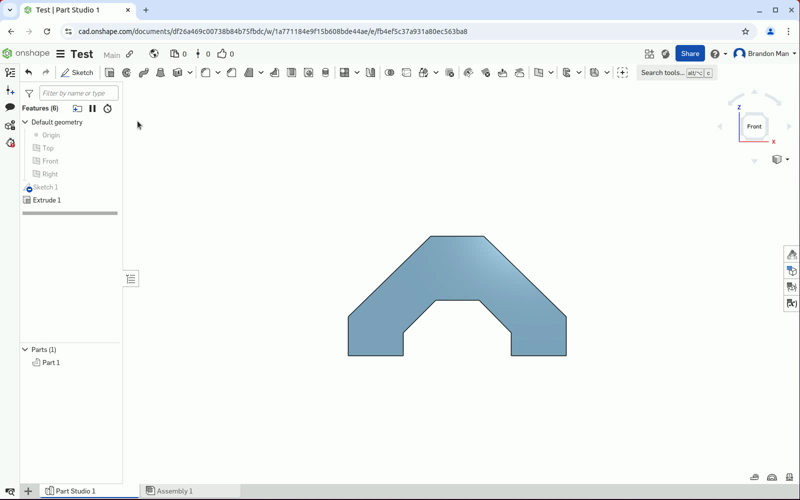
key(shift+h)
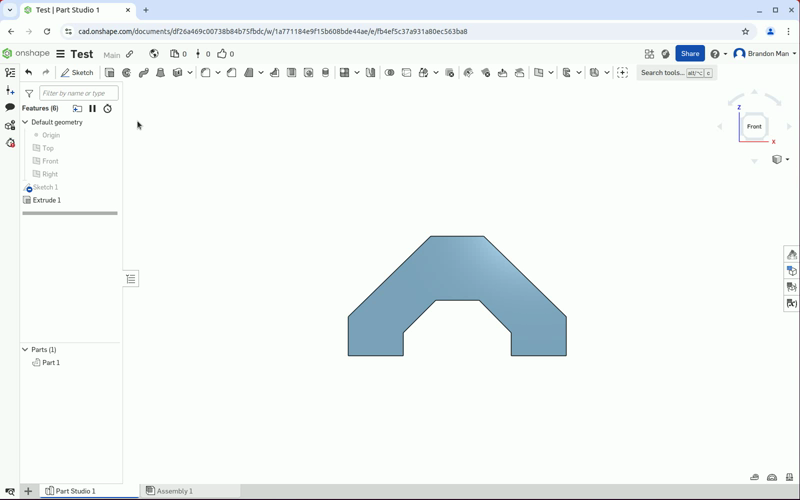
mouse_move(73, 189)
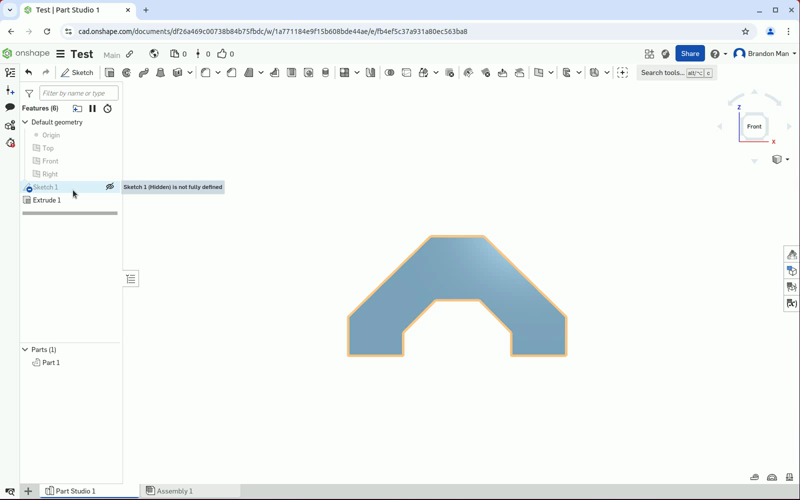
click(73, 189)
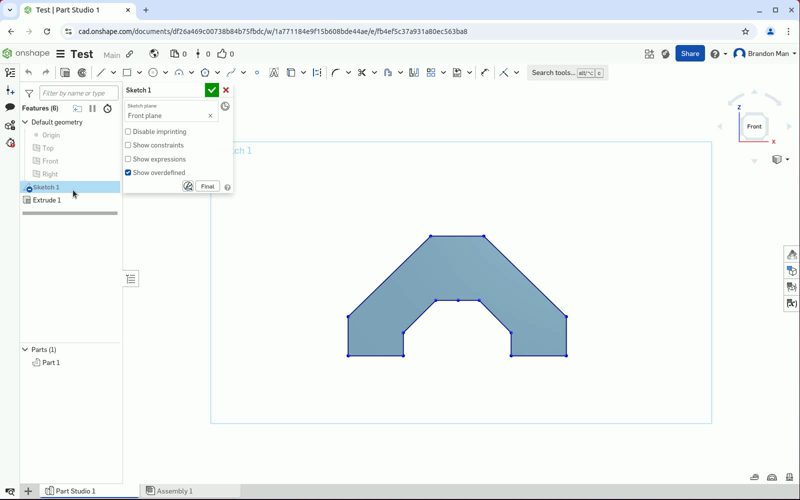
mouse_move(229, 92)
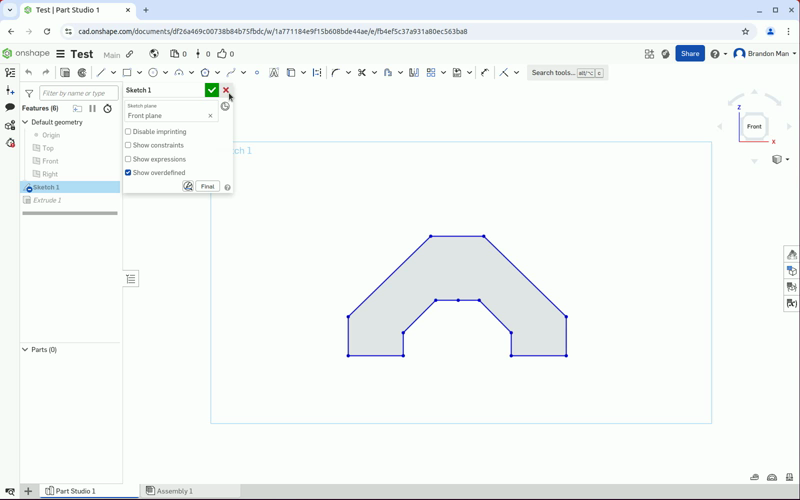
click(229, 92)
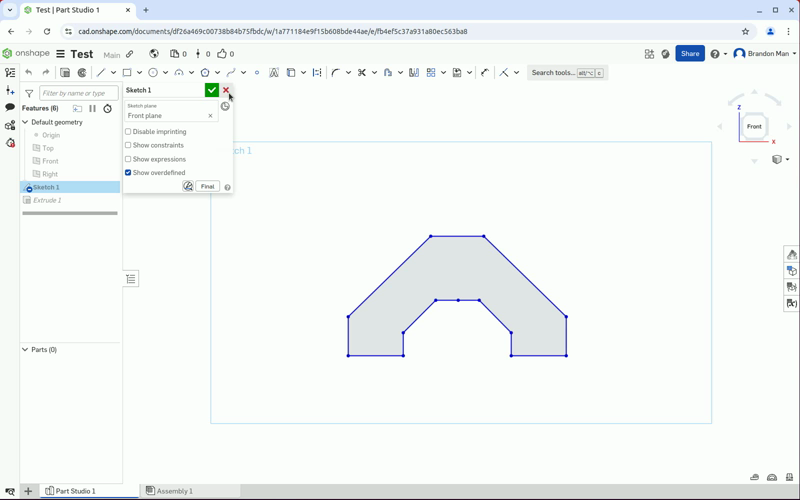
key(shift+s)
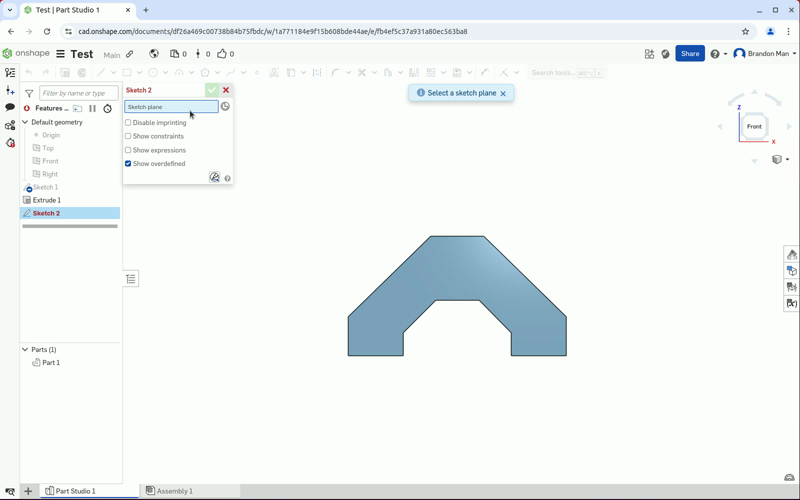
mouse_move(73, 163)
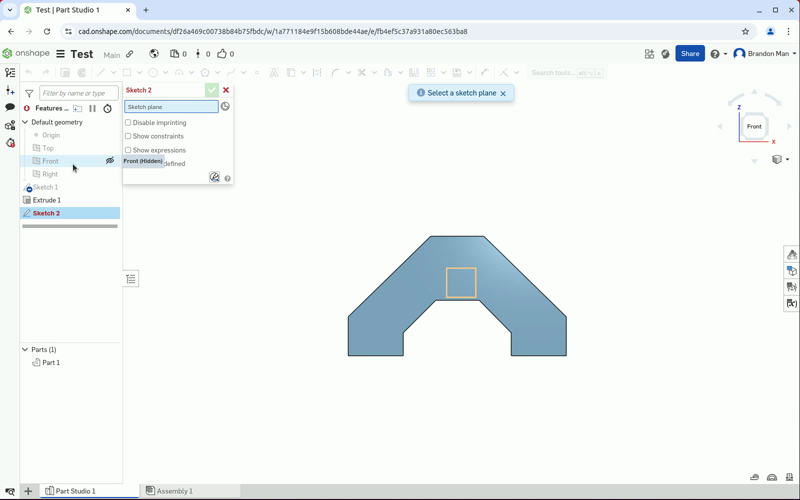
click(73, 163)
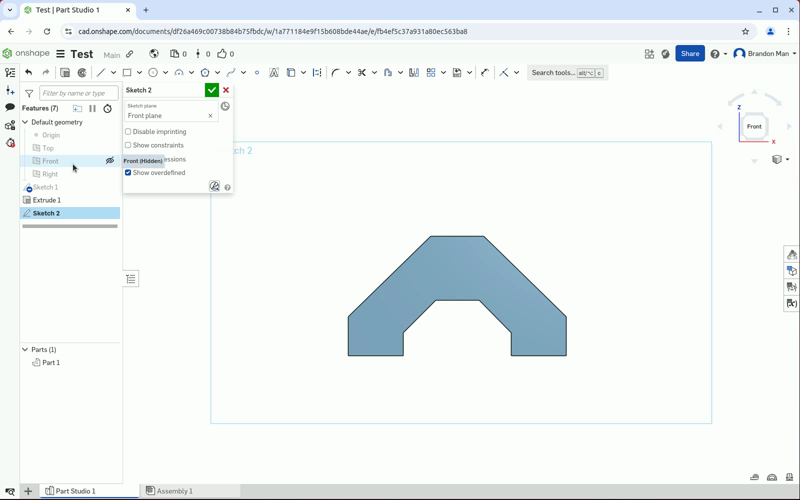
mouse_move(73, 352)
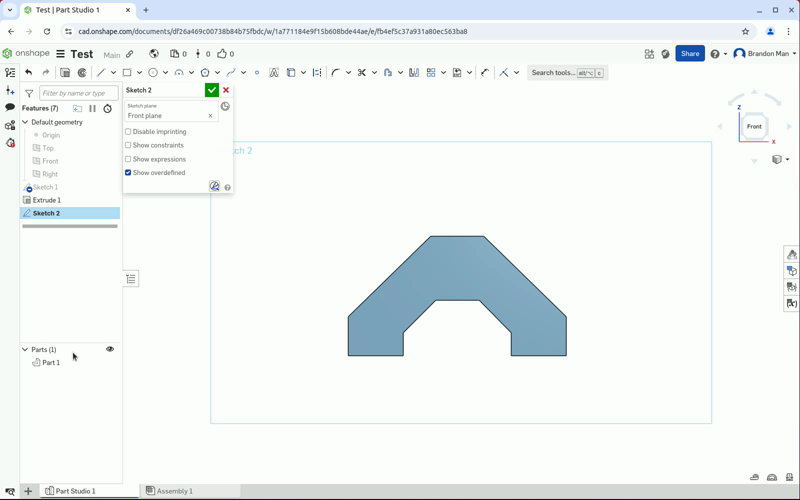
key(y)
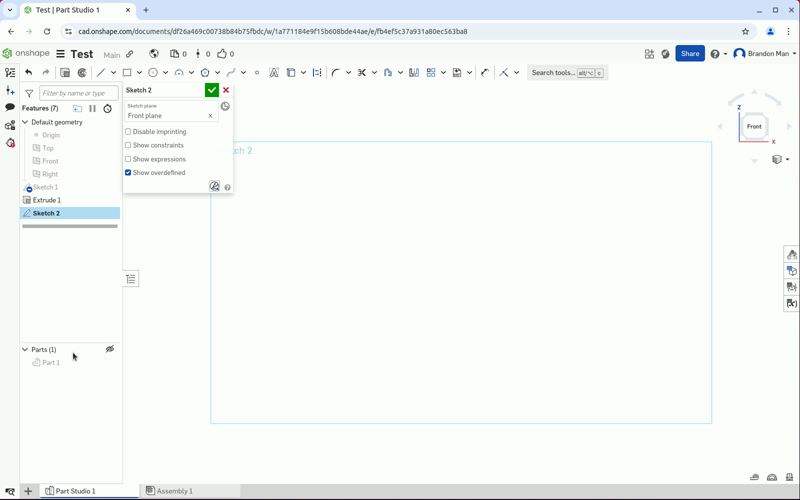
key(l)
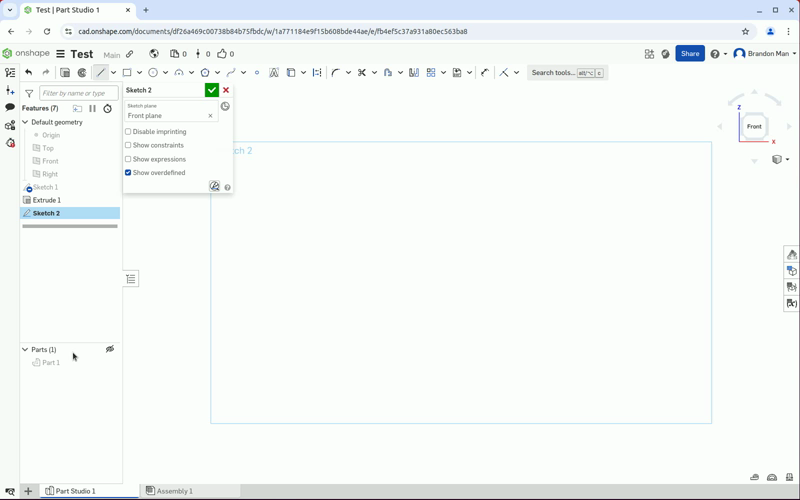
key_down(shift)
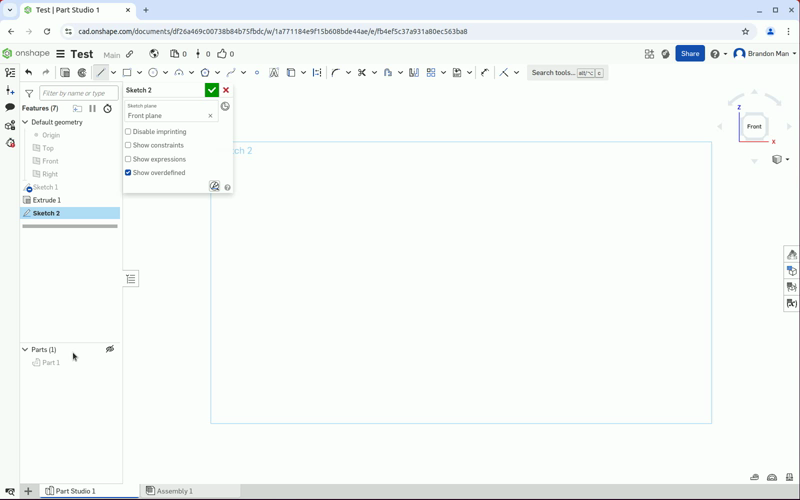
mouse_move(403, 355)
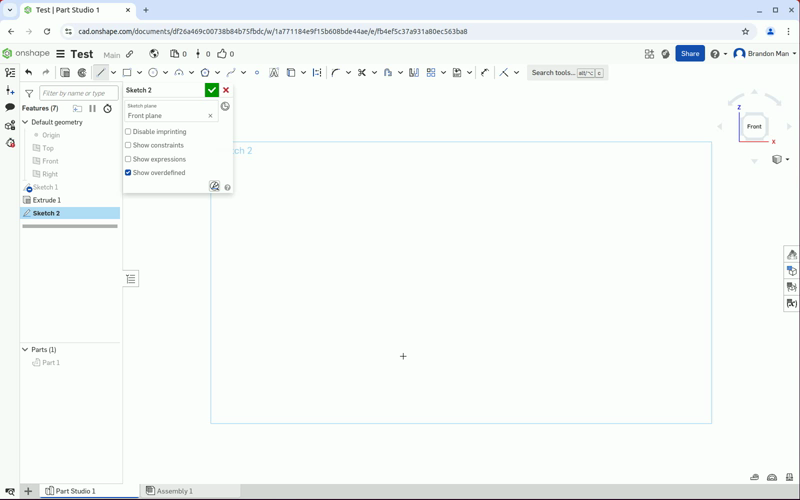
click(403, 355)
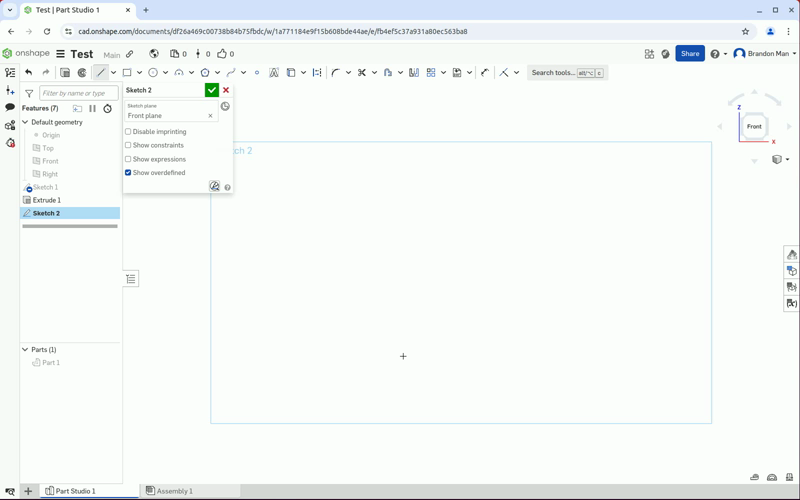
key_up(shift)
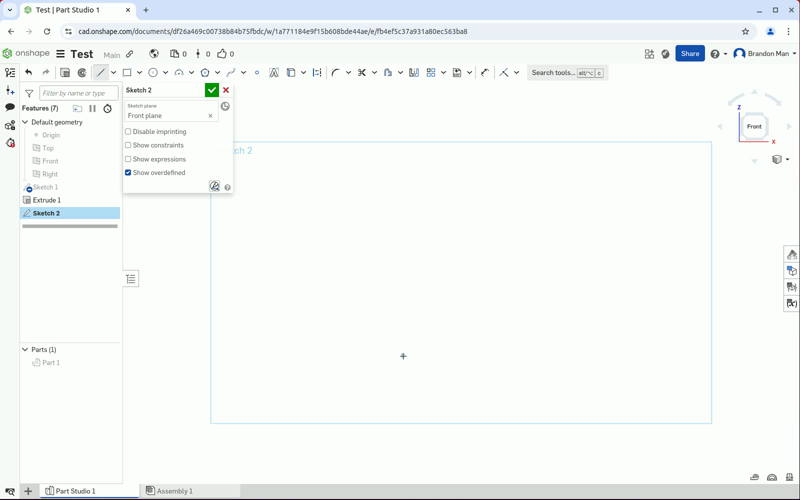
key_down(shift)
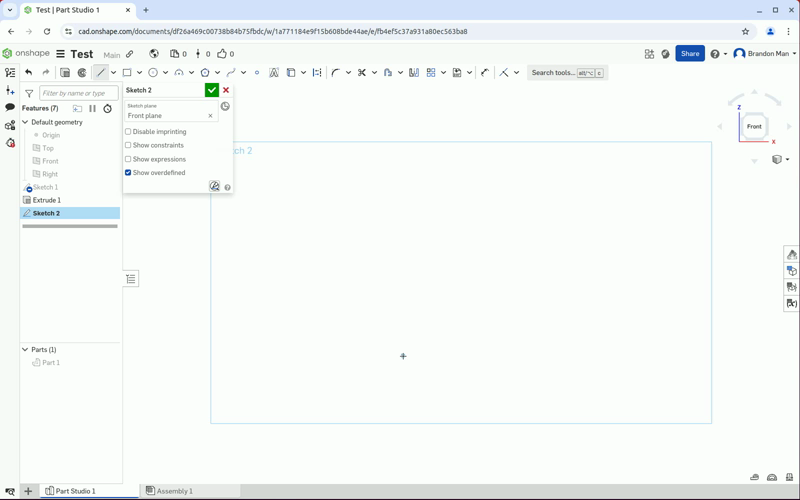
mouse_move(512, 355)
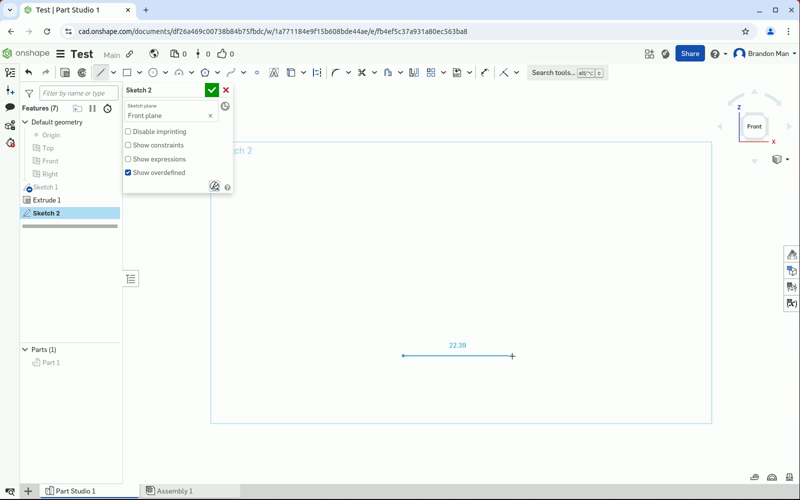
click(512, 355)
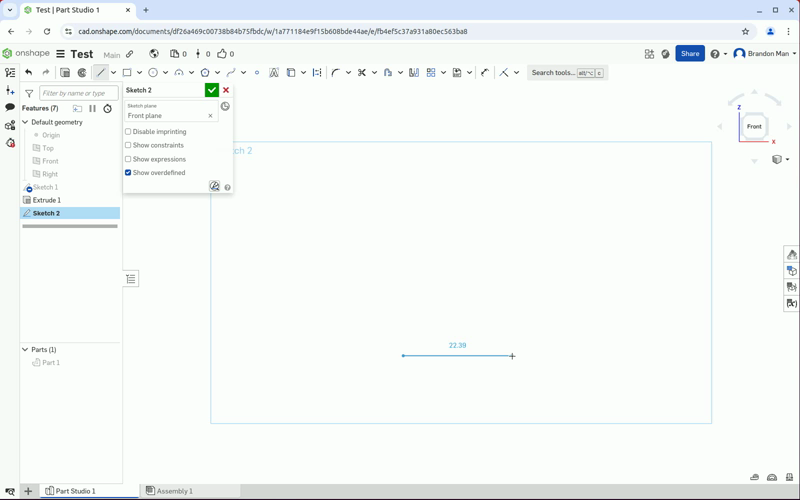
key_up(shift)
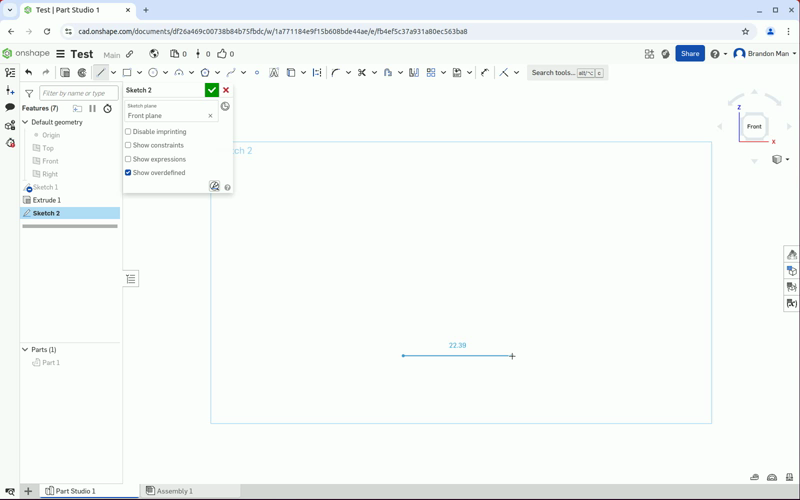
key_down(shift)
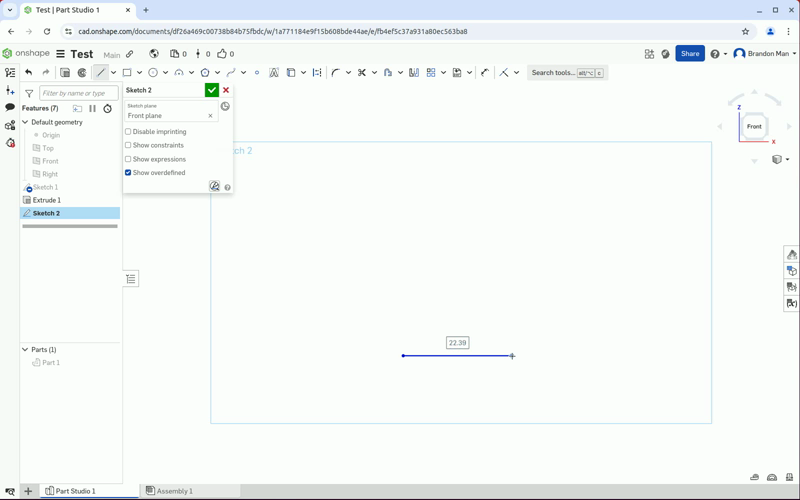
mouse_move(542, 355)
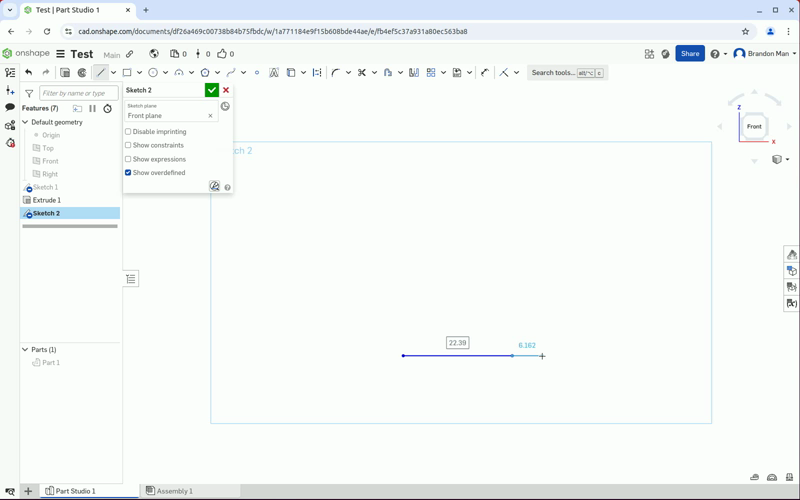
mouse_move(512, 333)
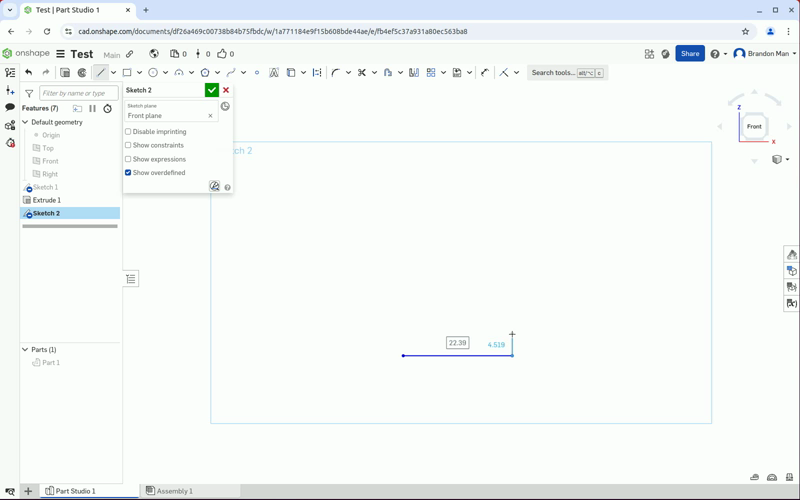
click(512, 333)
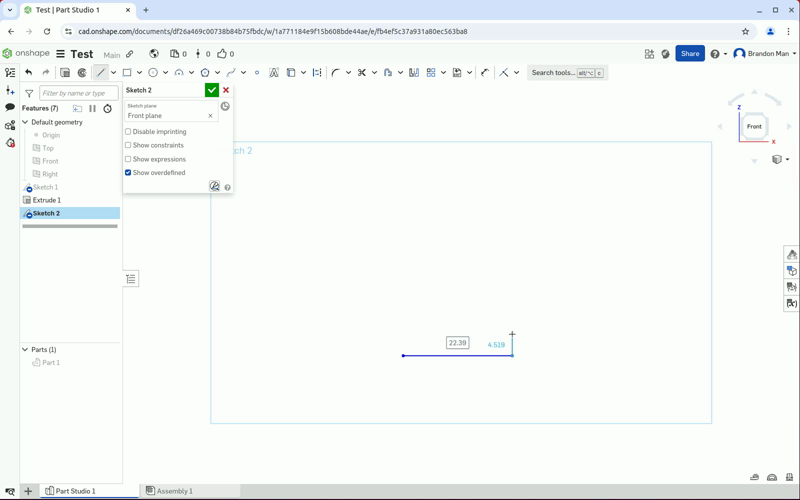
key_up(shift)
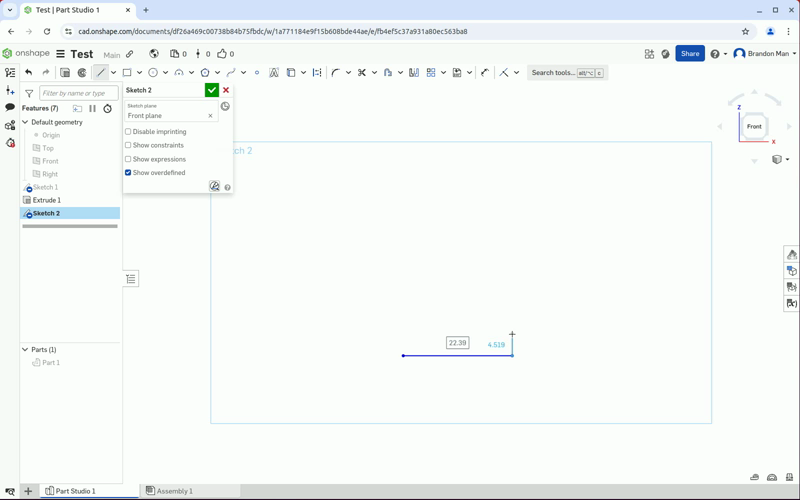
key_down(shift)
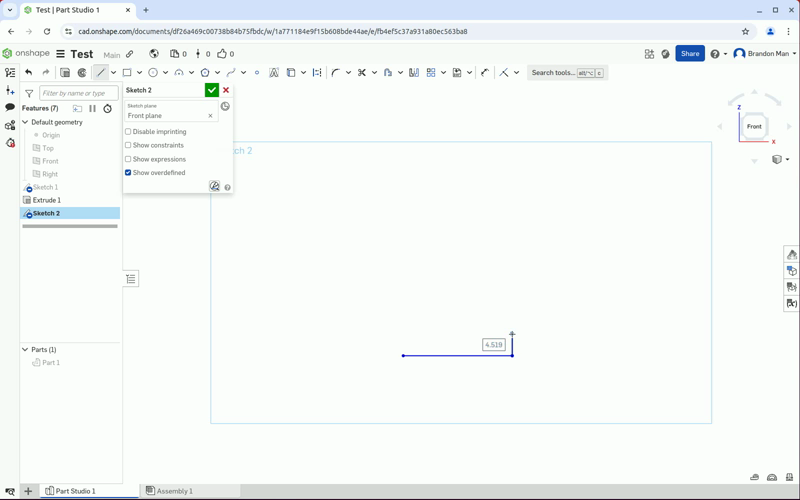
mouse_move(542, 333)
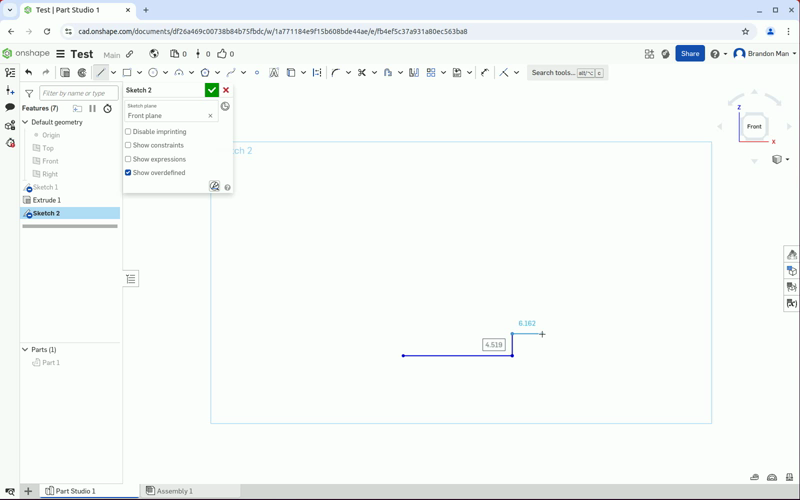
mouse_move(479, 300)
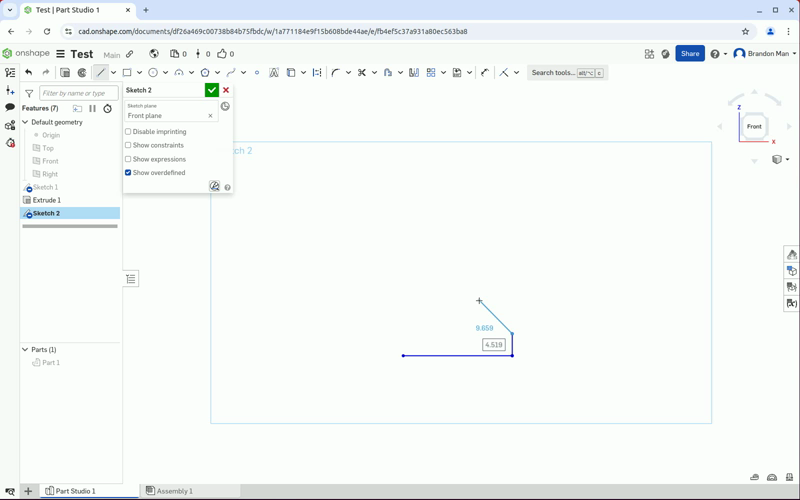
click(479, 300)
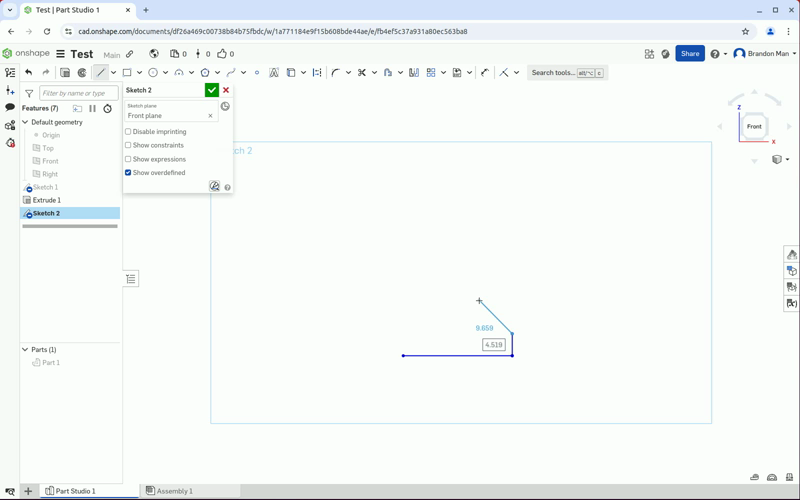
key_up(shift)
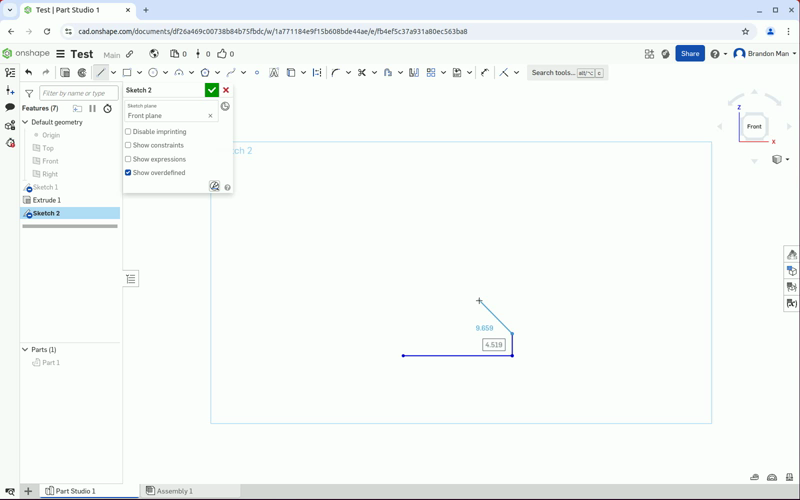
key_down(shift)
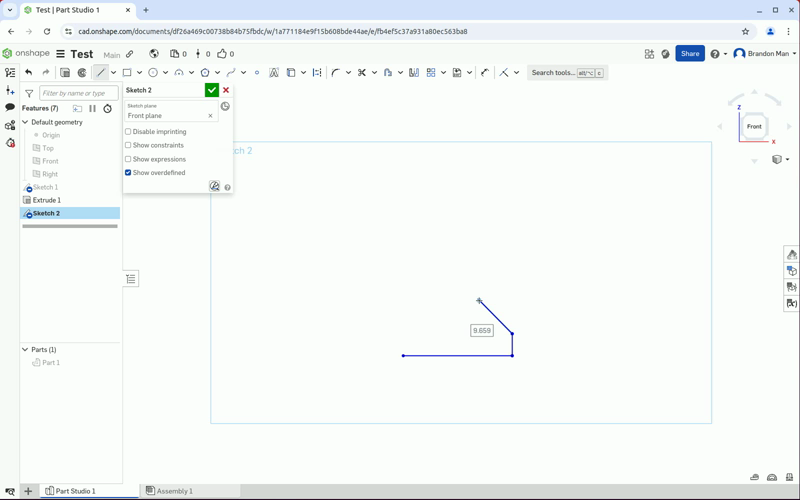
mouse_move(509, 300)
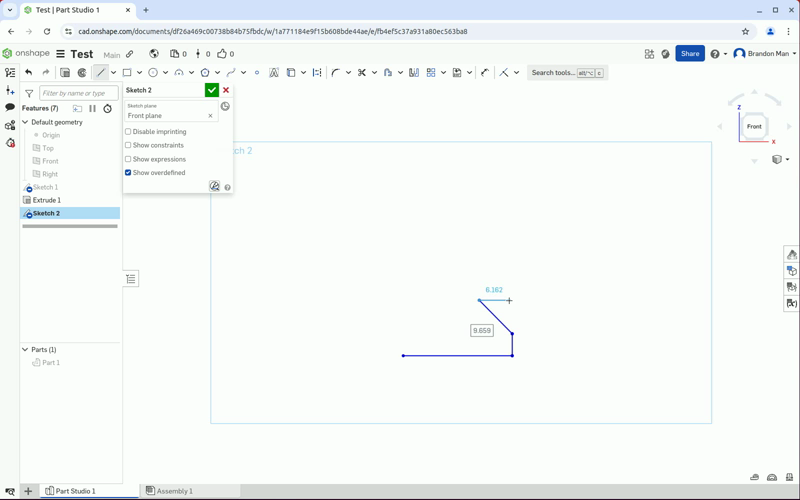
mouse_move(458, 300)
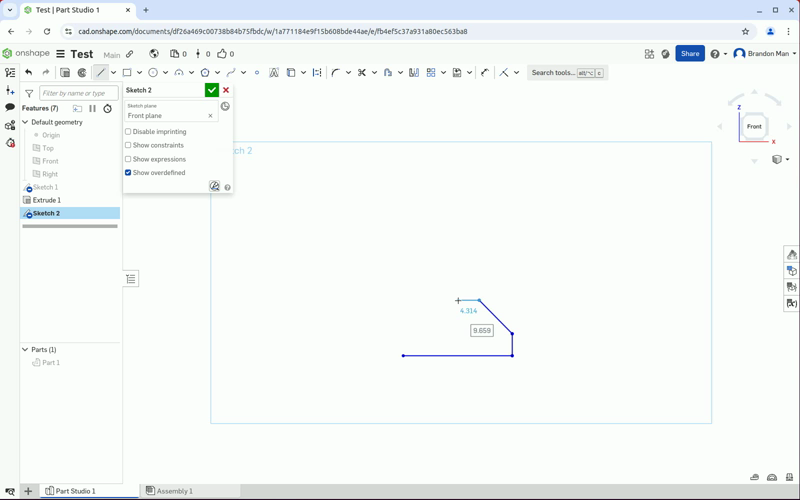
click(458, 300)
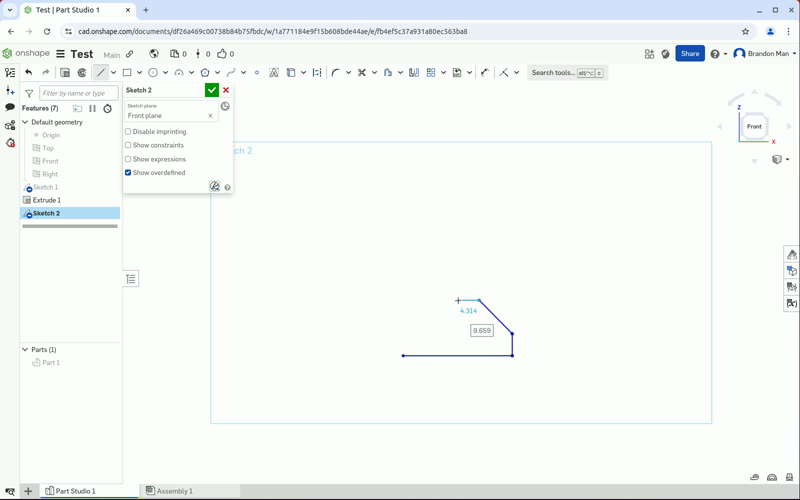
key_up(shift)
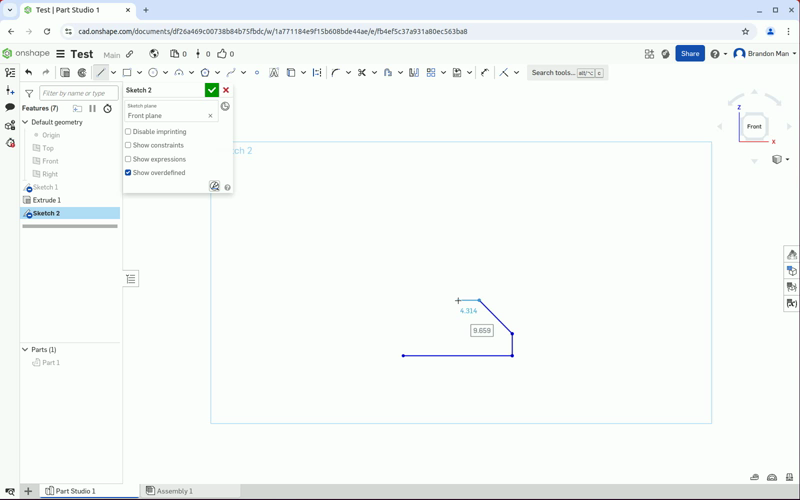
key_down(shift)
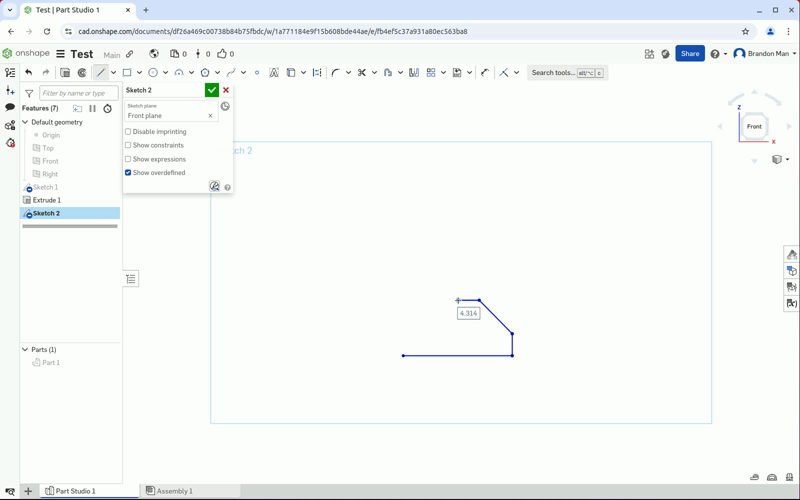
mouse_move(488, 300)
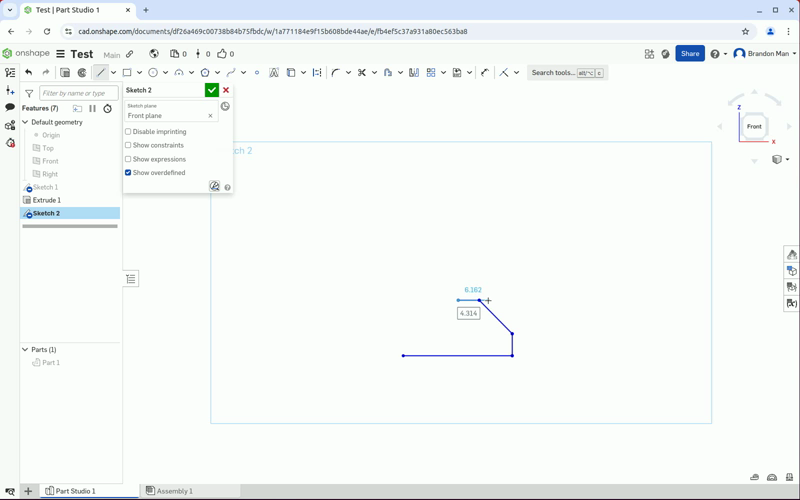
mouse_move(435, 300)
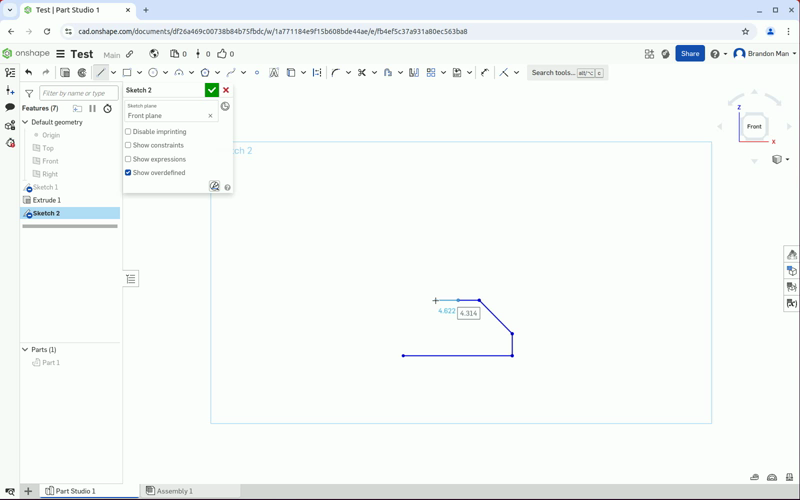
click(435, 300)
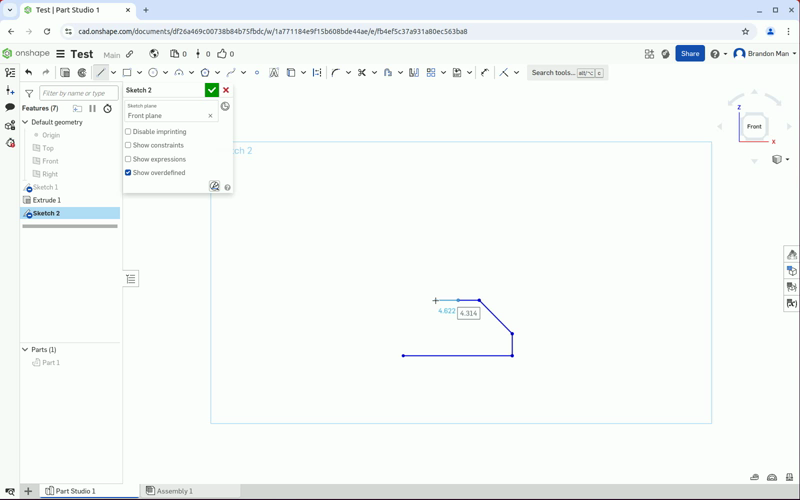
key_up(shift)
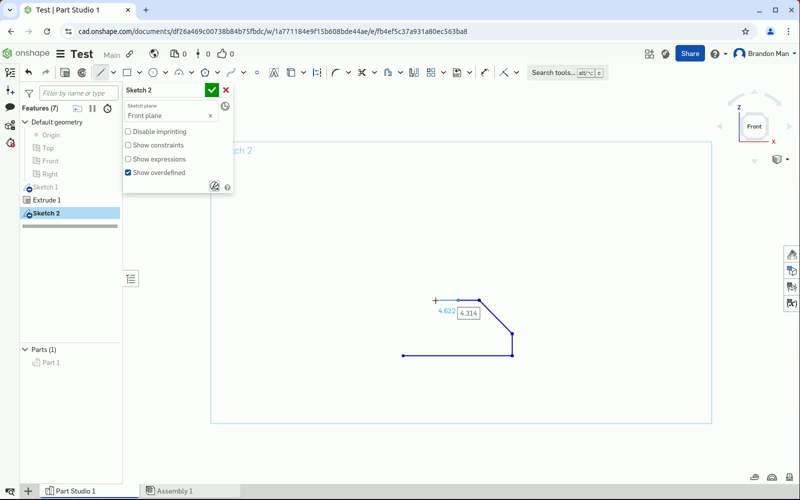
key_down(shift)
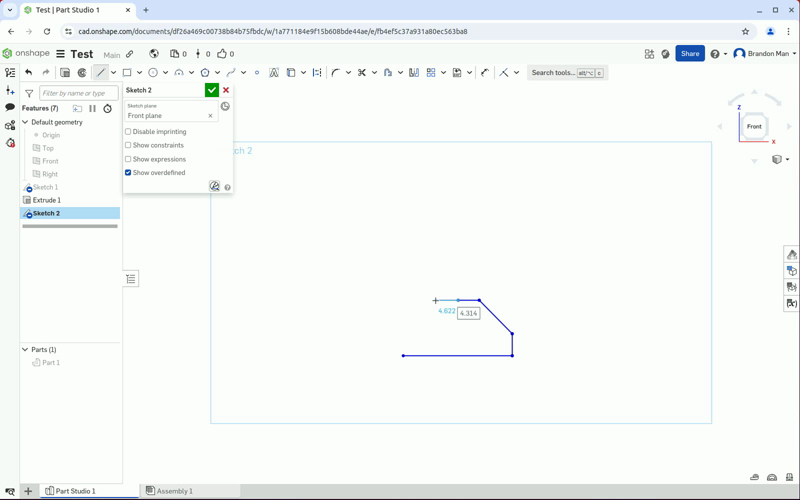
mouse_move(465, 300)
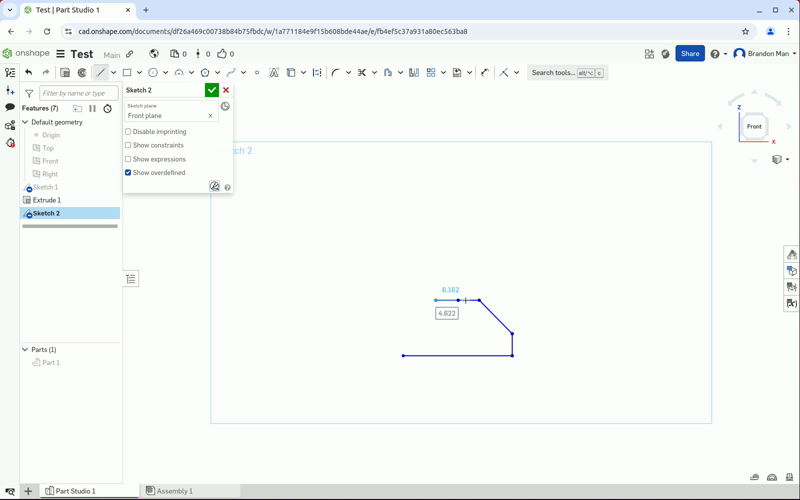
mouse_move(403, 333)
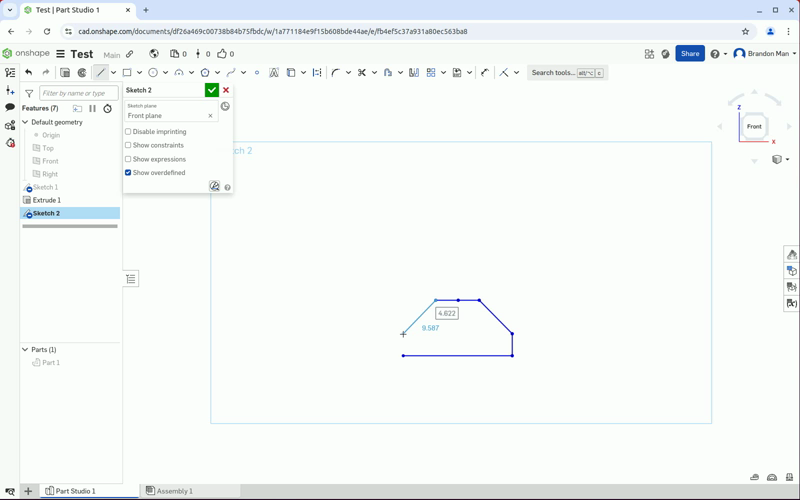
click(403, 333)
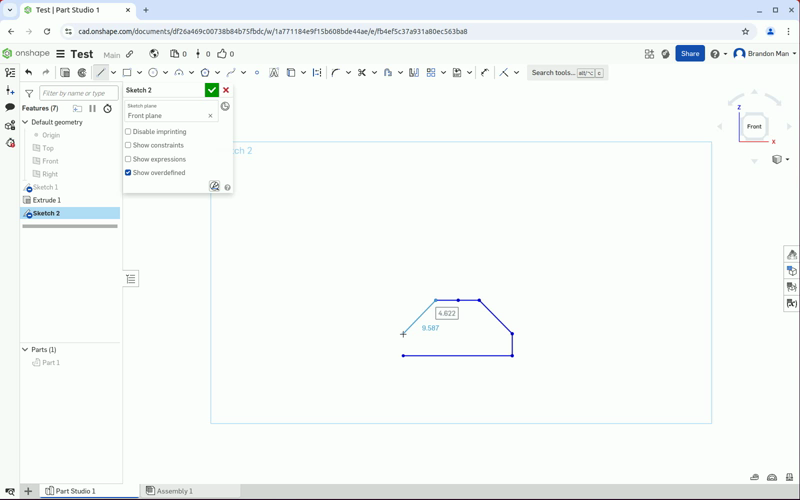
key_up(shift)
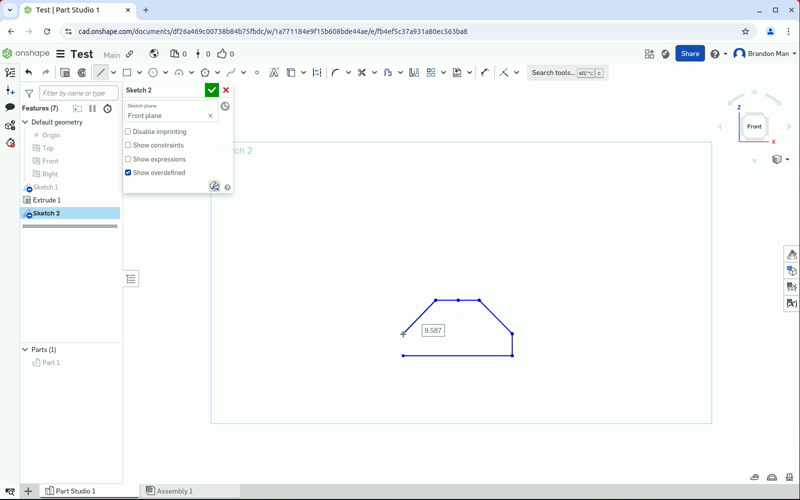
mouse_move(433, 333)
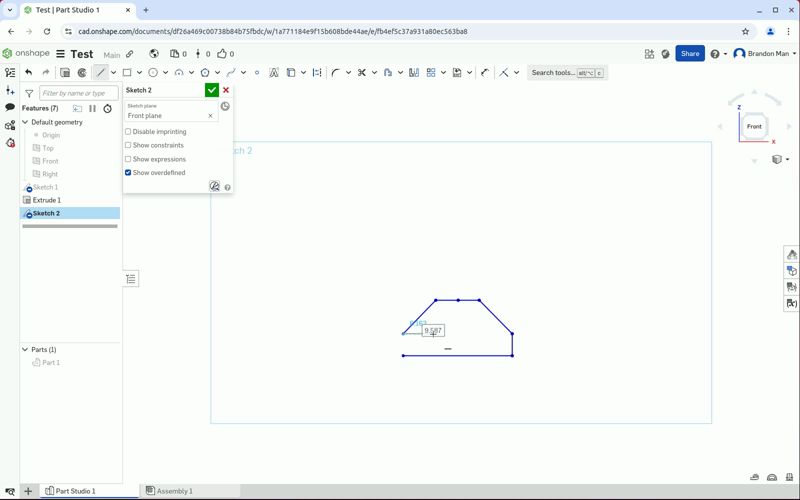
key_down(shift)
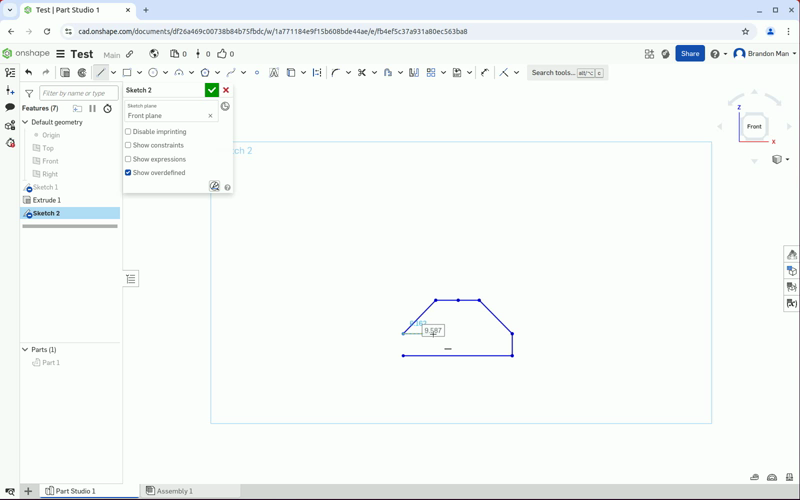
mouse_move(403, 355)
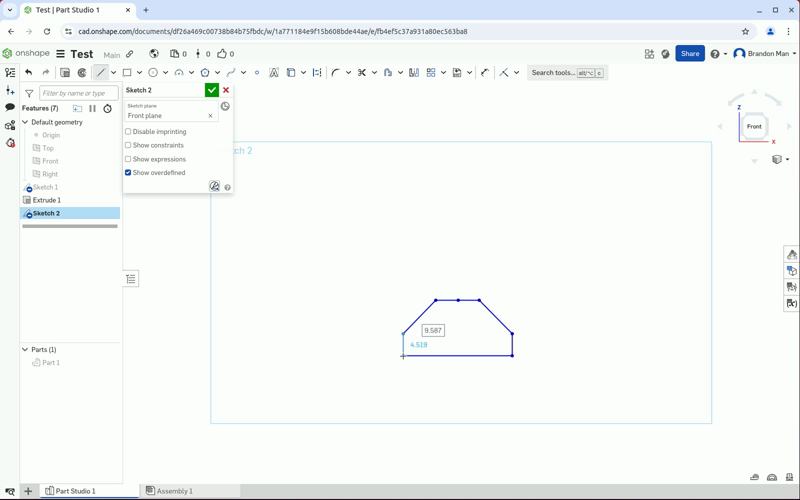
key_up(shift)
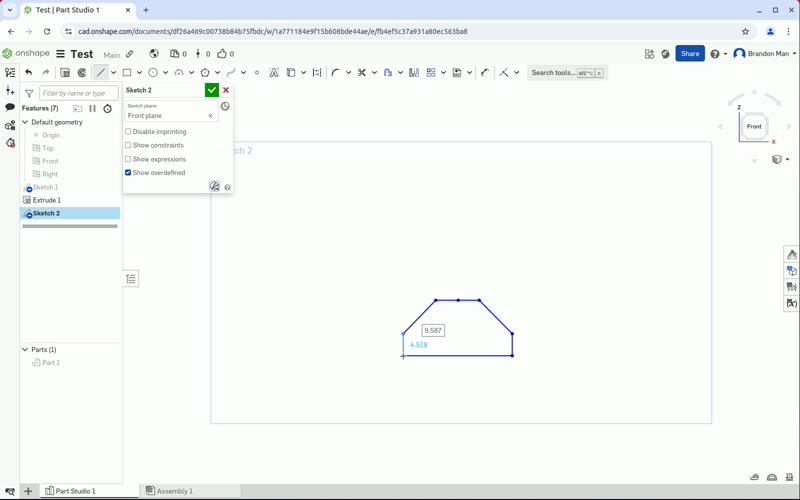
click(403, 355)
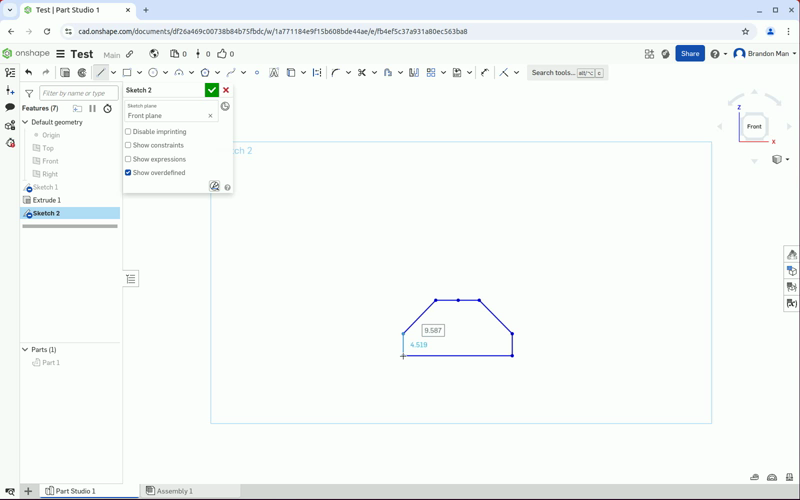
key(esc)
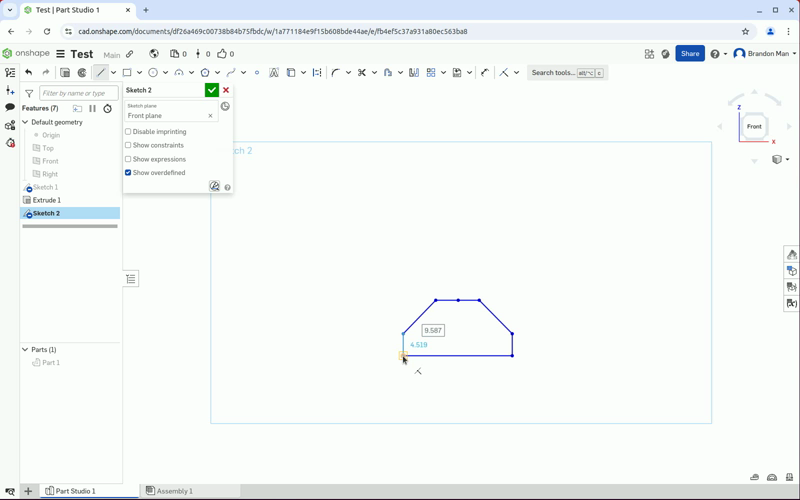
mouse_move(437, 349)
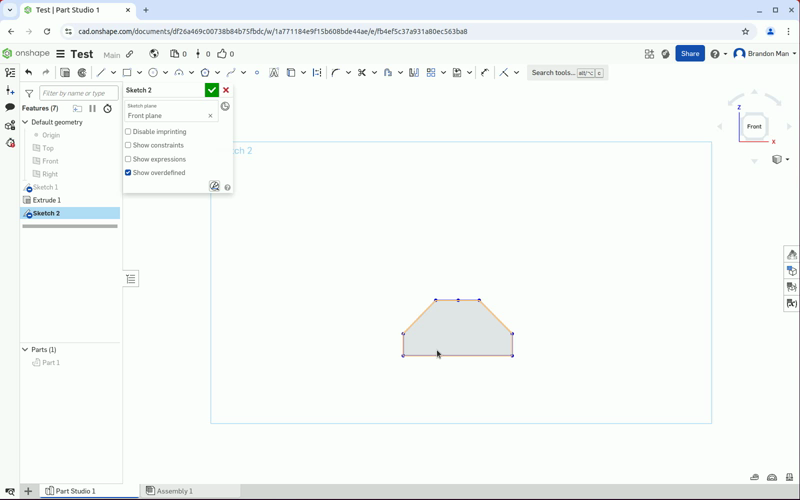
click(437, 349)
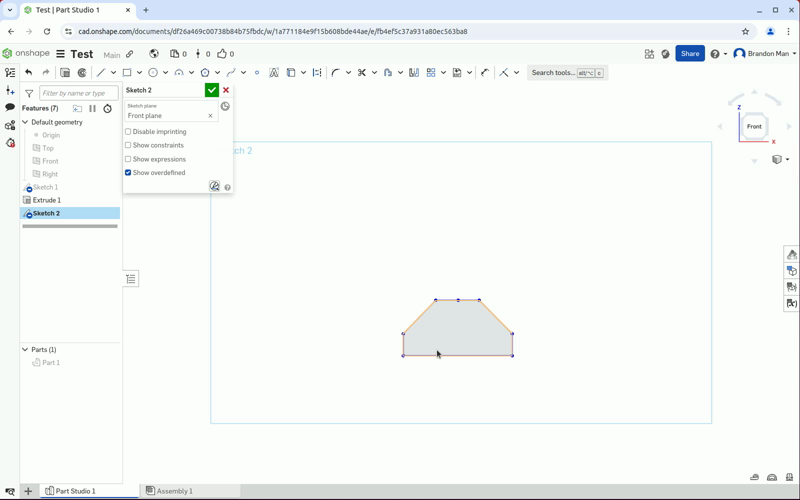
mouse_move(73, 352)
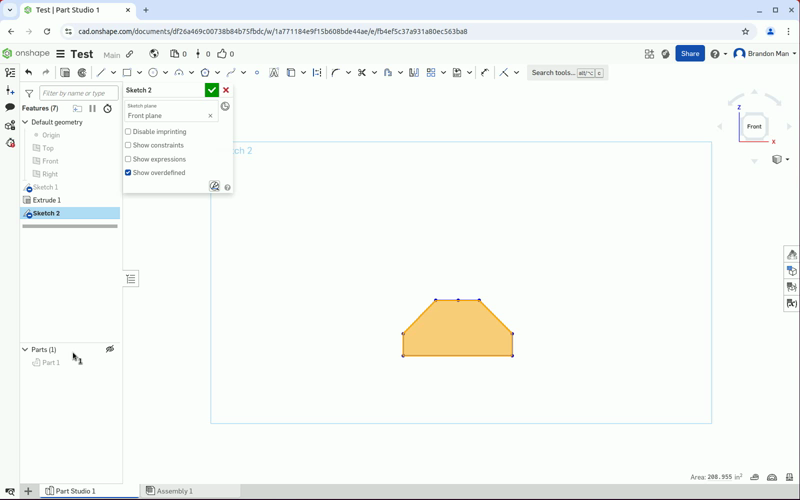
key(shift+y)
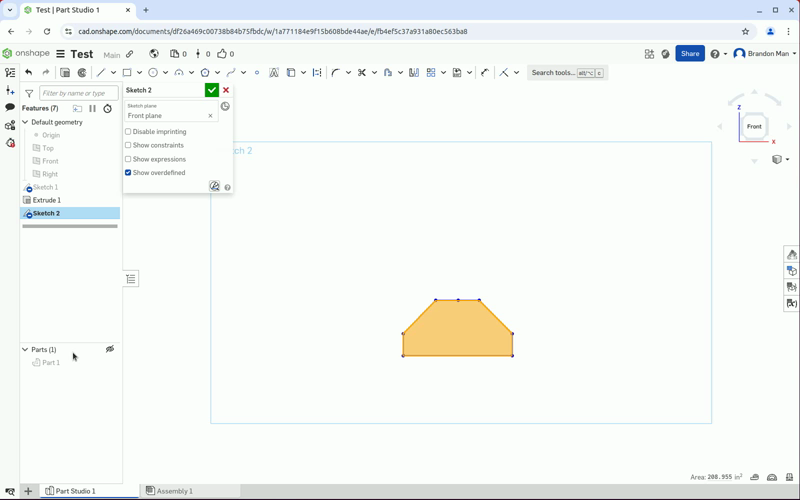
key(shift+e)
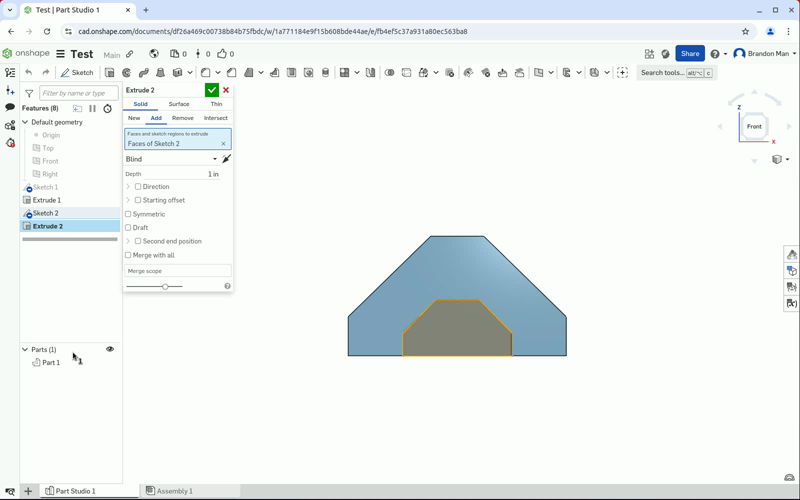
mouse_move(143, 106)
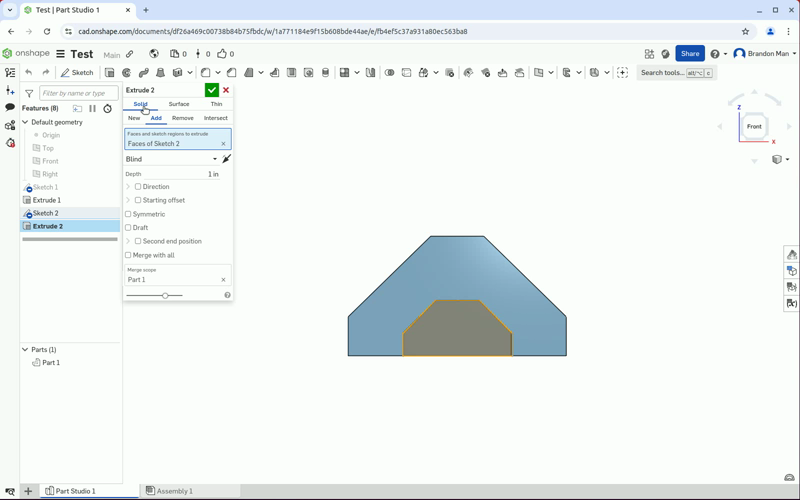
click(143, 106)
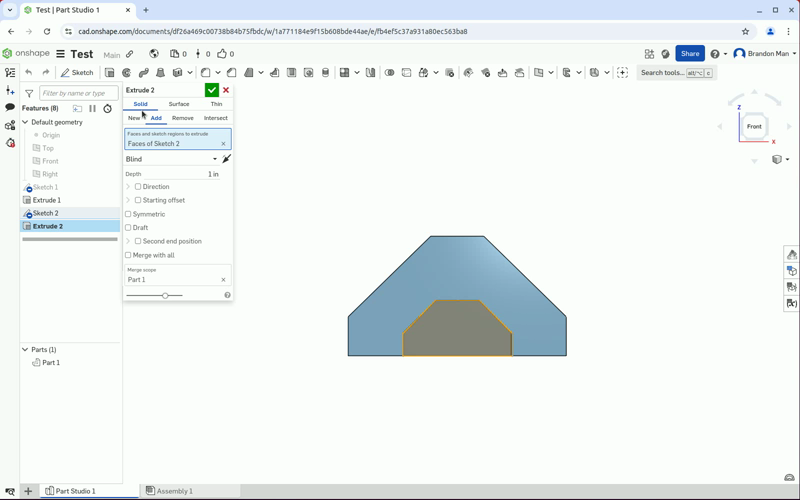
mouse_move(137, 120)
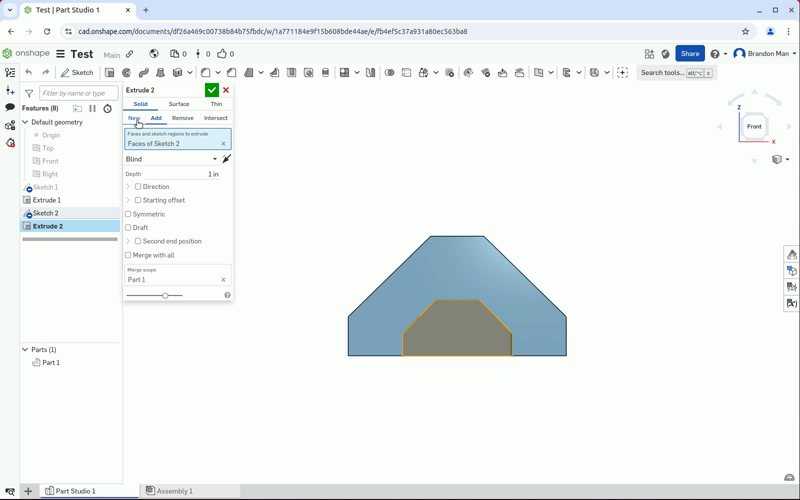
click(137, 120)
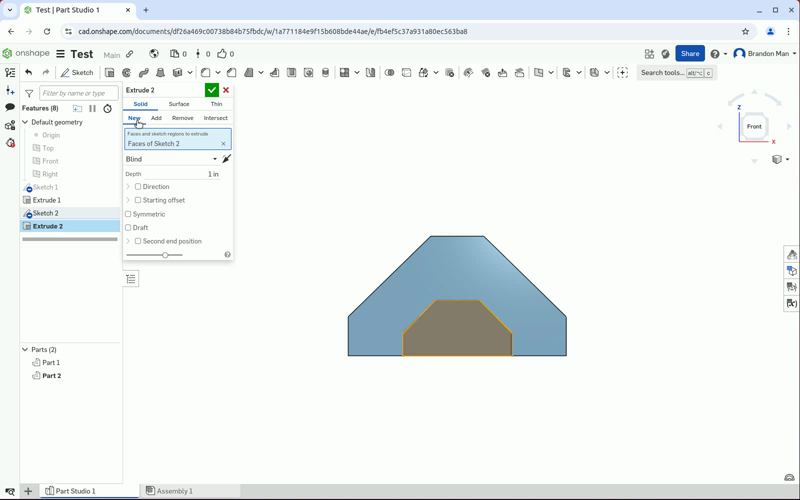
key(tab, 4)
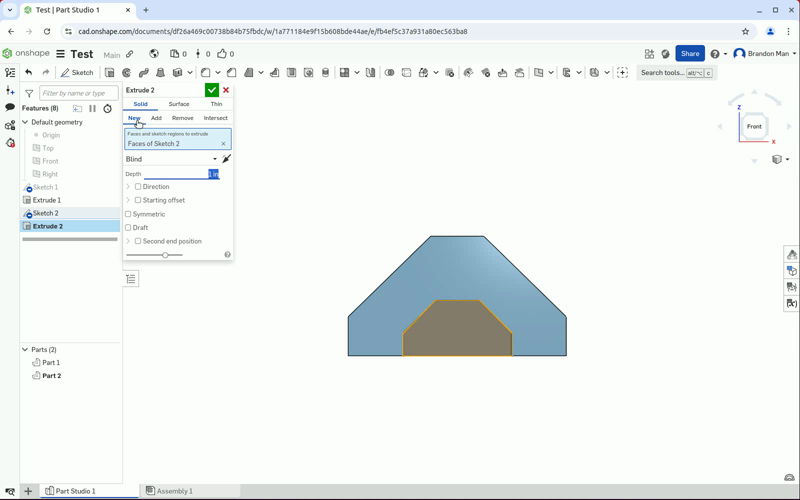
text(15.646)
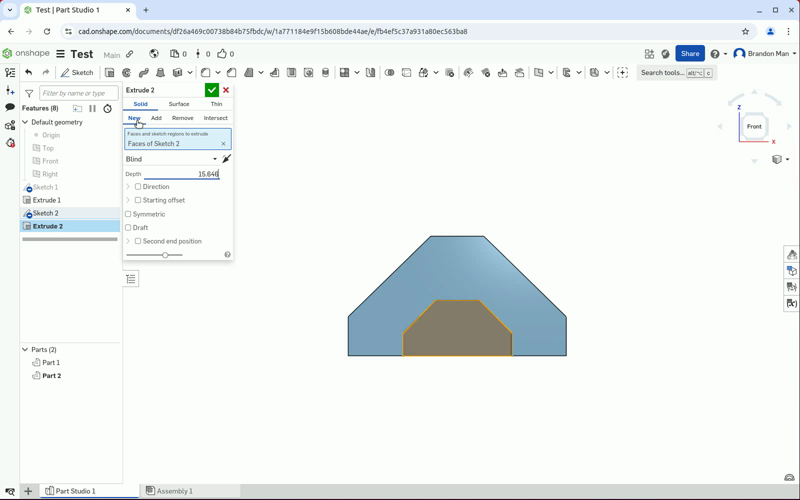
key(enter)
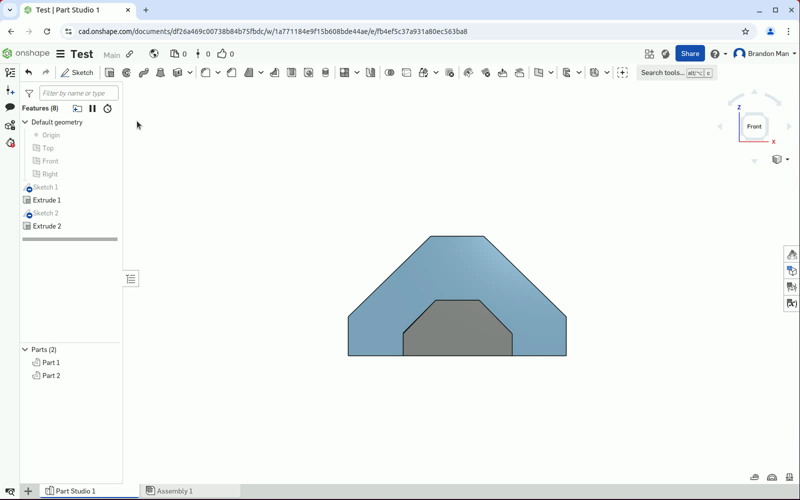
key(shift+h)
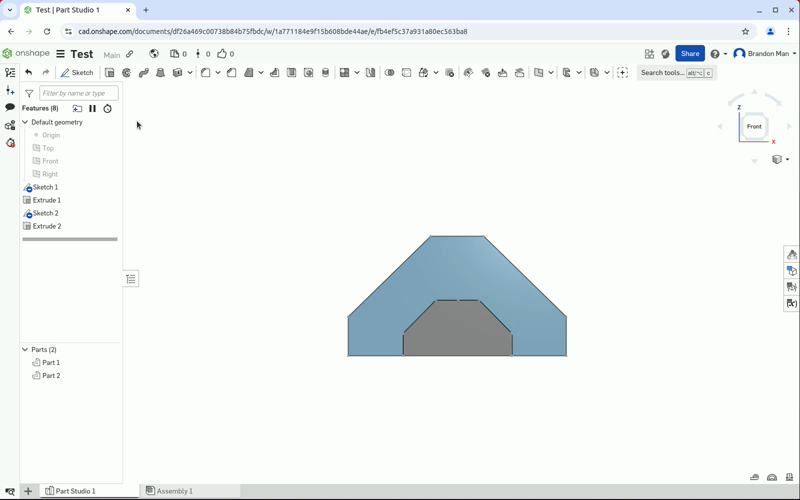
key(shift+h)
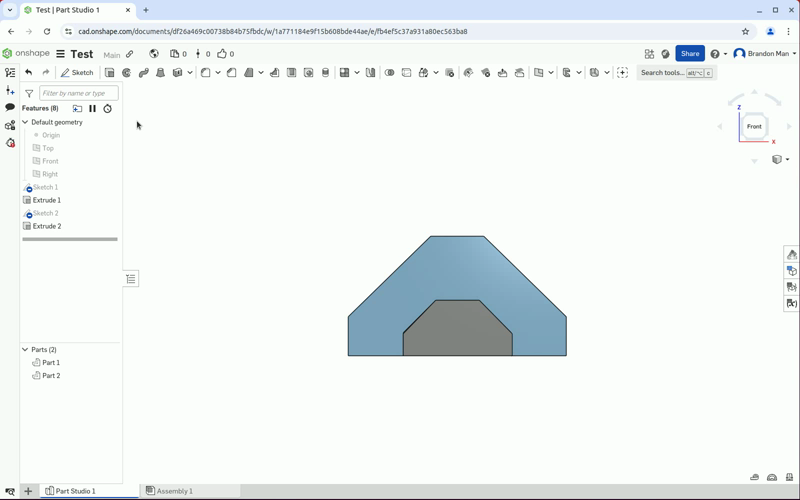
mouse_move(73, 189)
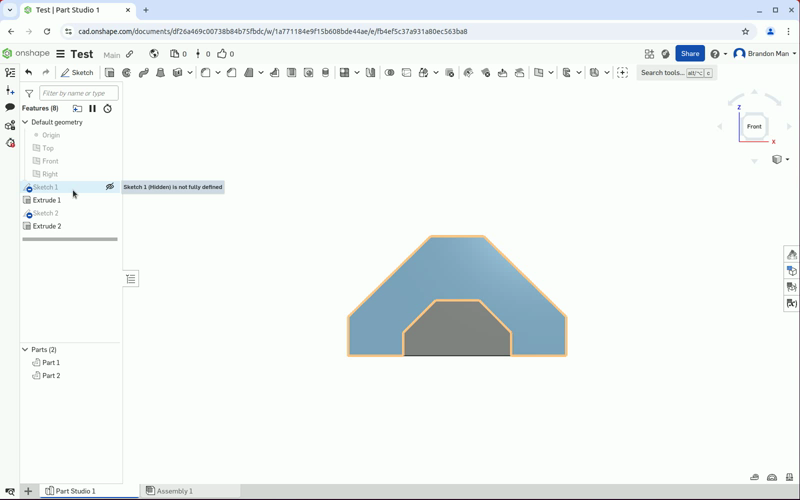
click(73, 189)
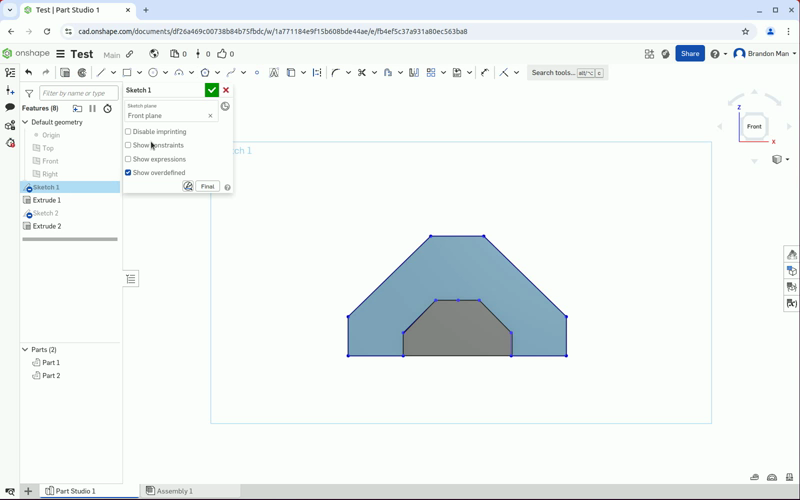
mouse_move(229, 92)
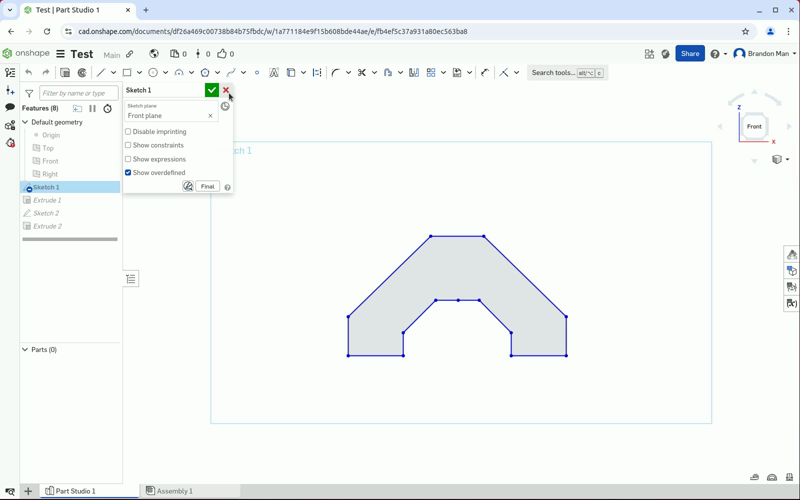
click(229, 92)
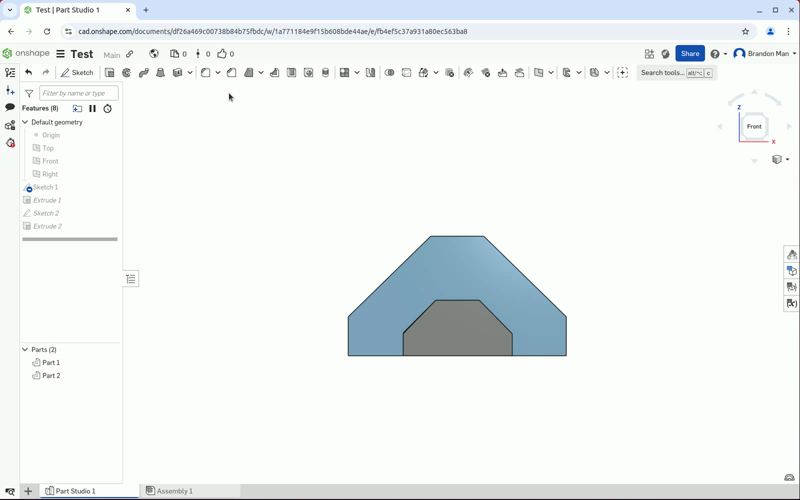
mouse_move(541, 75)
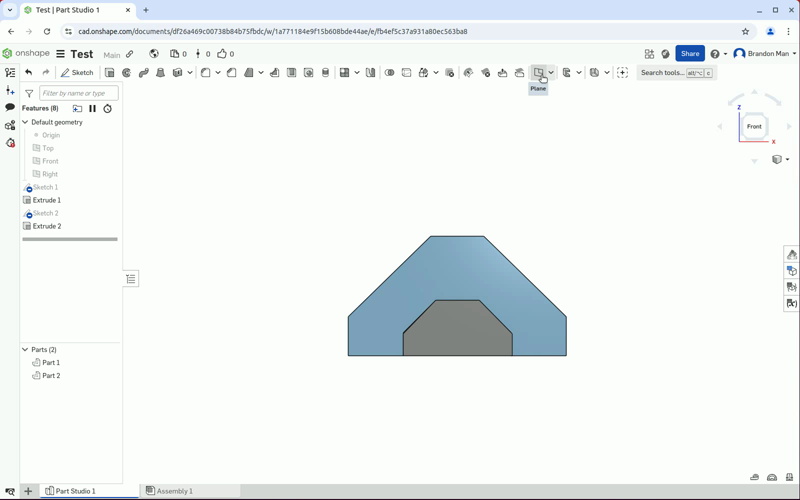
click(541, 75)
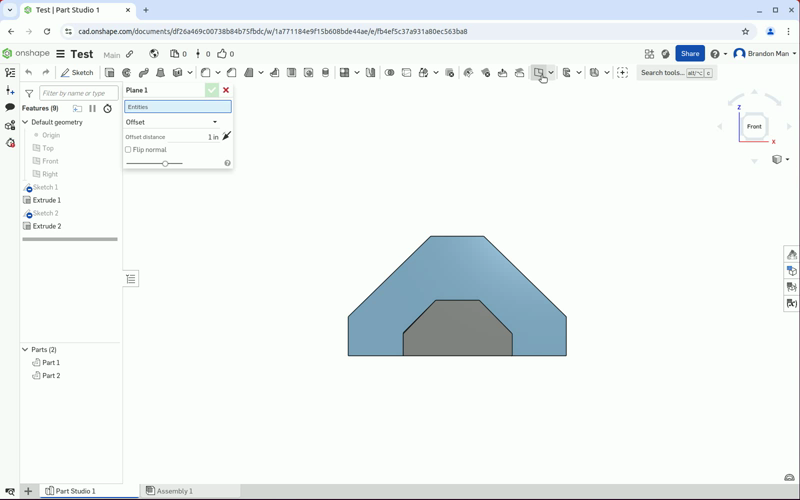
mouse_move(73, 163)
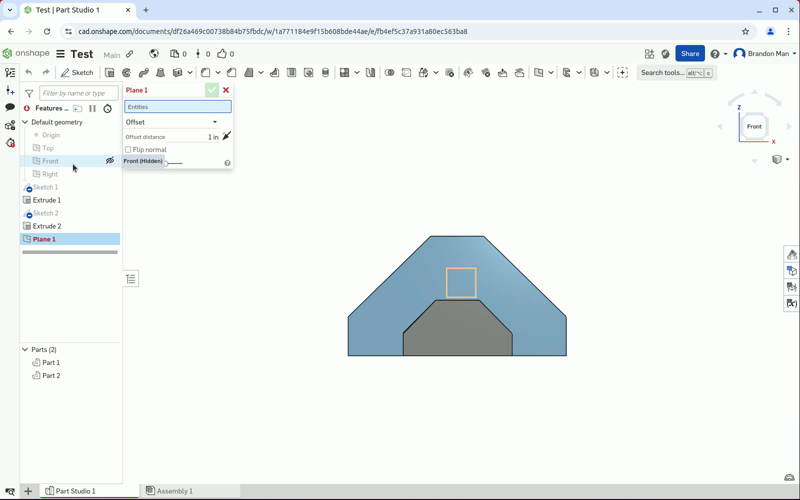
click(73, 163)
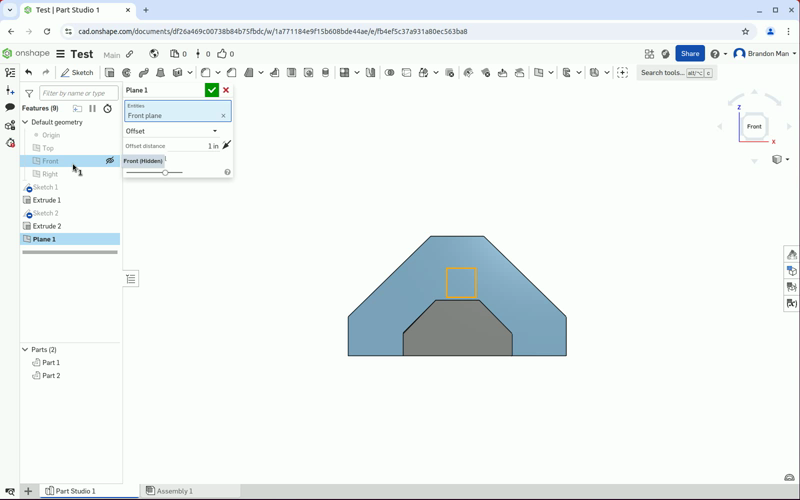
key(tab, 2)
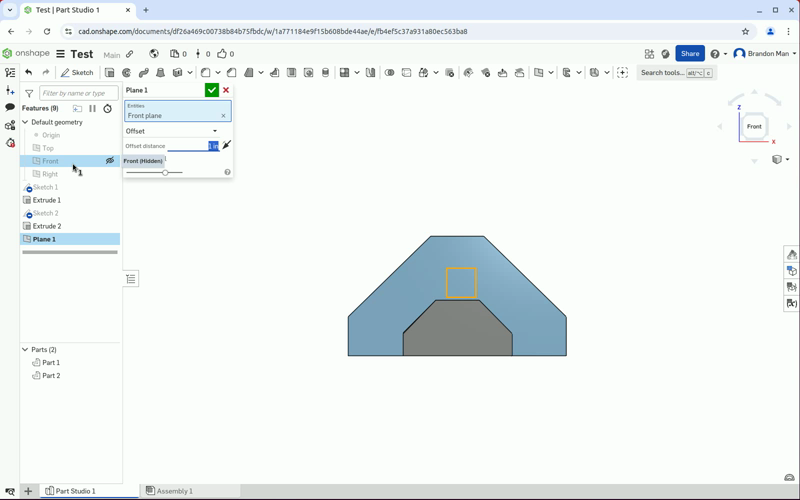
text(4.56)
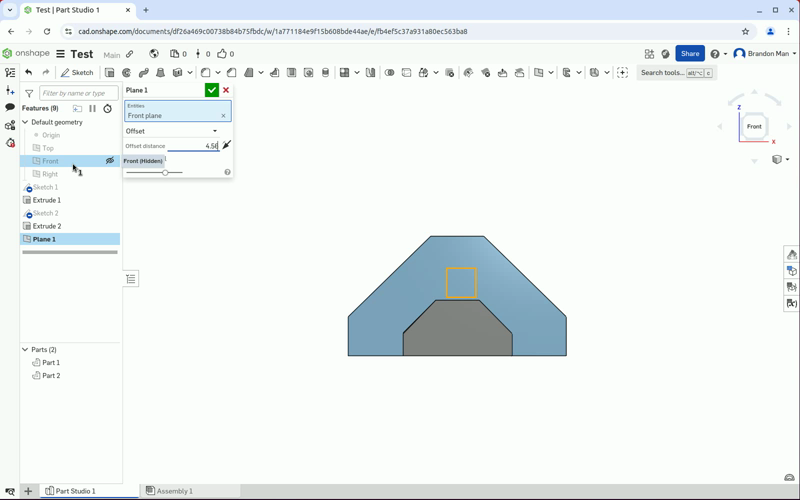
key(enter, 2)
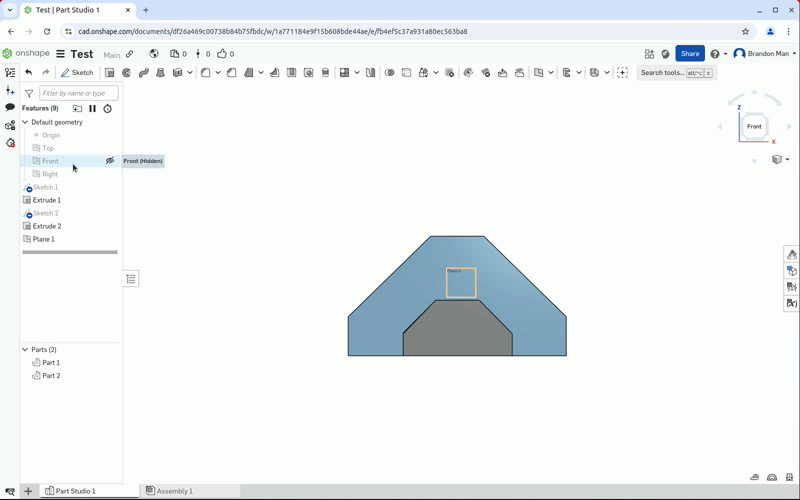
key(shift+s)
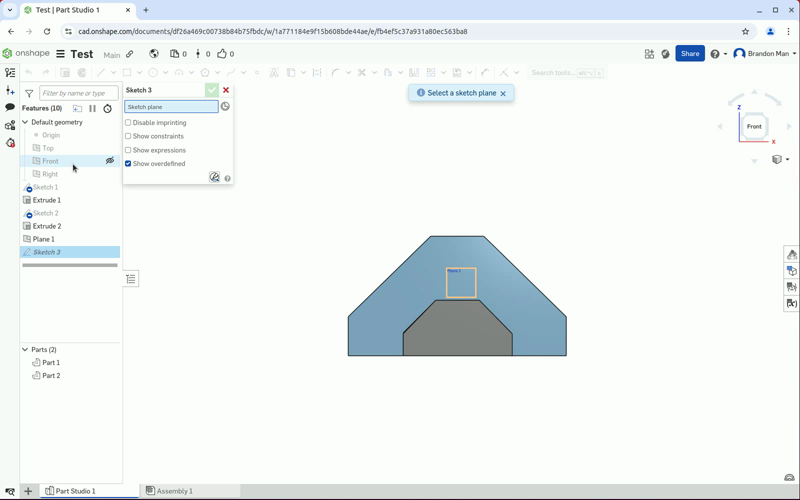
mouse_move(73, 241)
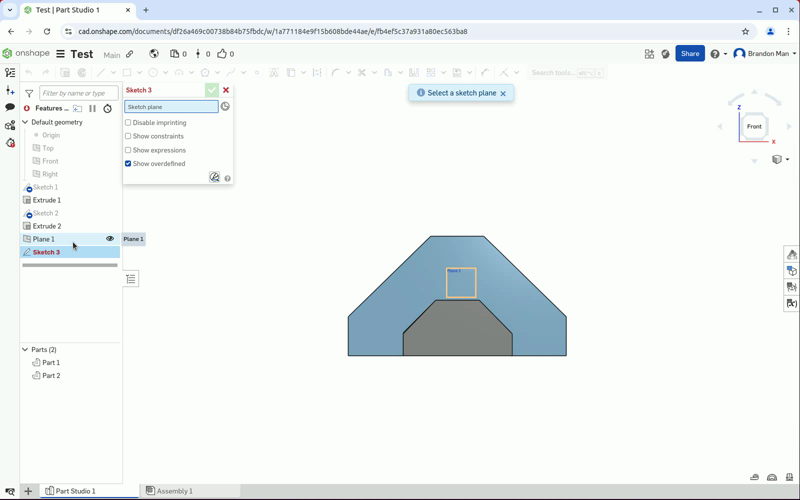
click(73, 241)
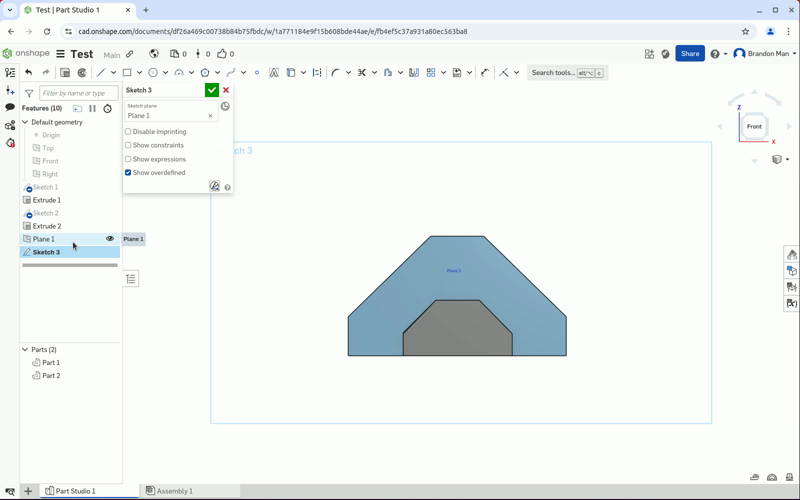
mouse_move(73, 352)
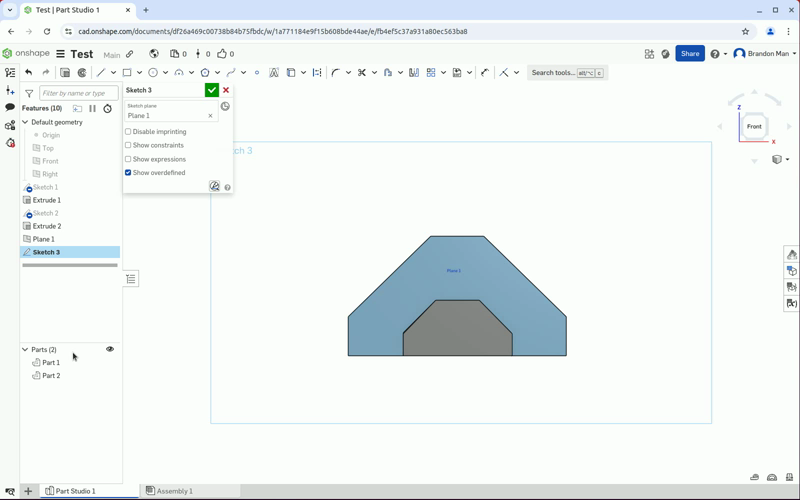
key(y)
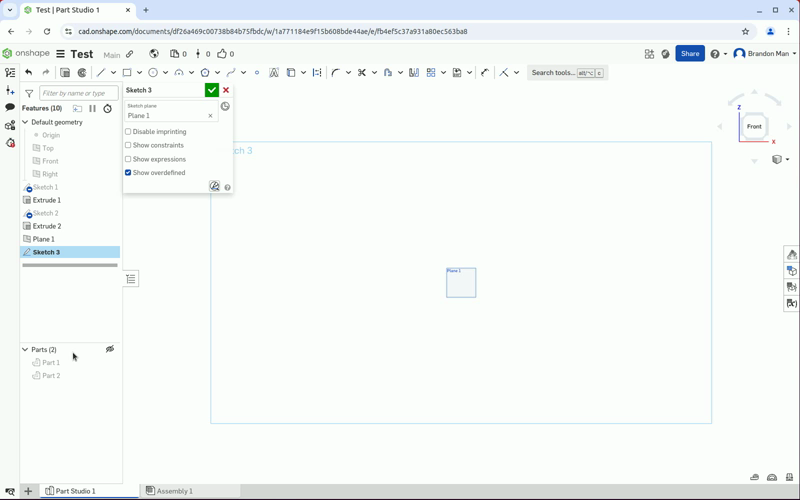
key(l)
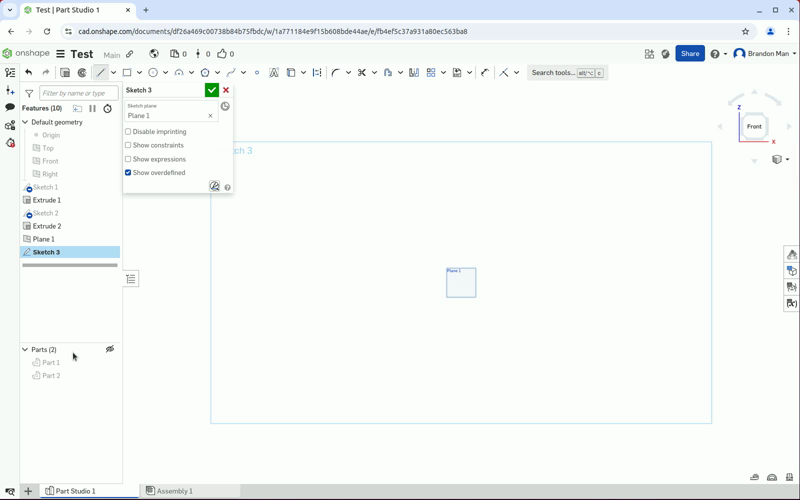
key_down(shift)
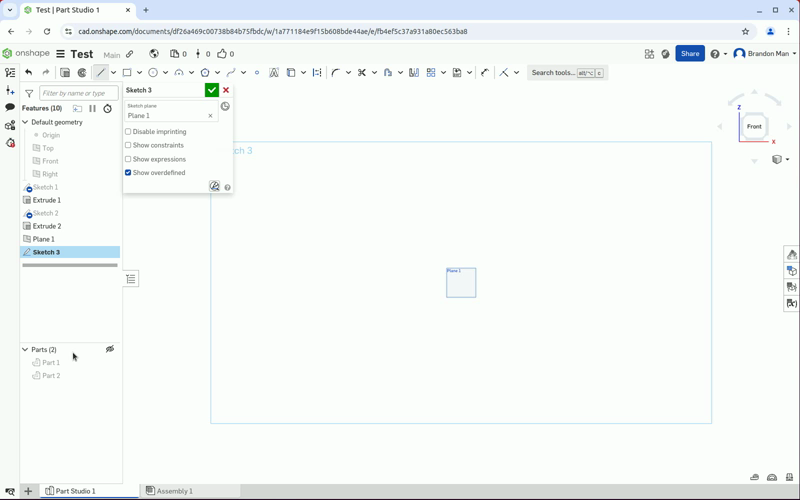
mouse_move(430, 259)
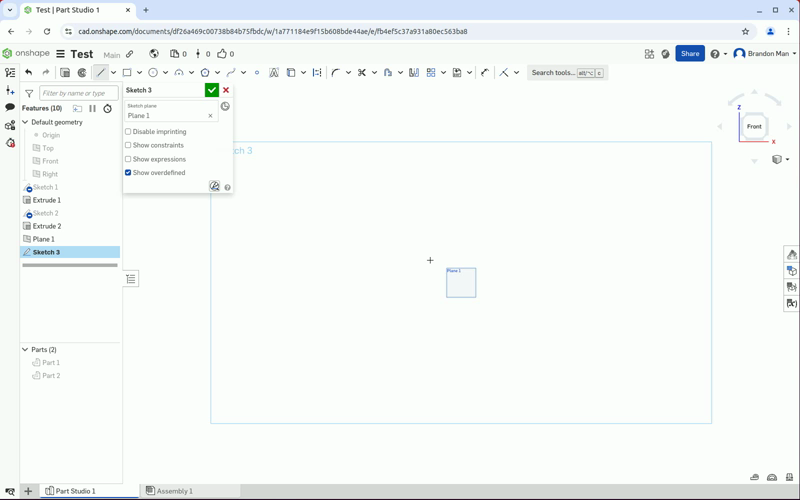
click(430, 259)
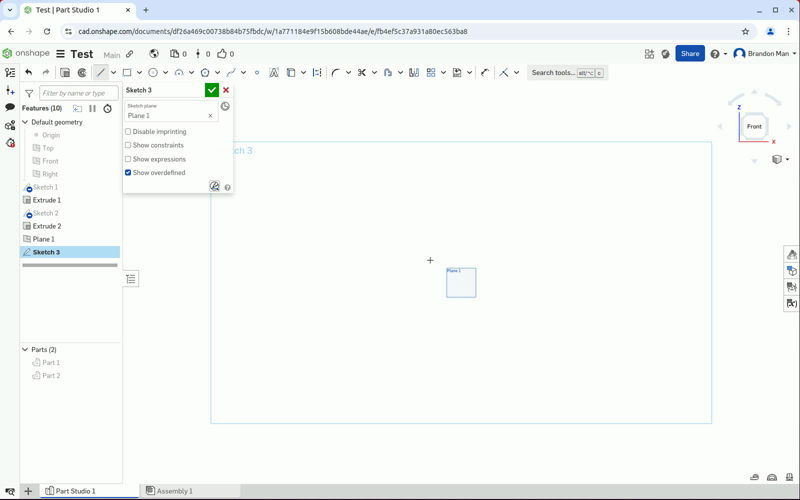
key_up(shift)
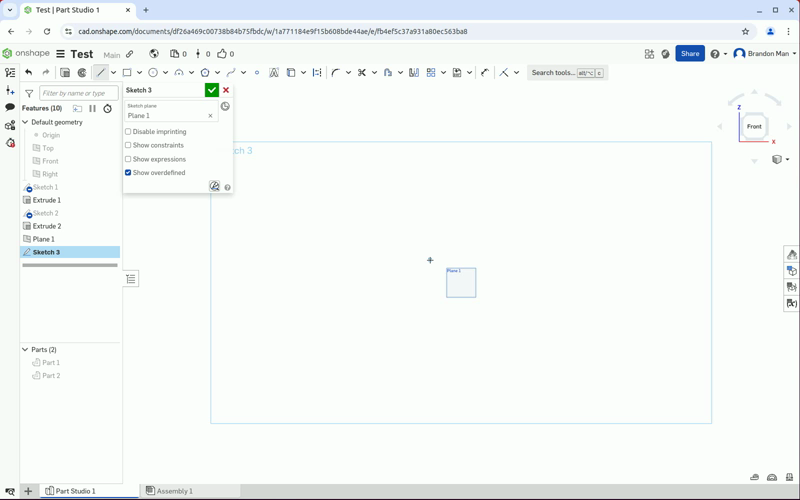
key_down(shift)
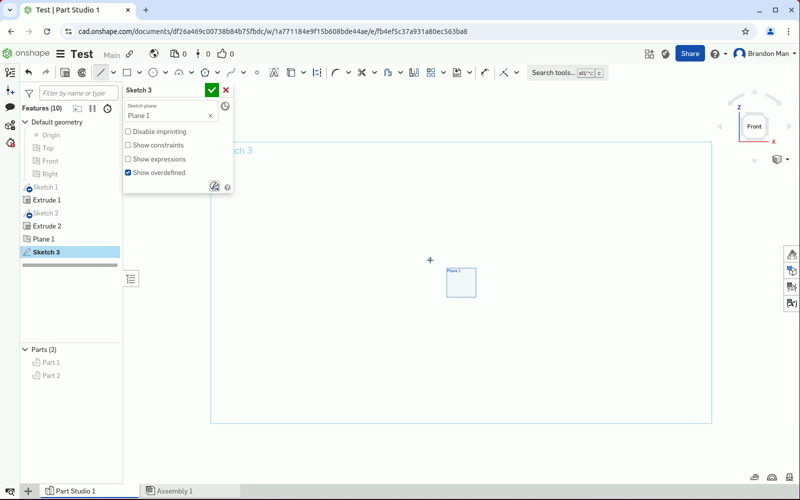
mouse_move(460, 259)
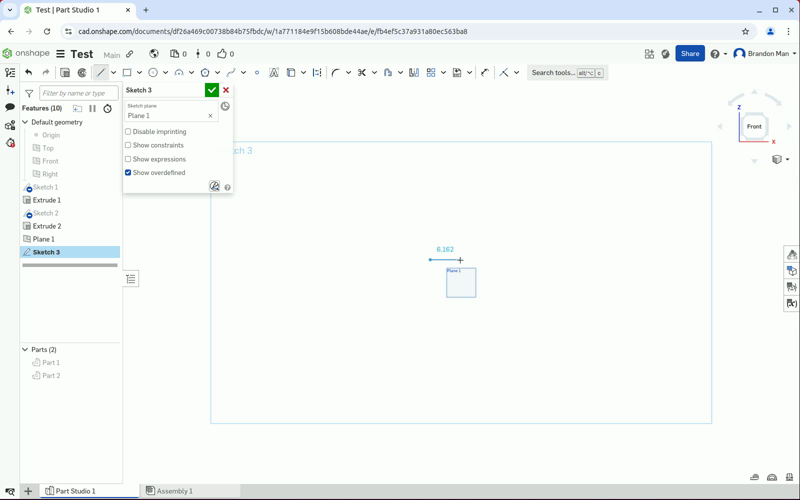
mouse_move(486, 259)
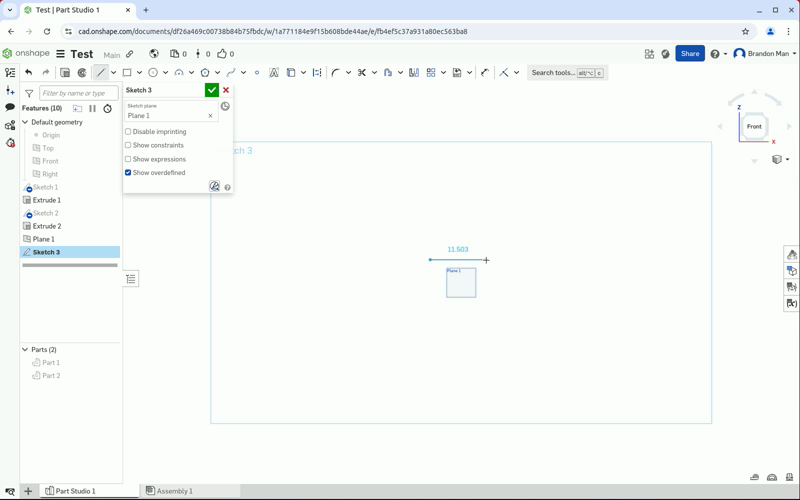
click(486, 259)
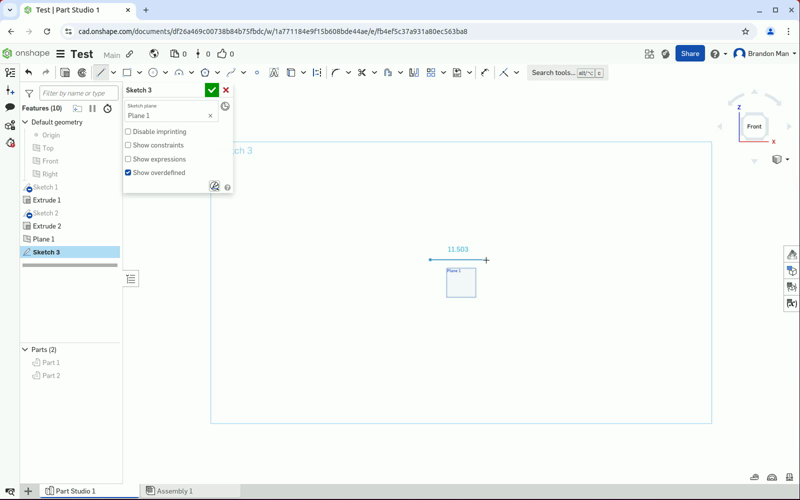
key_up(shift)
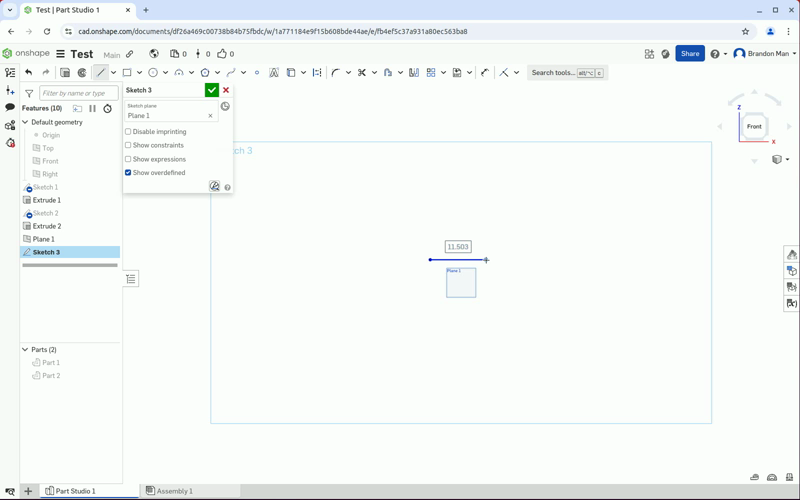
key_down(shift)
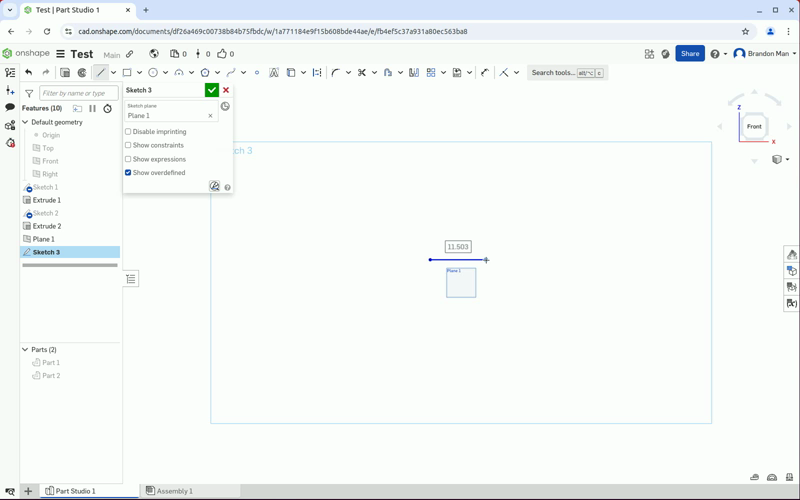
mouse_move(516, 259)
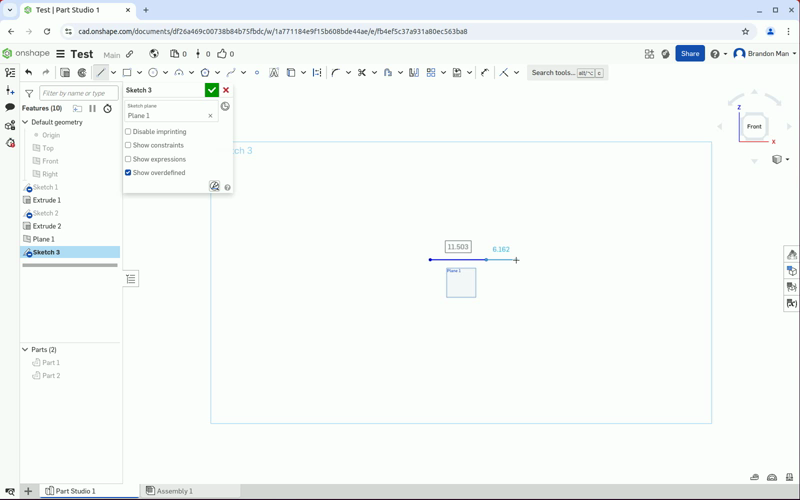
mouse_move(486, 234)
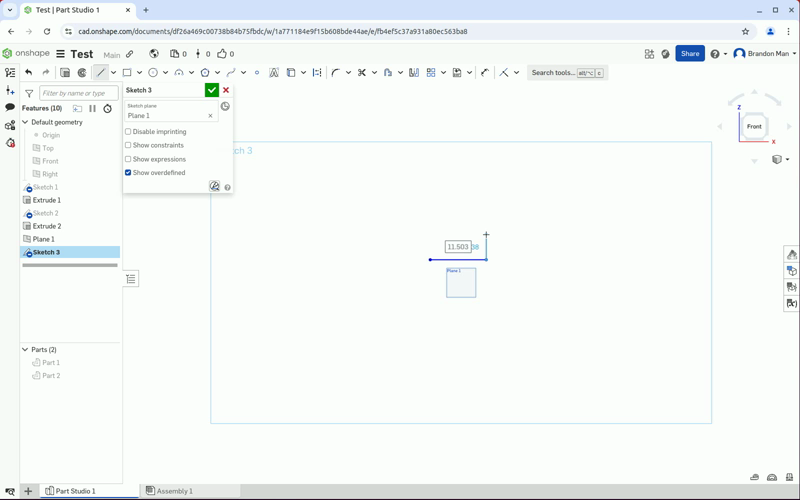
click(486, 234)
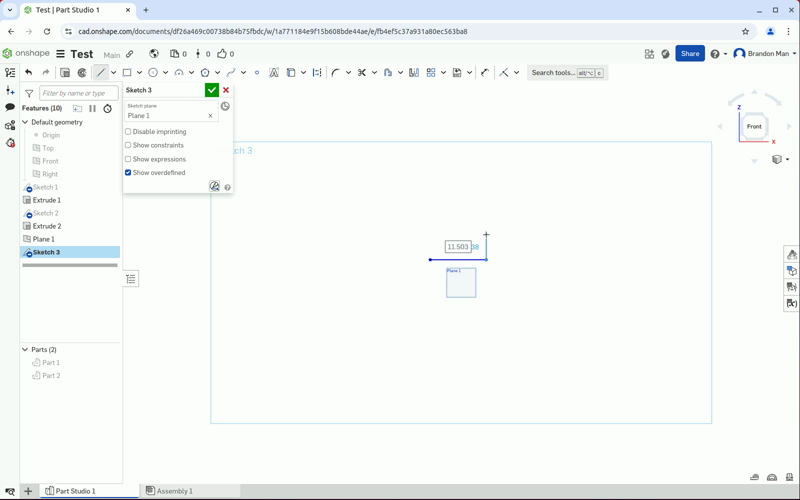
key_up(shift)
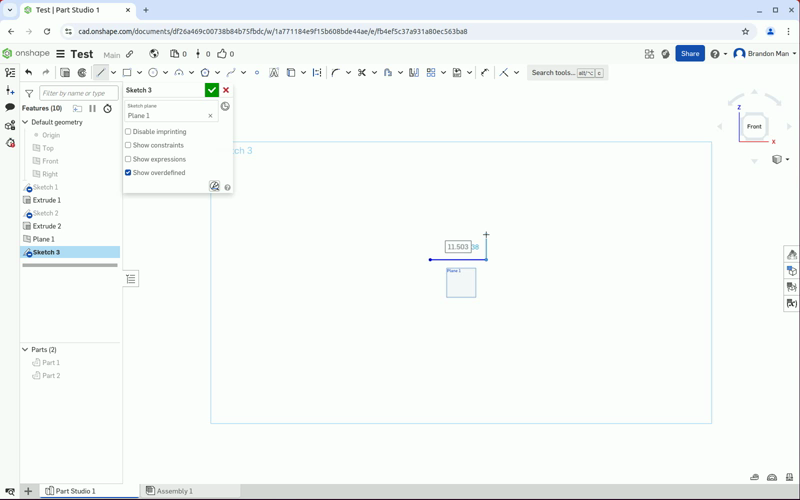
key_down(shift)
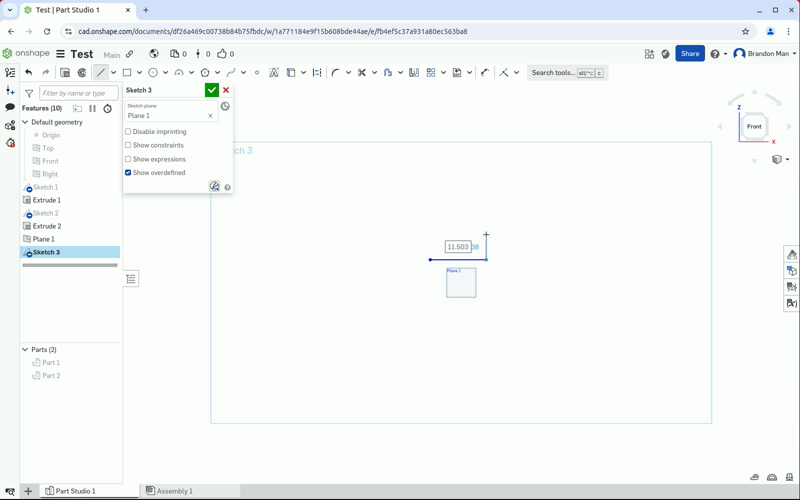
mouse_move(516, 234)
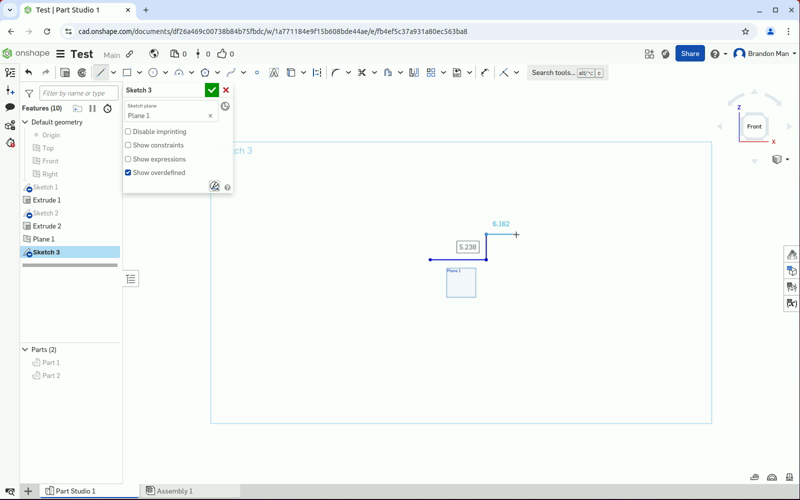
mouse_move(430, 234)
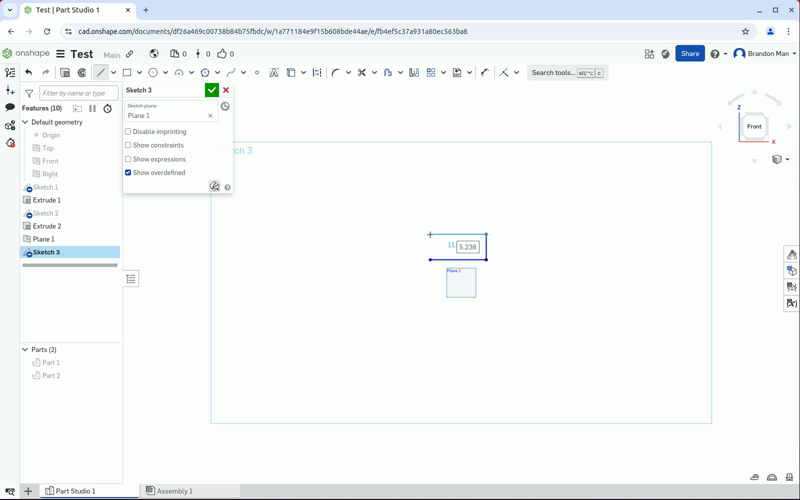
click(430, 234)
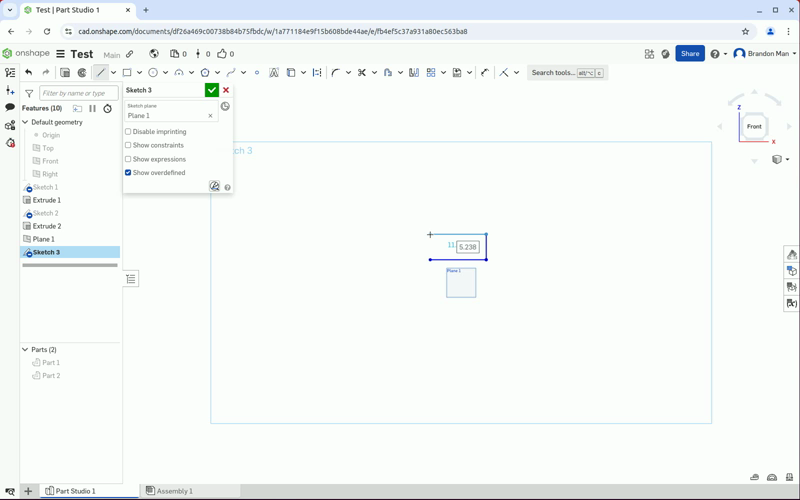
key_up(shift)
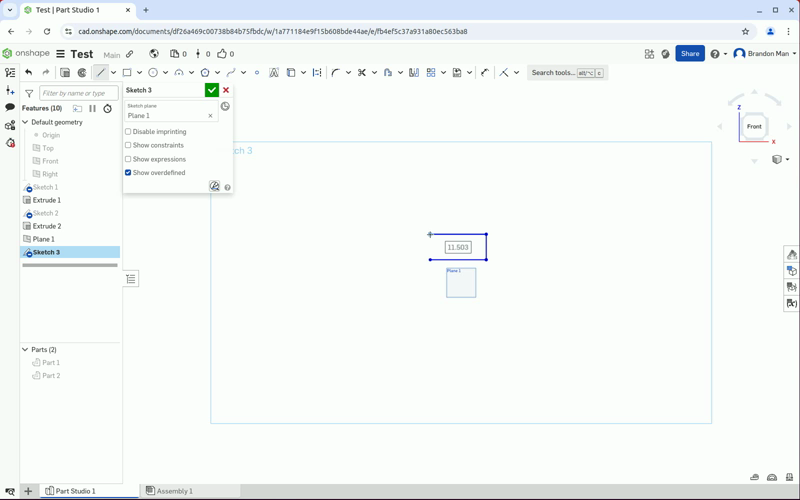
mouse_move(460, 234)
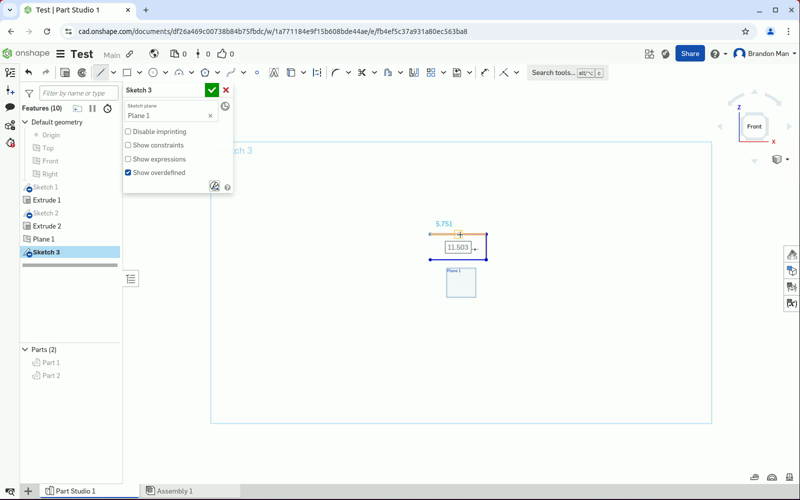
key_down(shift)
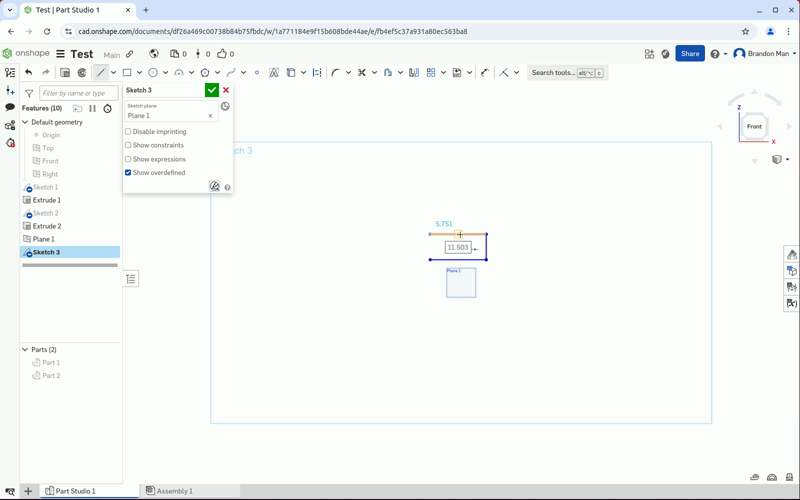
mouse_move(430, 259)
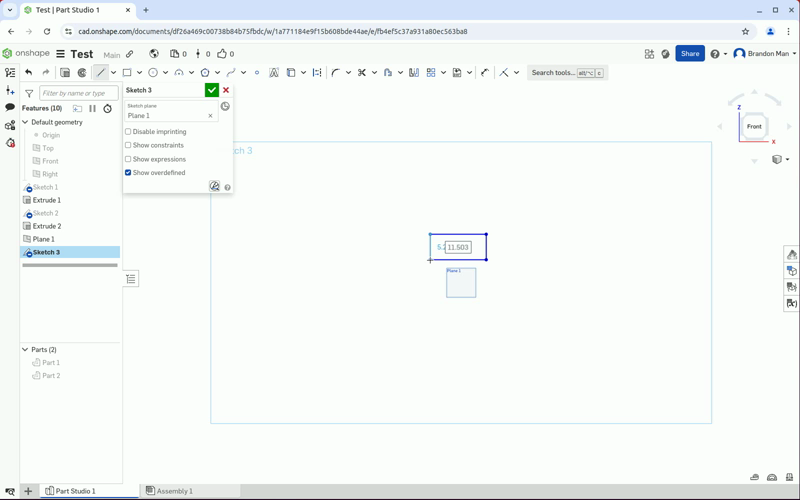
key_up(shift)
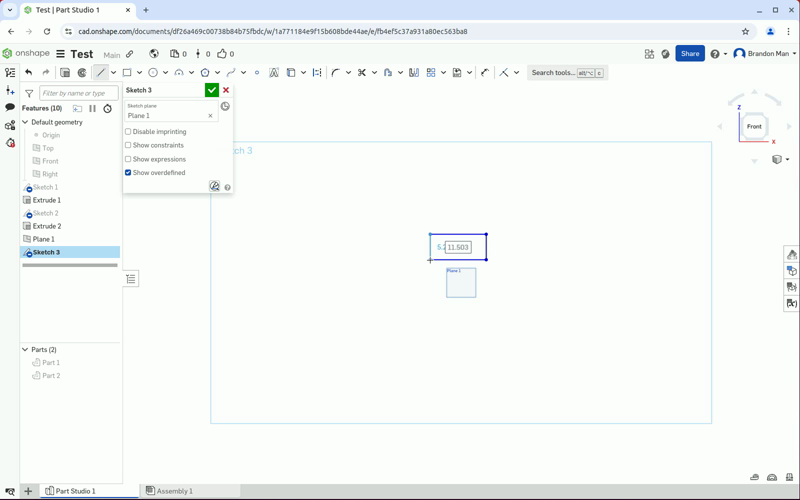
click(430, 259)
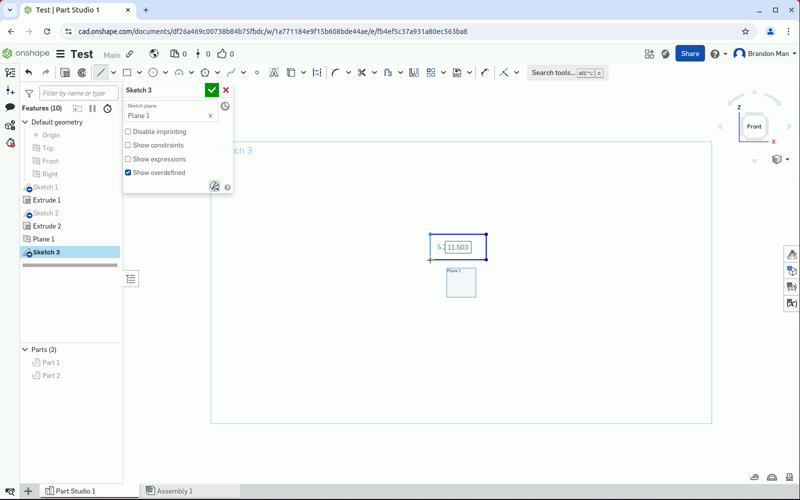
key(esc)
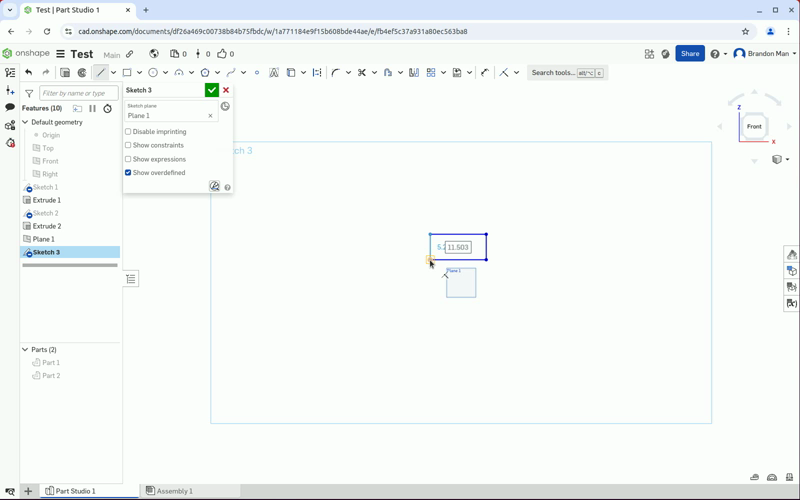
mouse_move(446, 240)
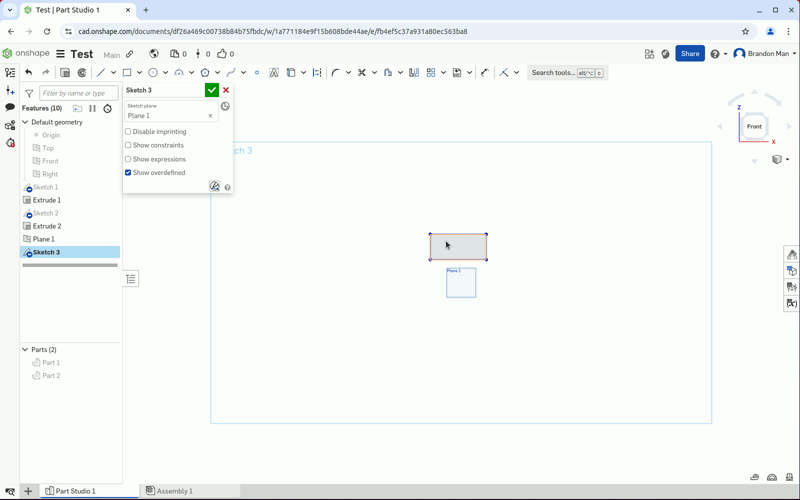
scroll(6)
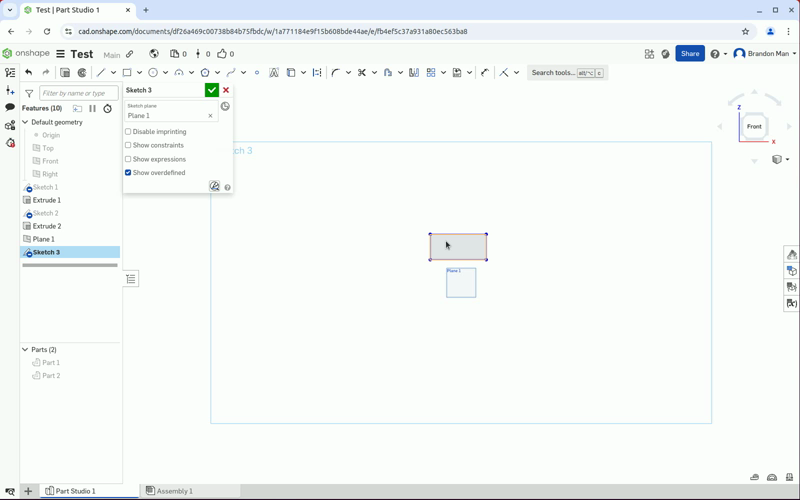
scroll(6)
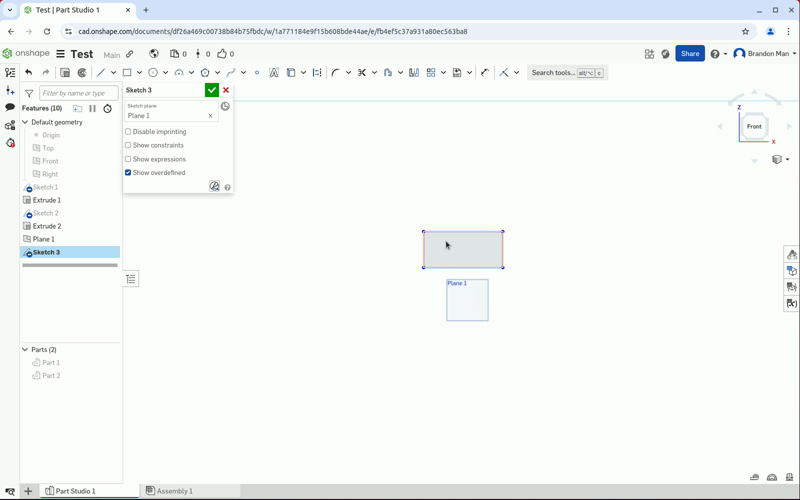
scroll(6)
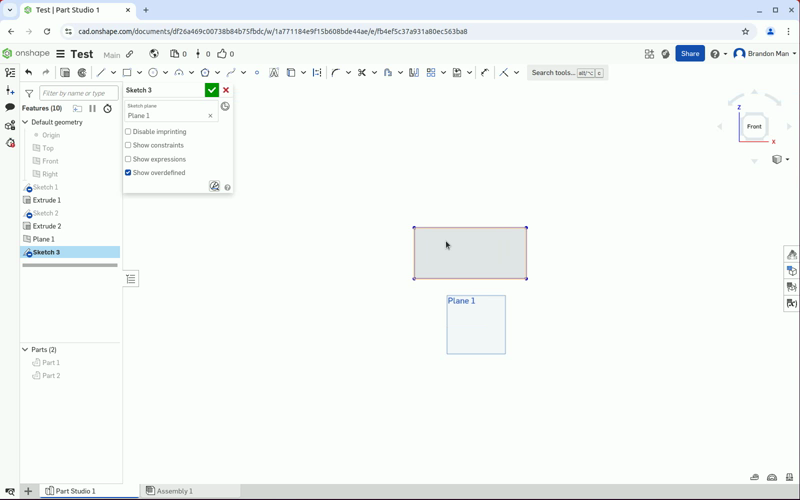
scroll(6)
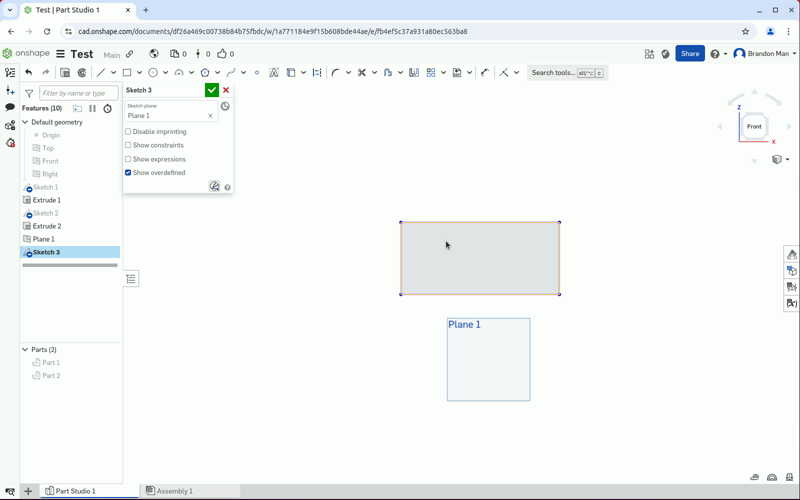
scroll(6)
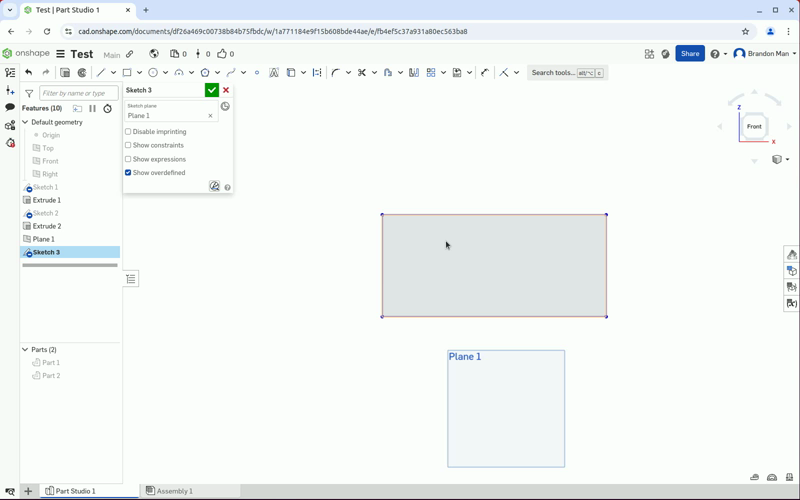
scroll(6)
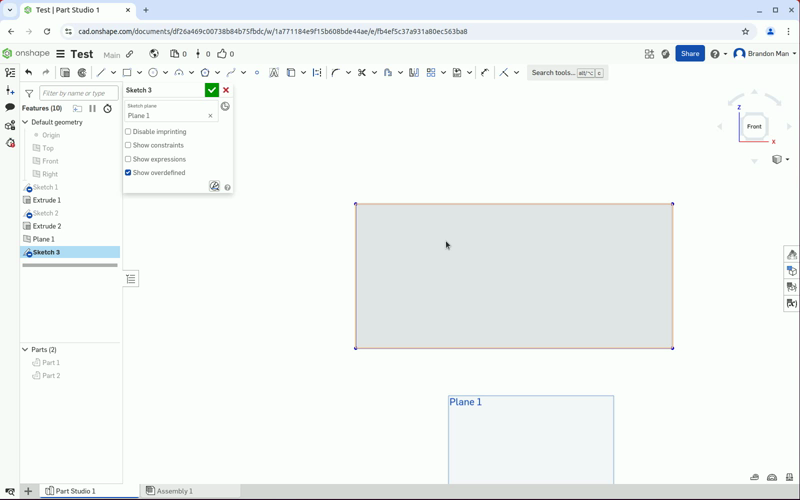
scroll(6)
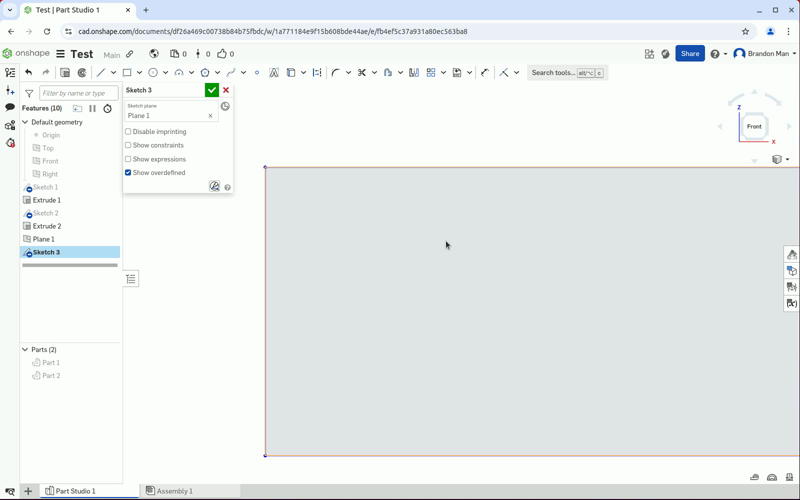
click(446, 240)
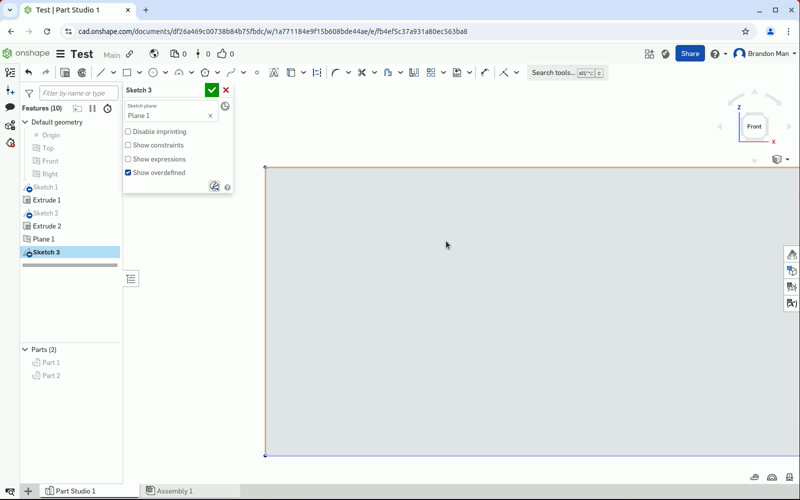
scroll(-6)
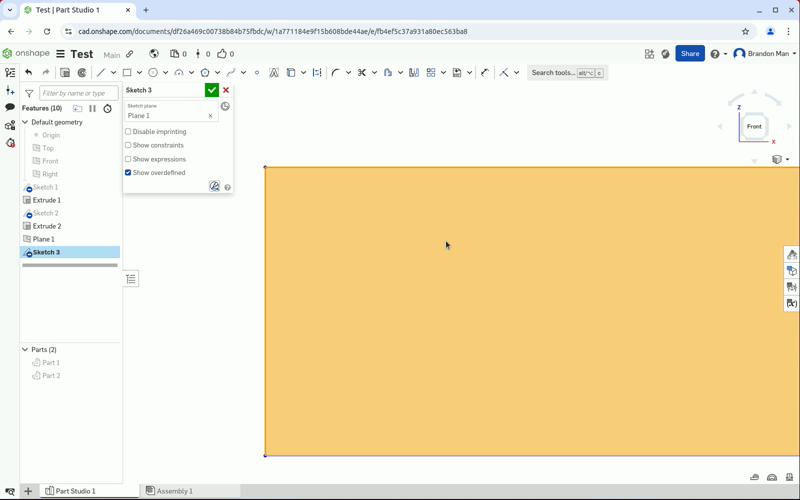
scroll(-6)
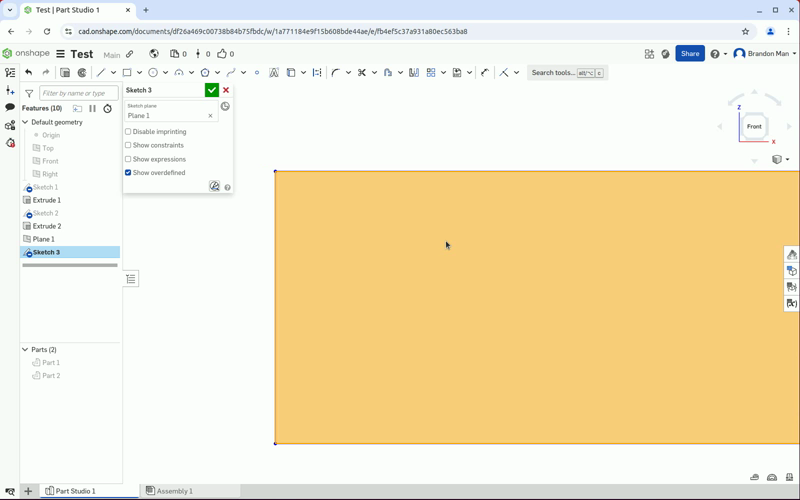
scroll(-6)
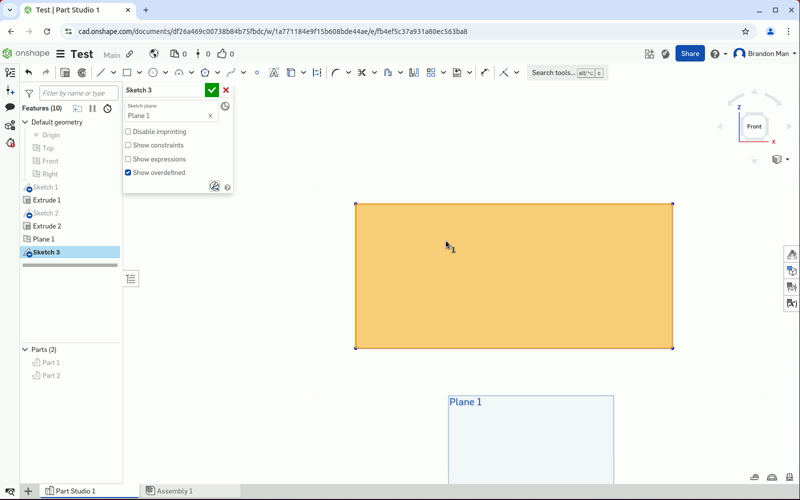
scroll(-6)
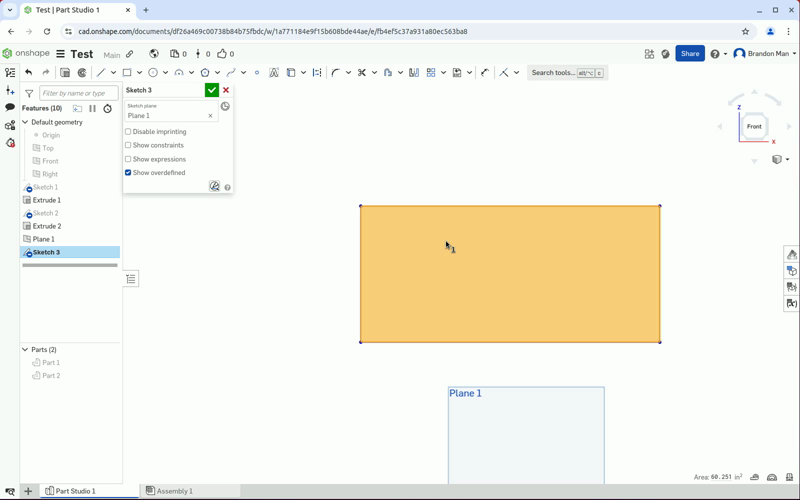
scroll(-6)
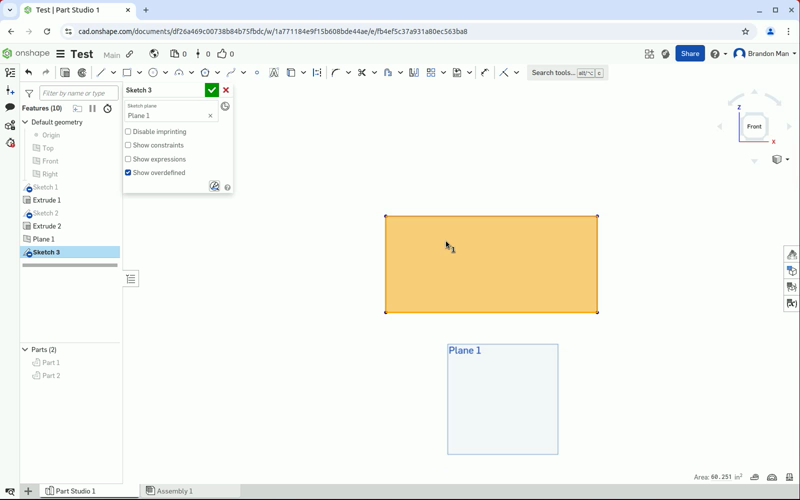
scroll(-6)
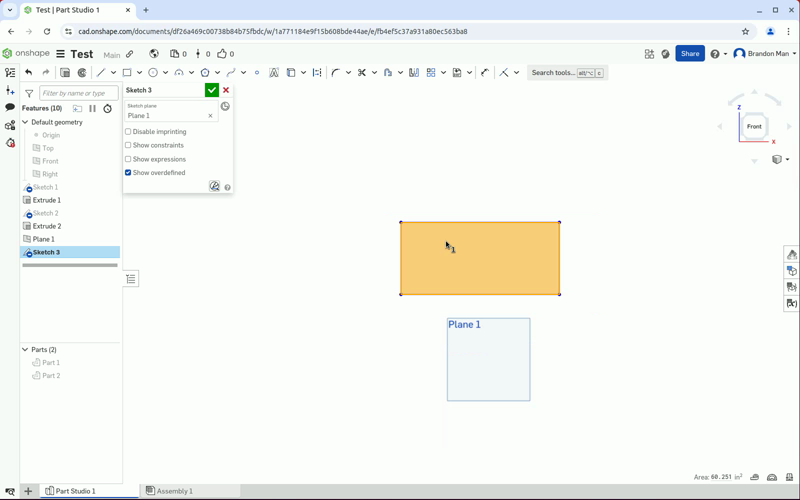
scroll(-6)
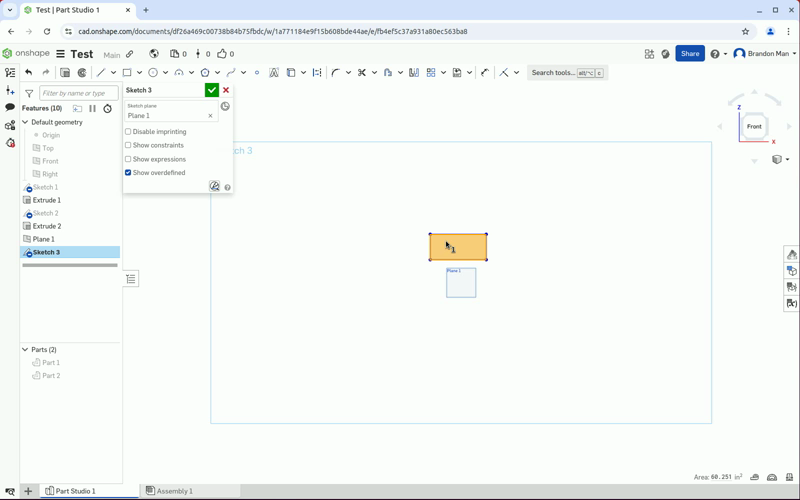
mouse_move(73, 352)
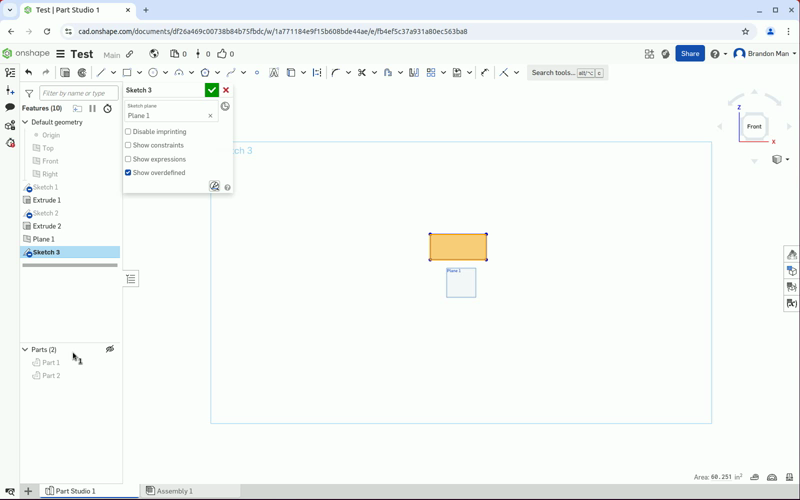
key(shift+y)
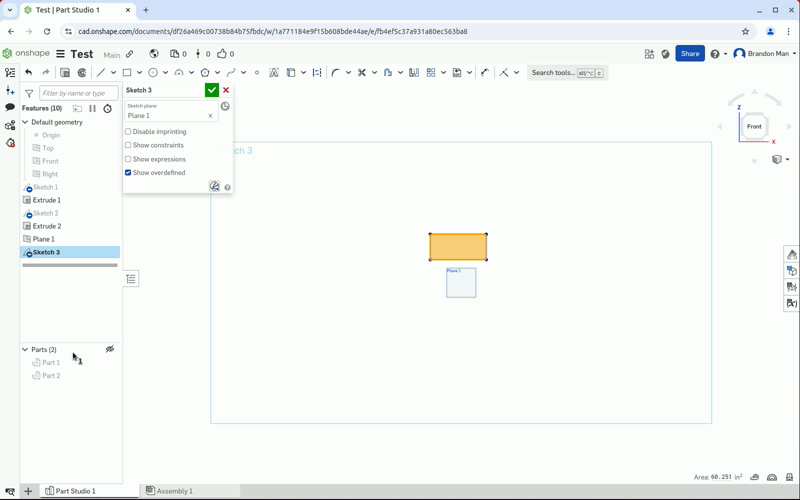
key(shift+e)
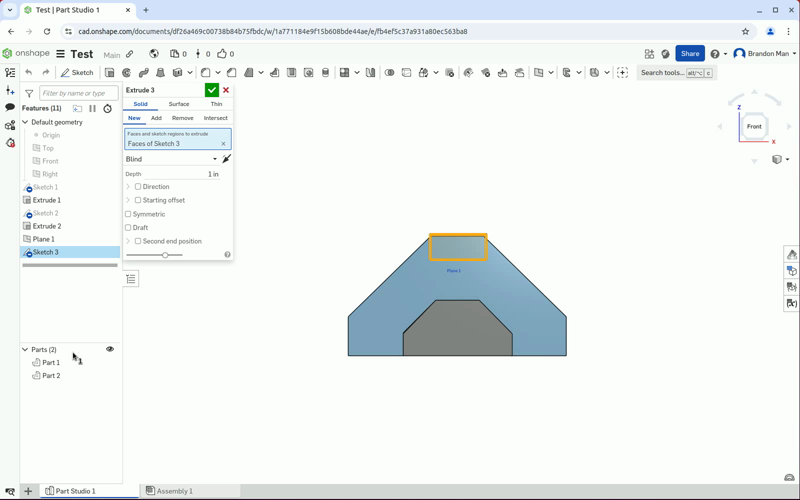
mouse_move(143, 106)
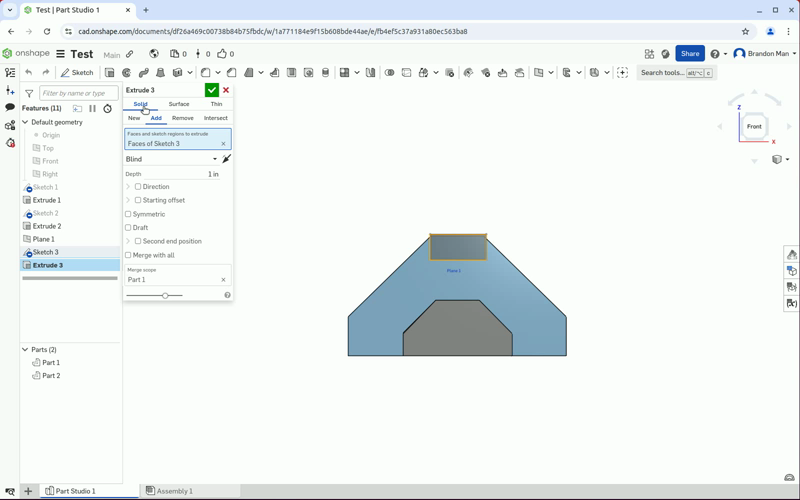
click(143, 106)
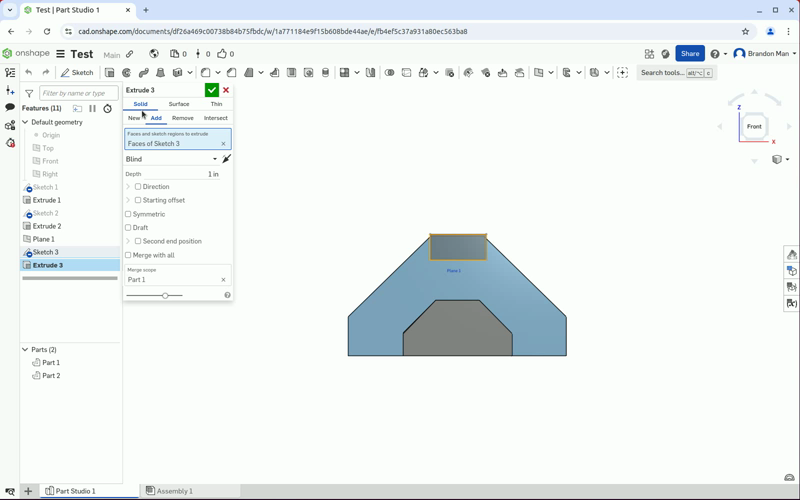
mouse_move(137, 120)
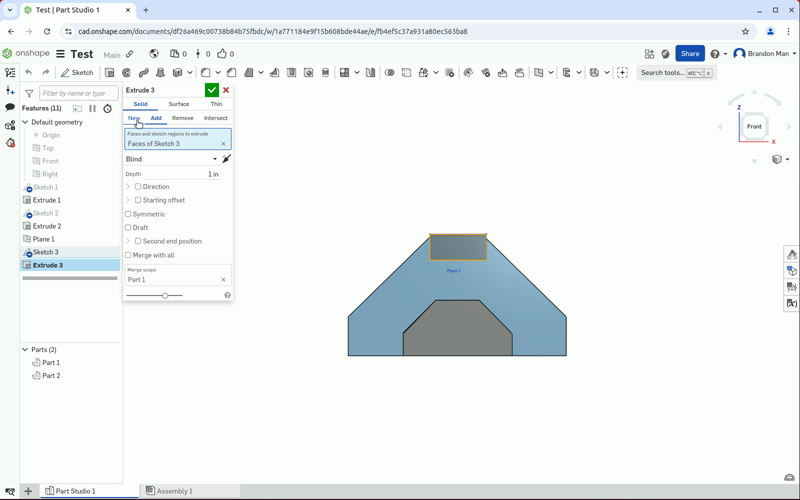
click(137, 120)
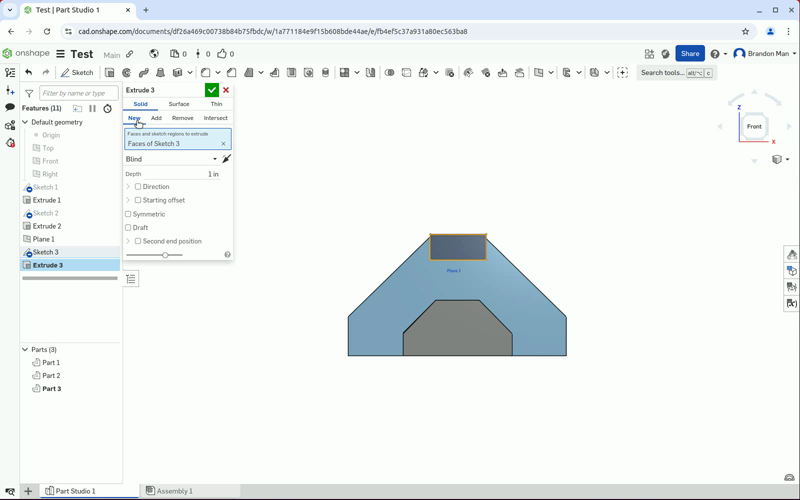
key(tab, 4)
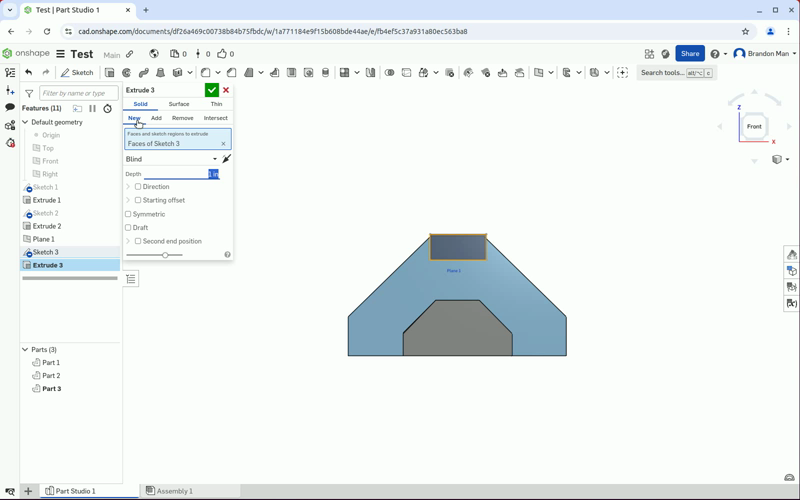
text(15.646)
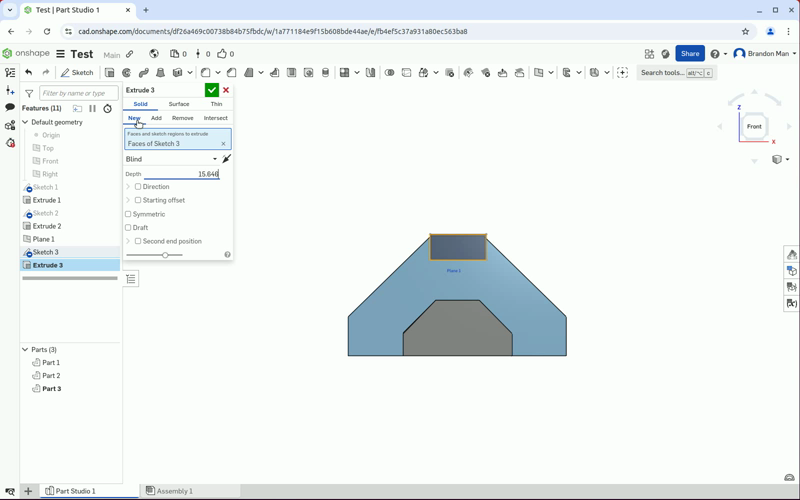
key(enter)
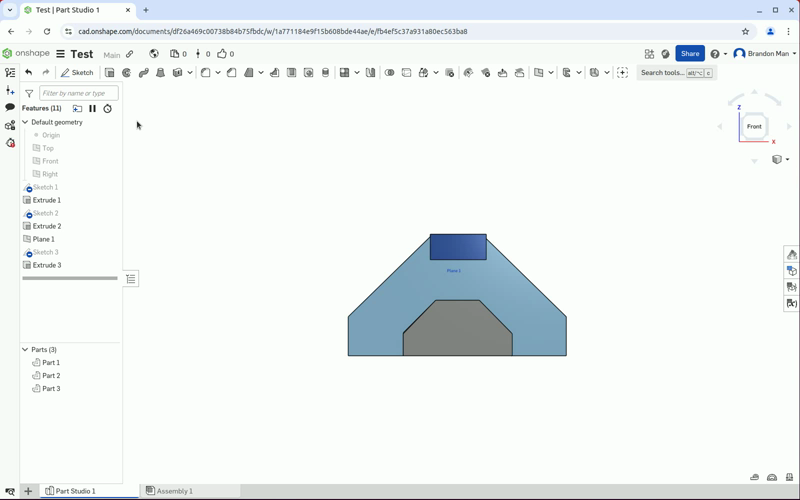
key(shift+h)
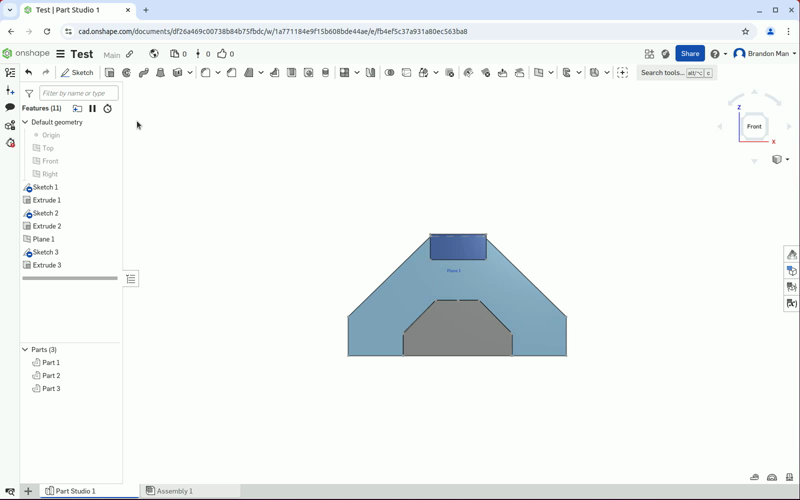
key(shift+h)
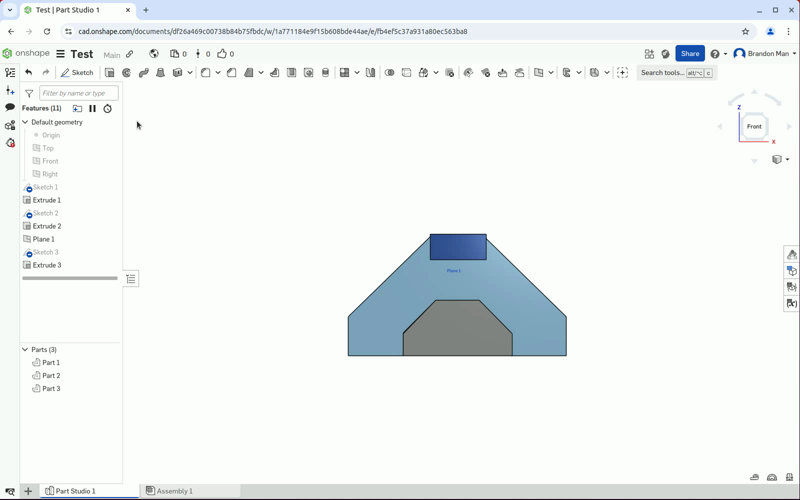
mouse_move(73, 189)
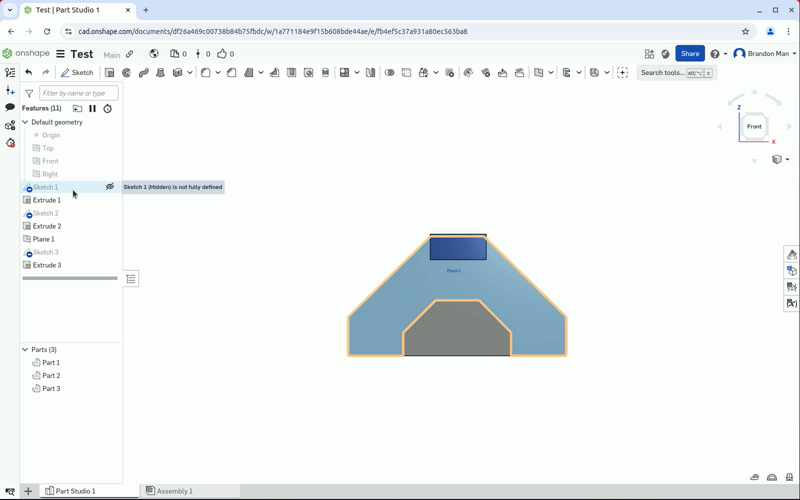
click(73, 189)
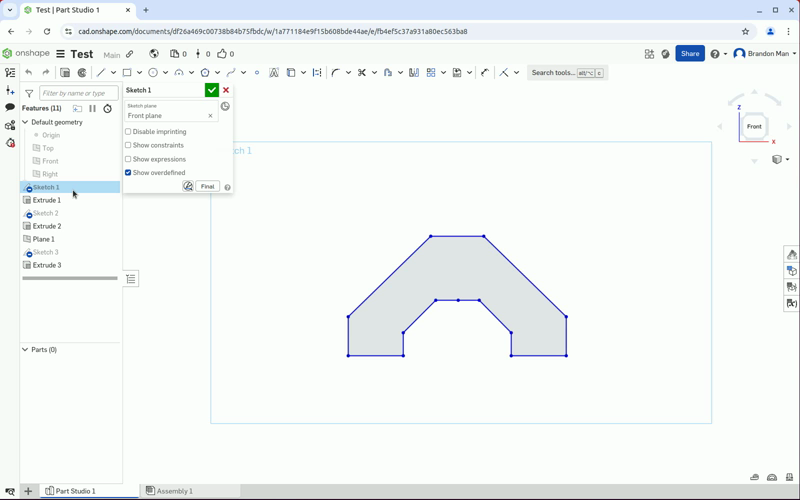
mouse_move(229, 92)
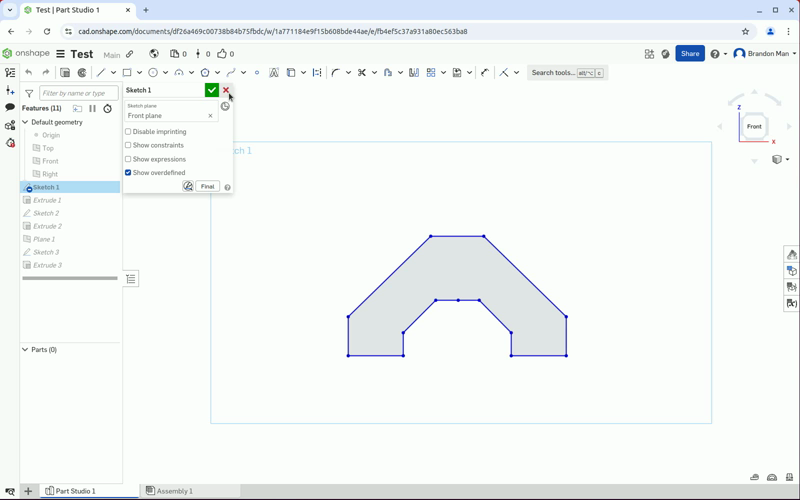
click(229, 92)
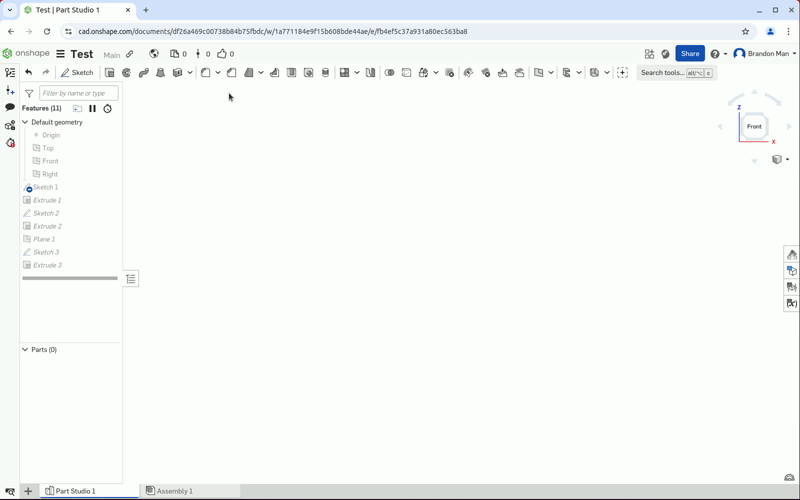
mouse_move(73, 352)
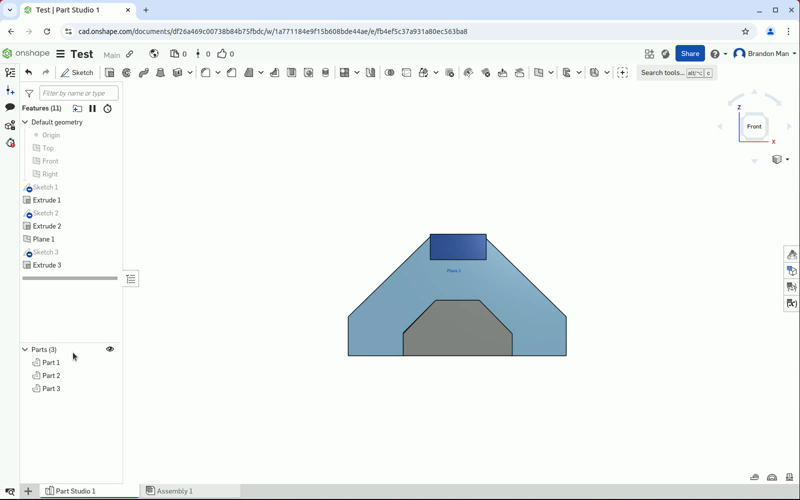
key(y)
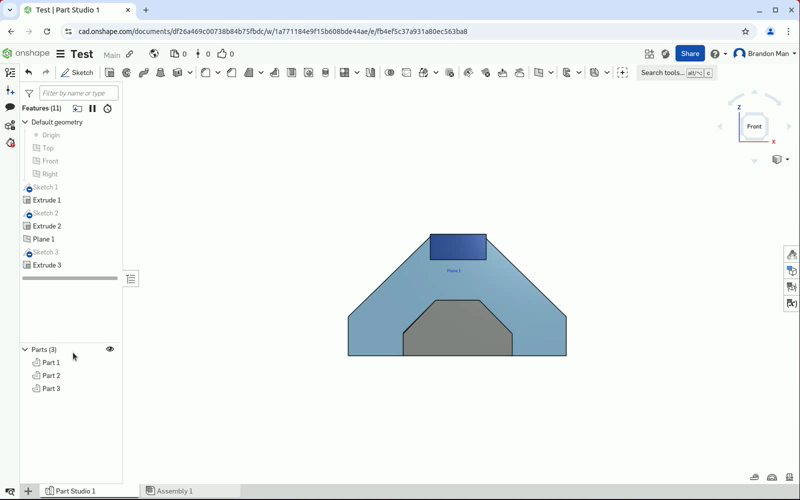
key(shift+p)
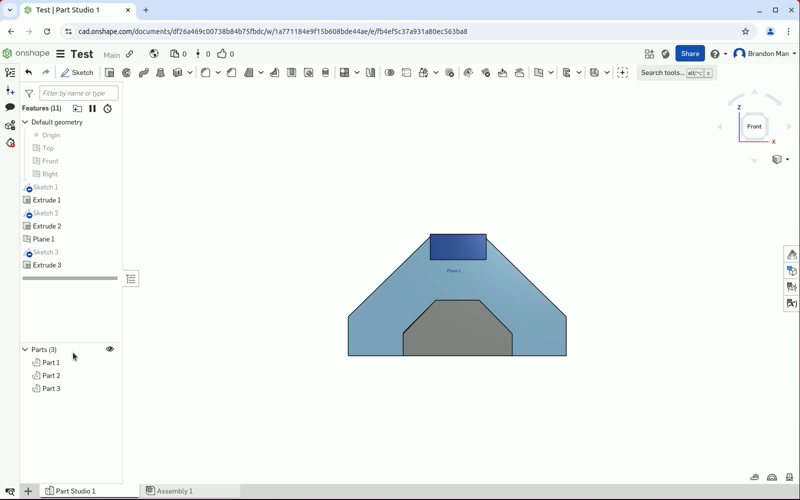
key(space)
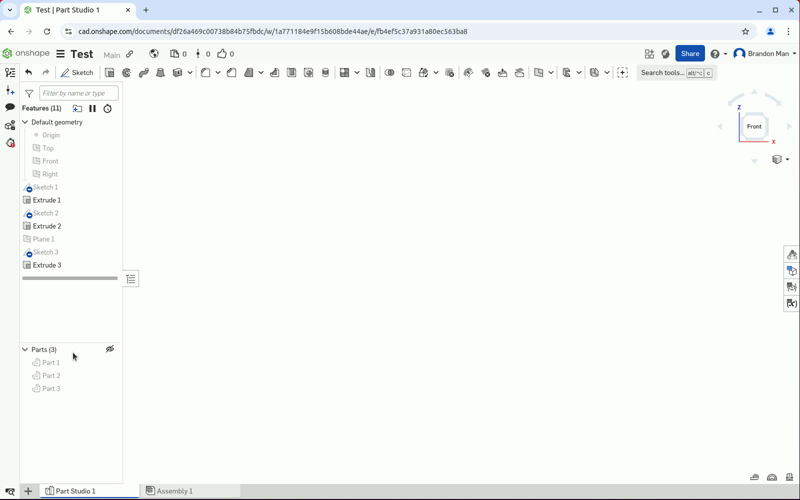
key_down(shift)
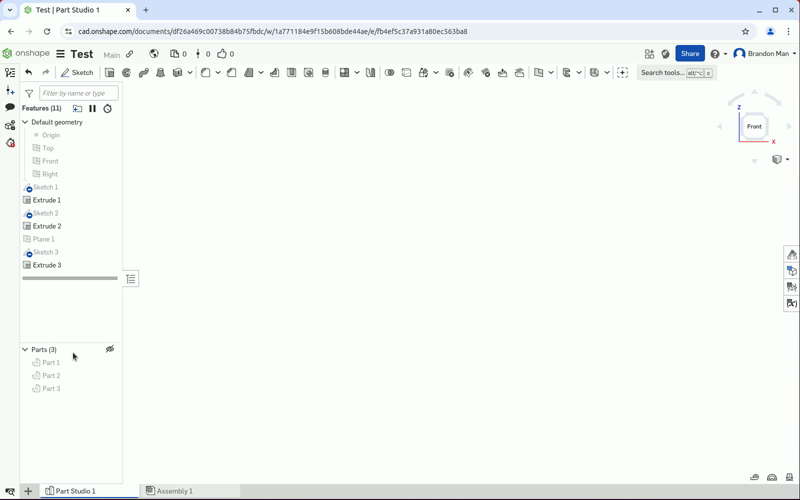
key(down)
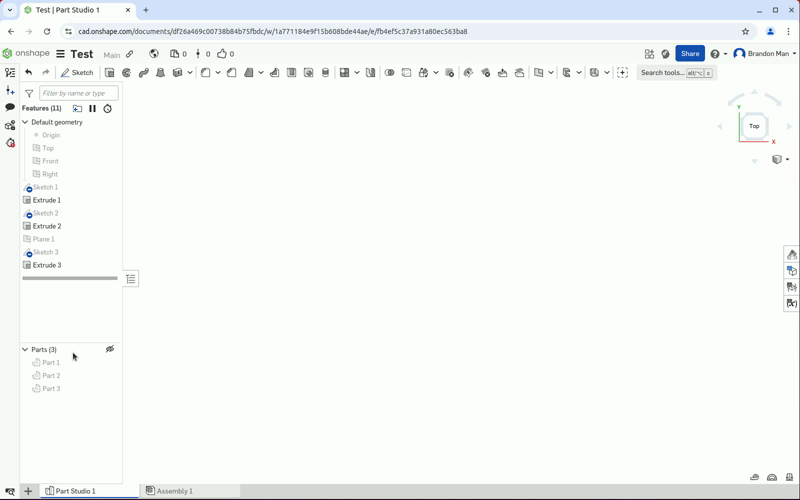
key_up(shift)
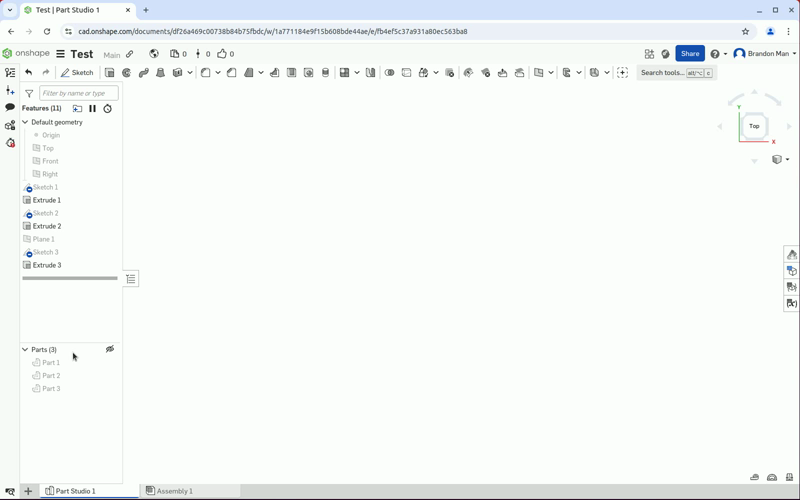
mouse_move(73, 352)
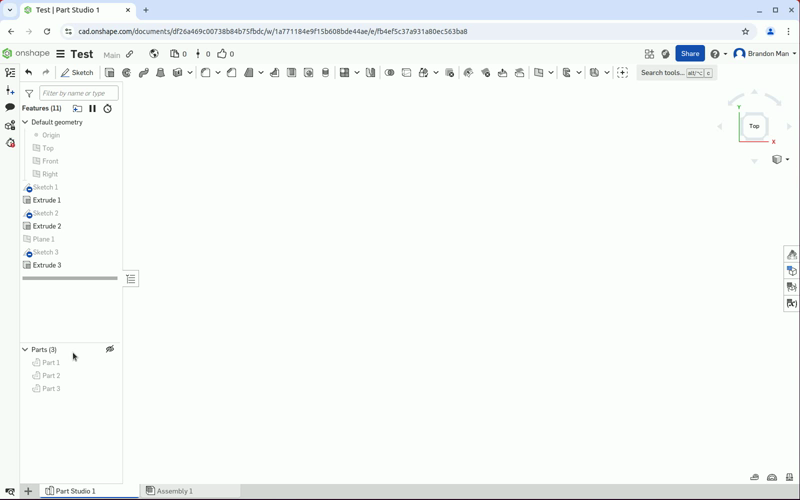
key(shift+y)
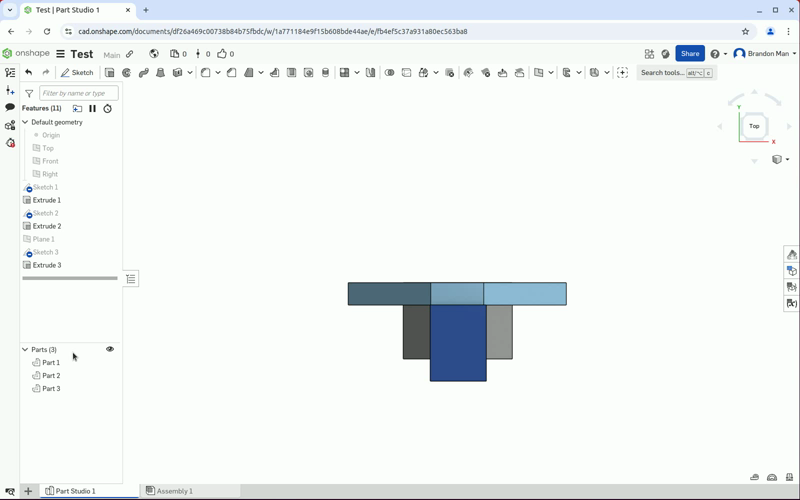
mouse_move(541, 75)
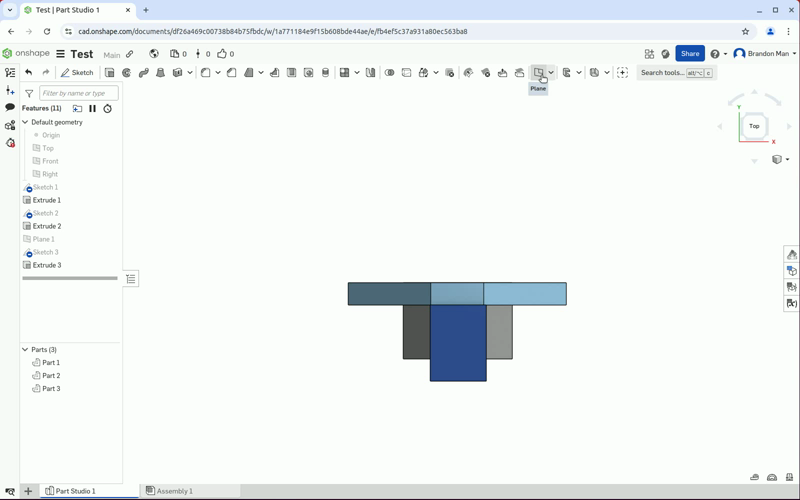
click(541, 75)
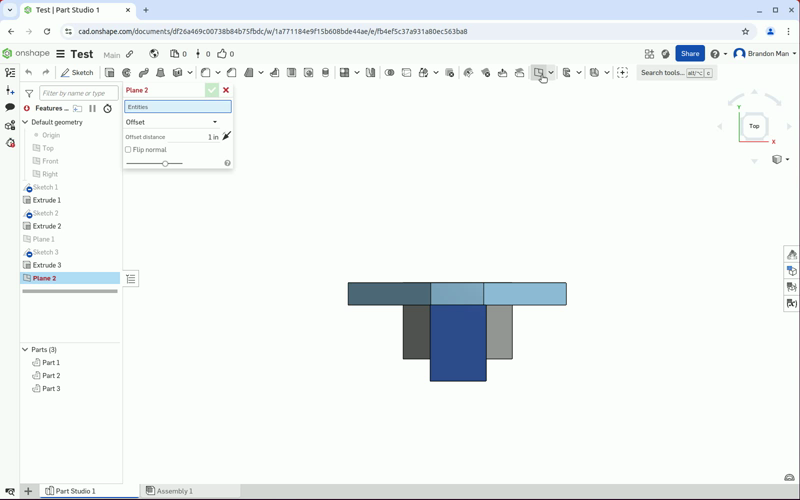
mouse_move(73, 150)
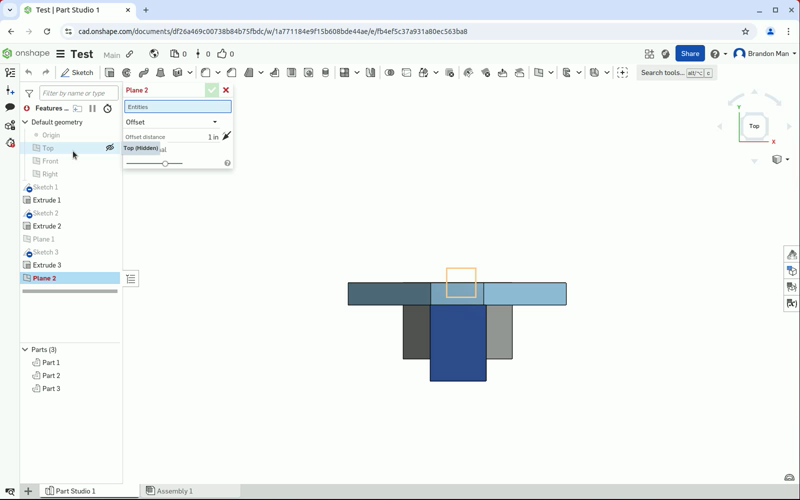
click(73, 150)
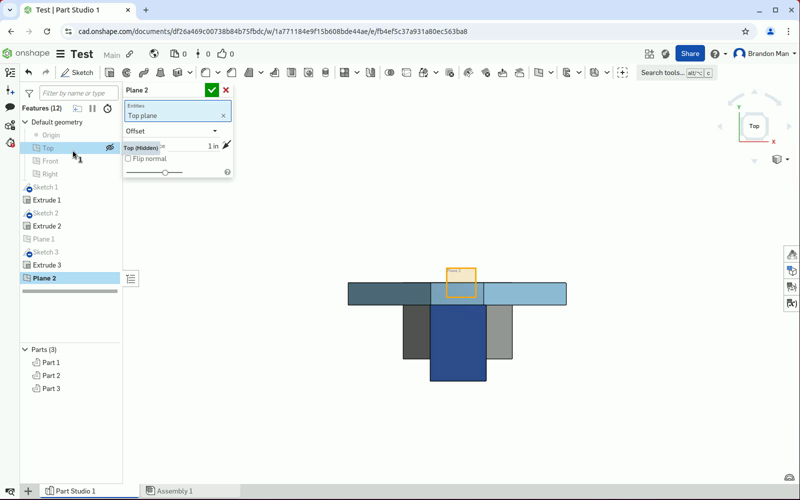
key(tab, 2)
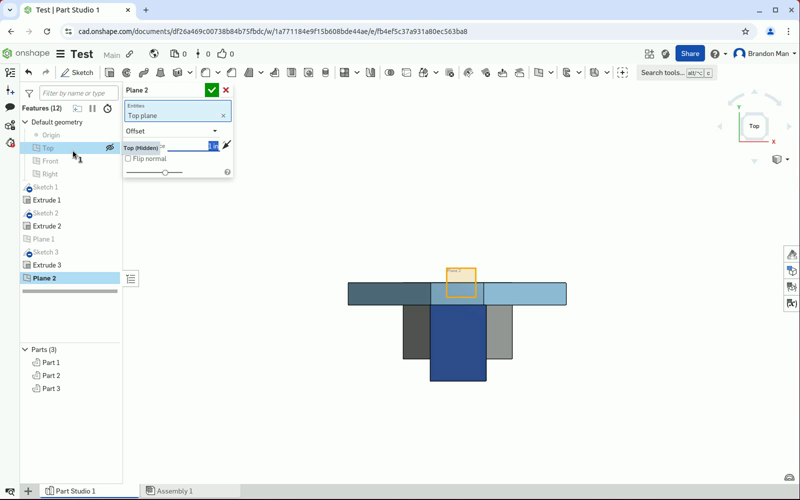
text(9.86)
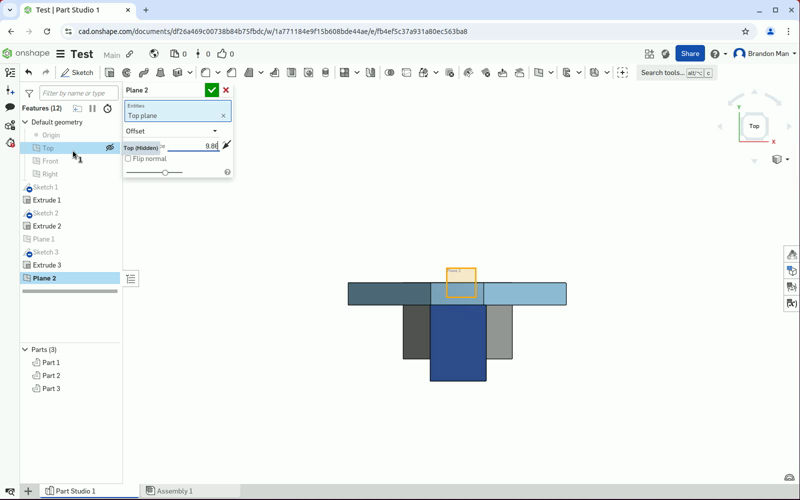
key(enter, 2)
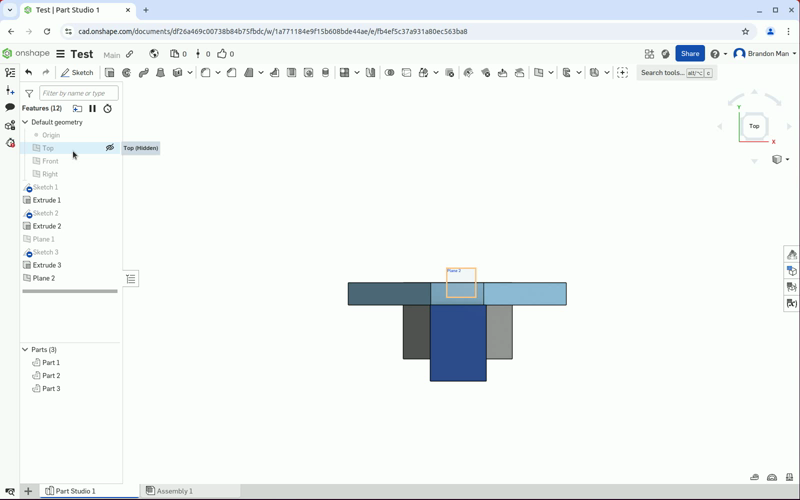
key(shift+s)
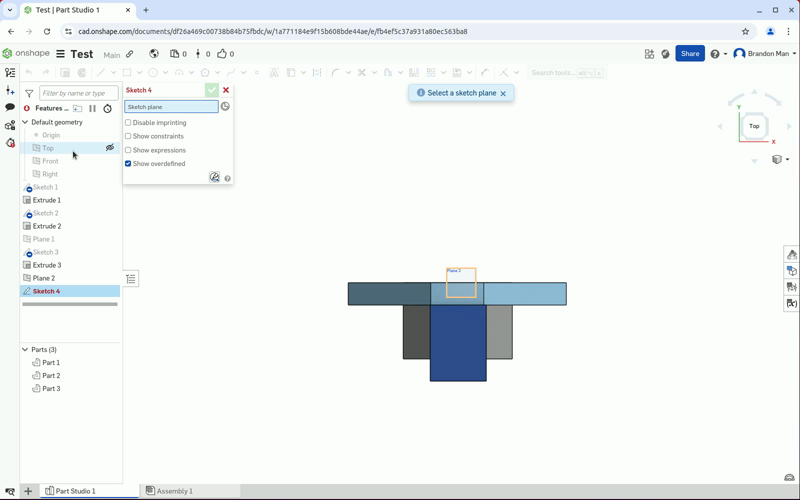
mouse_move(73, 280)
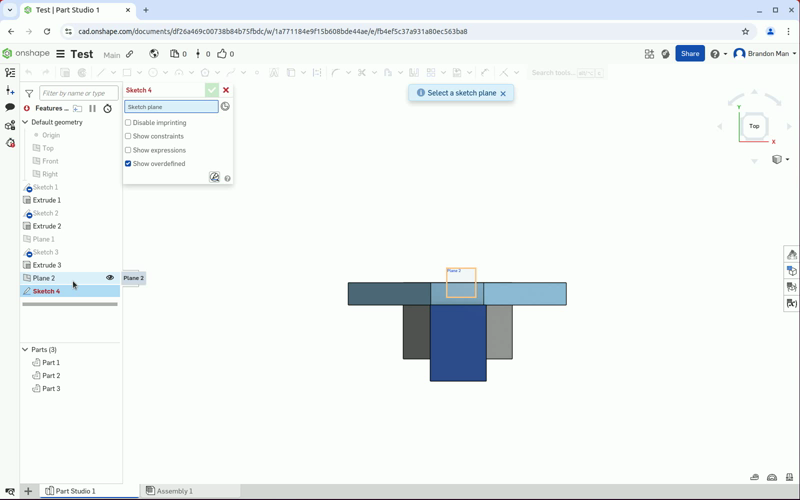
click(73, 280)
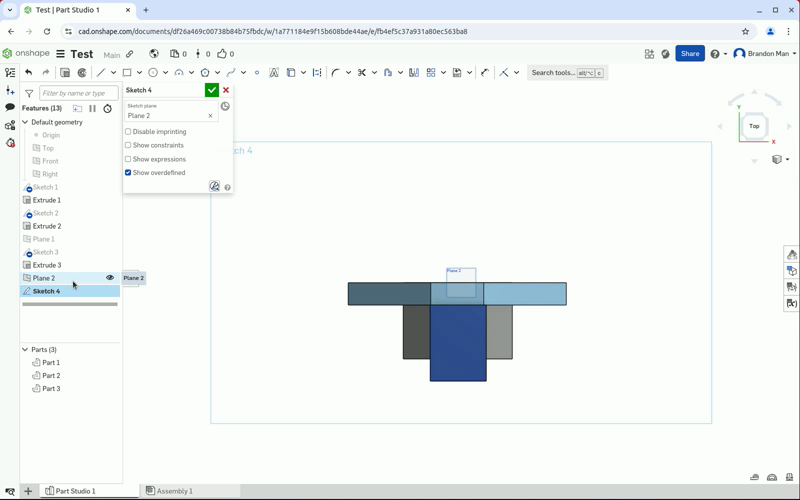
mouse_move(73, 352)
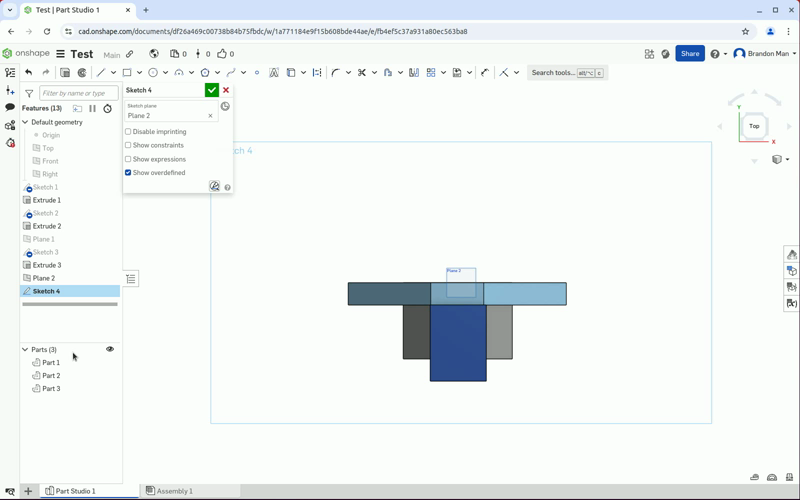
key(y)
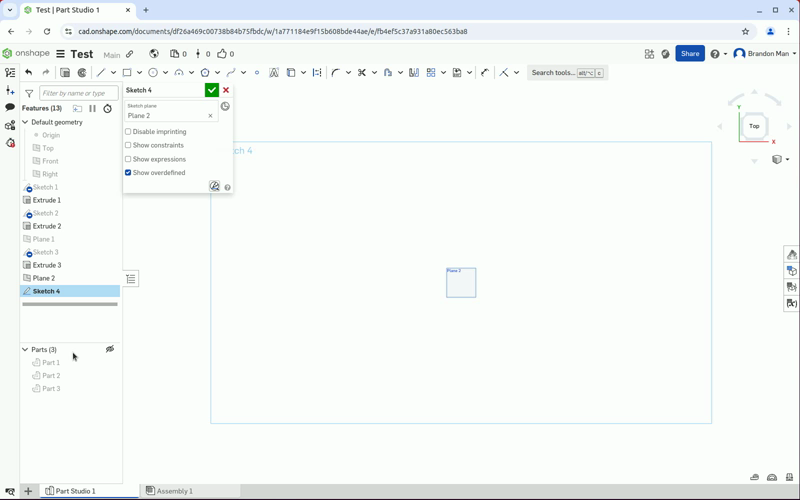
key(c)
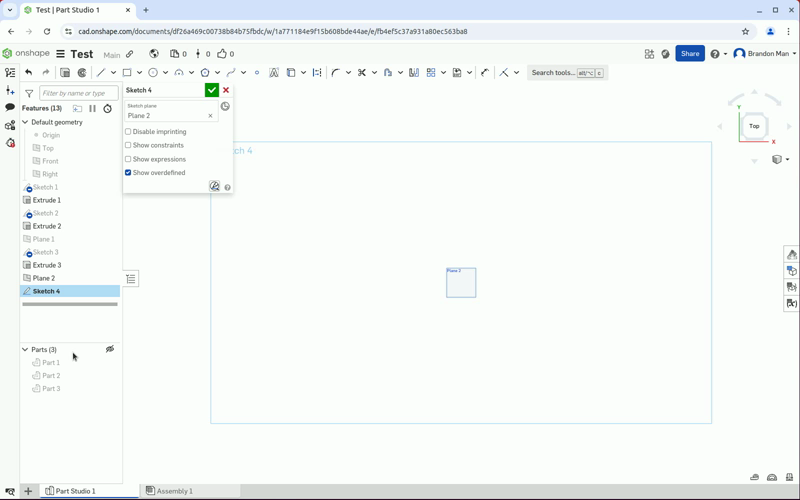
key_down(shift)
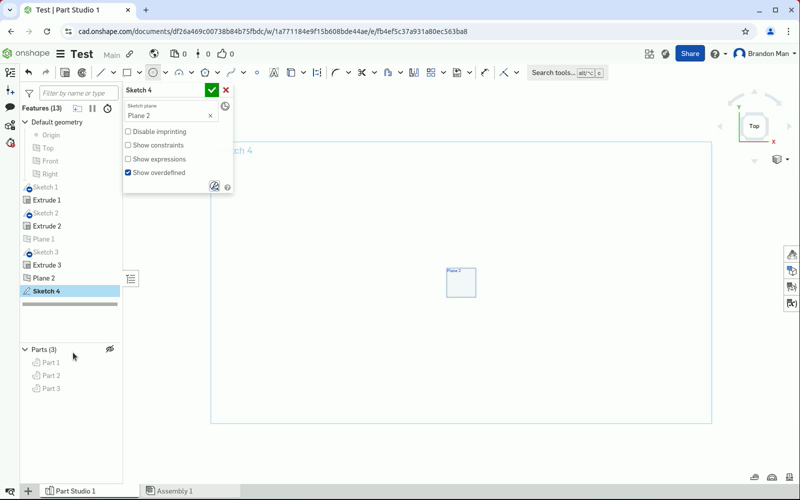
mouse_move(458, 354)
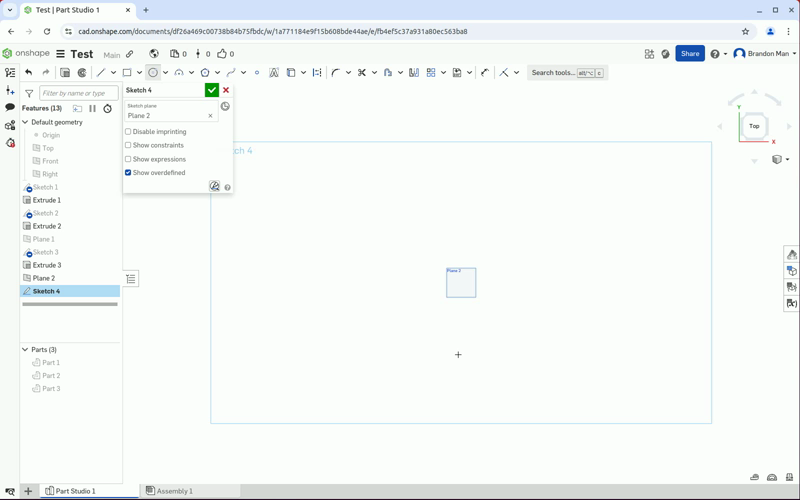
click(458, 354)
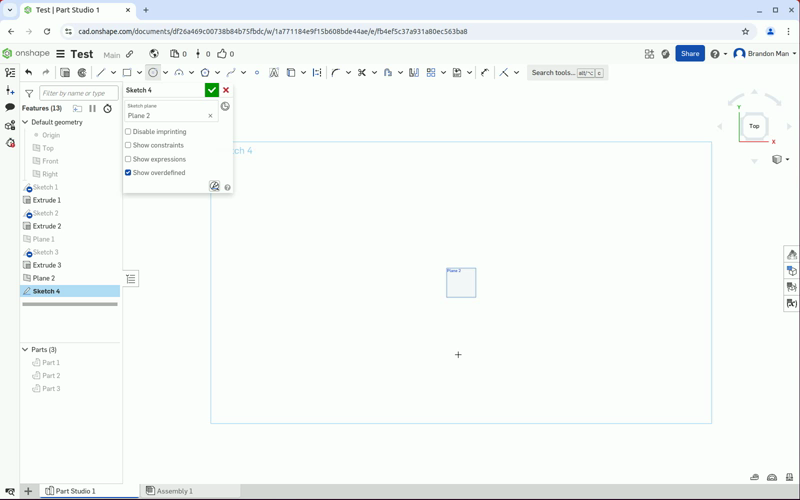
key_up(shift)
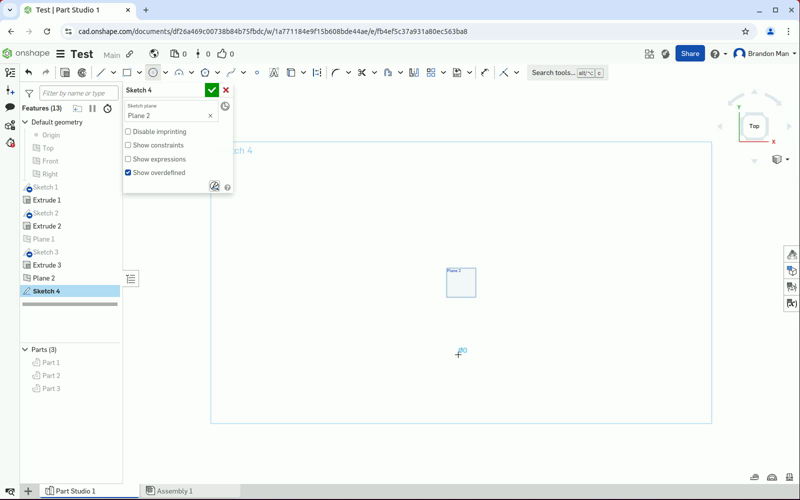
mouse_move(470, 354)
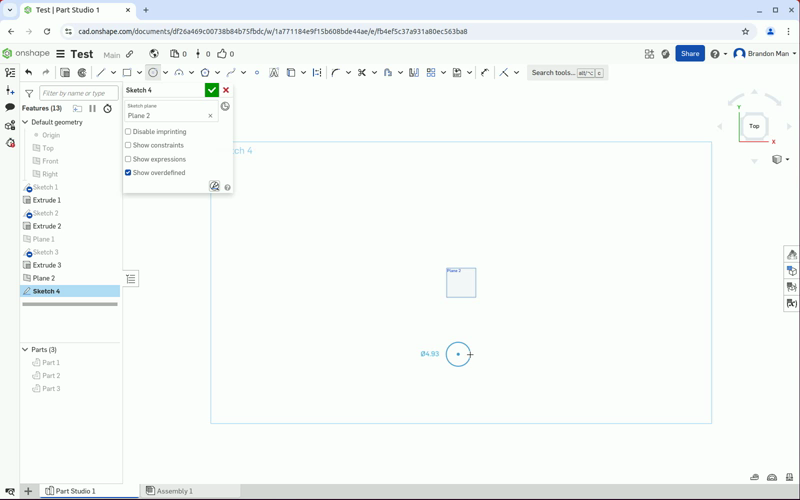
click(470, 354)
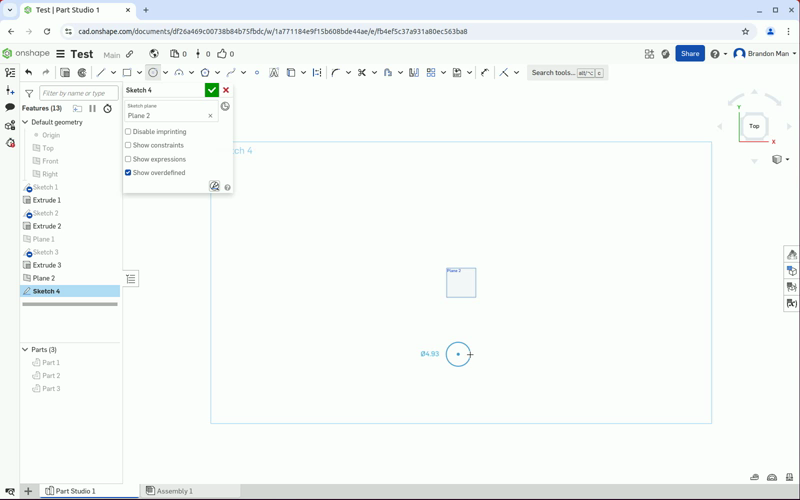
key(esc)
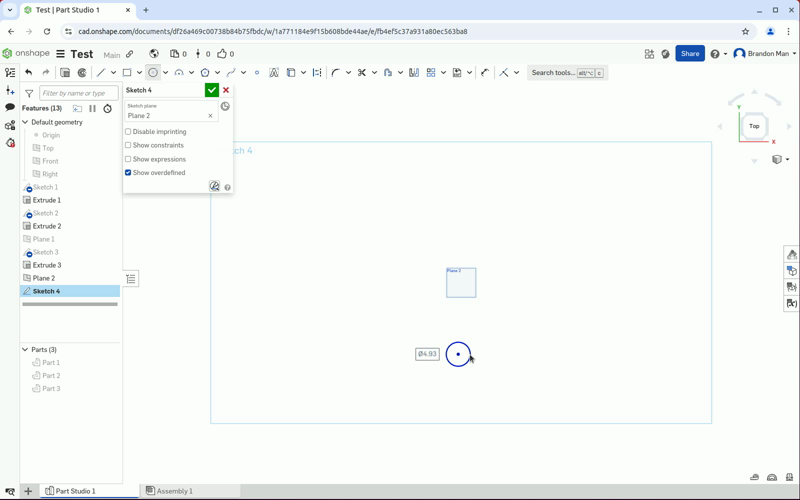
mouse_move(457, 350)
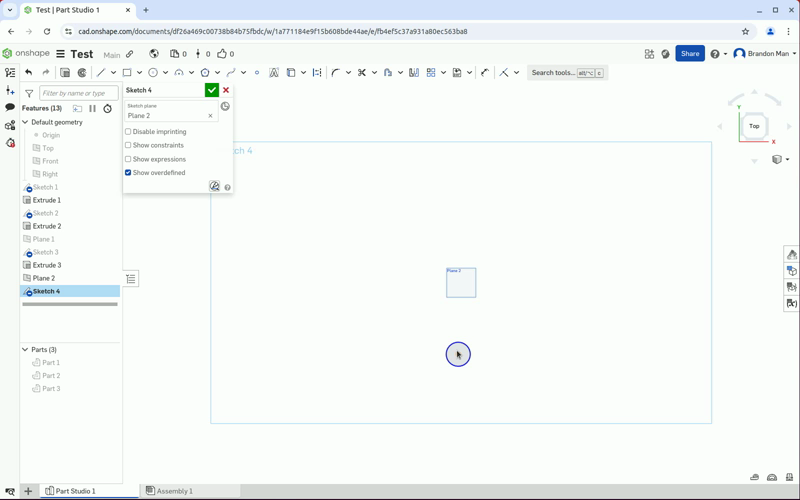
scroll(6)
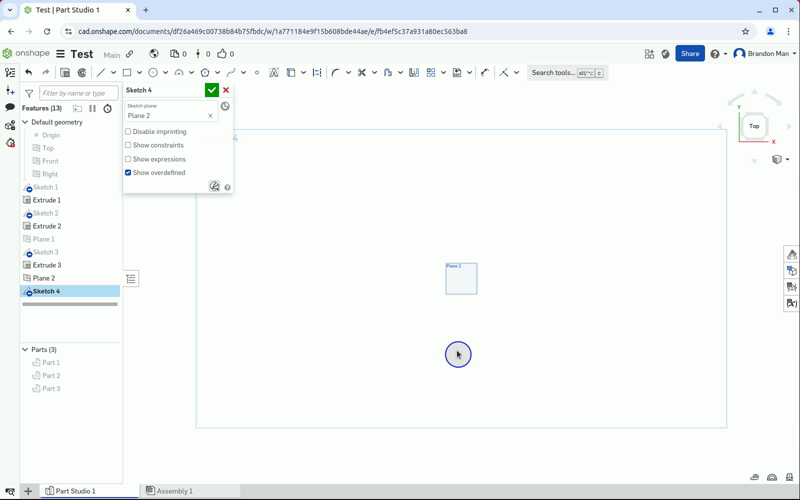
scroll(6)
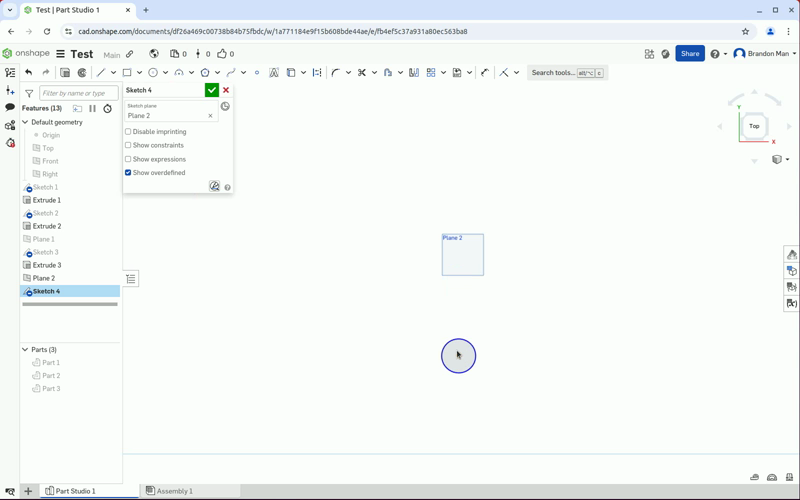
scroll(6)
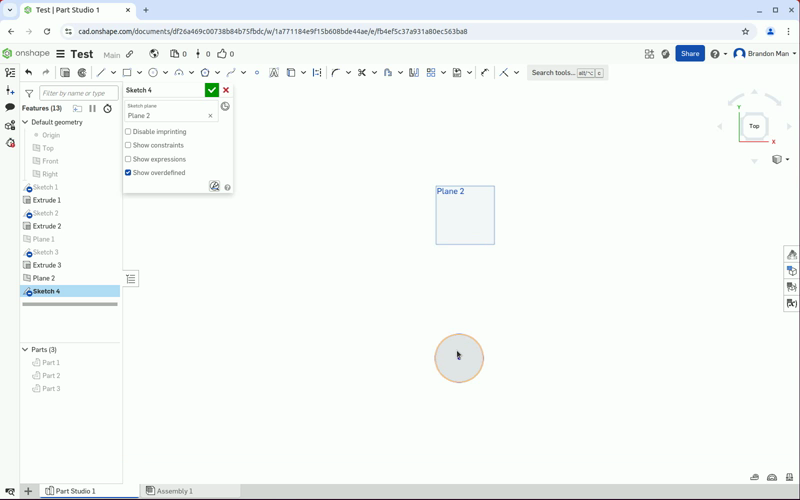
scroll(6)
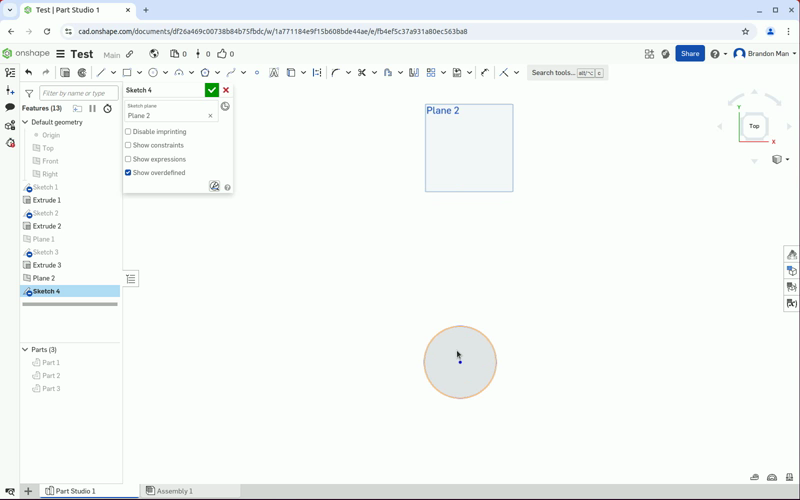
scroll(6)
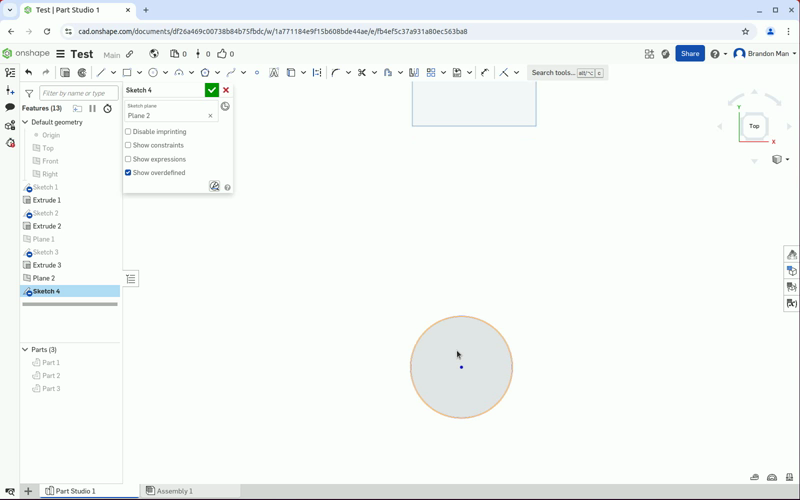
scroll(6)
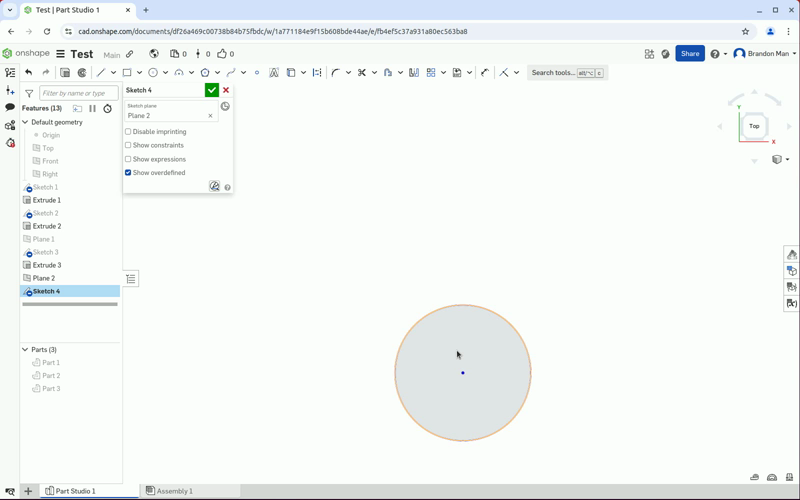
scroll(6)
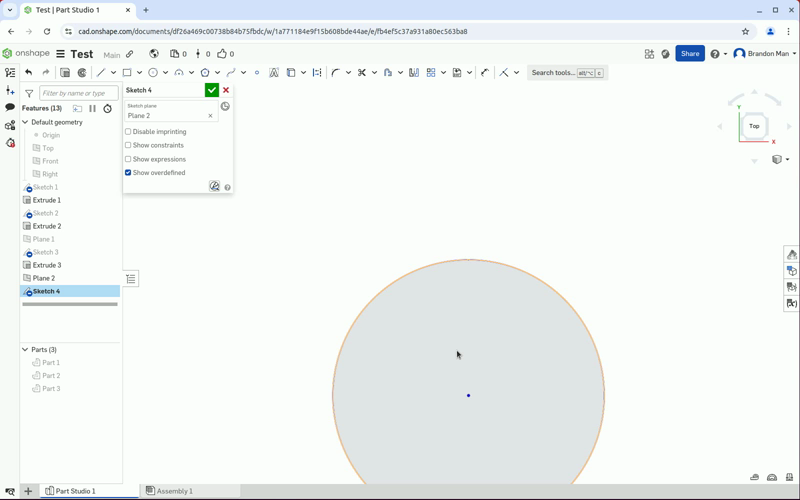
click(457, 350)
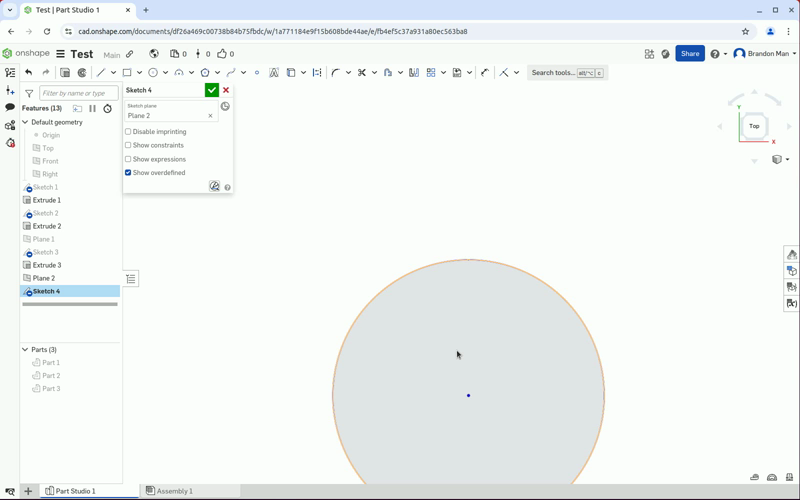
scroll(-6)
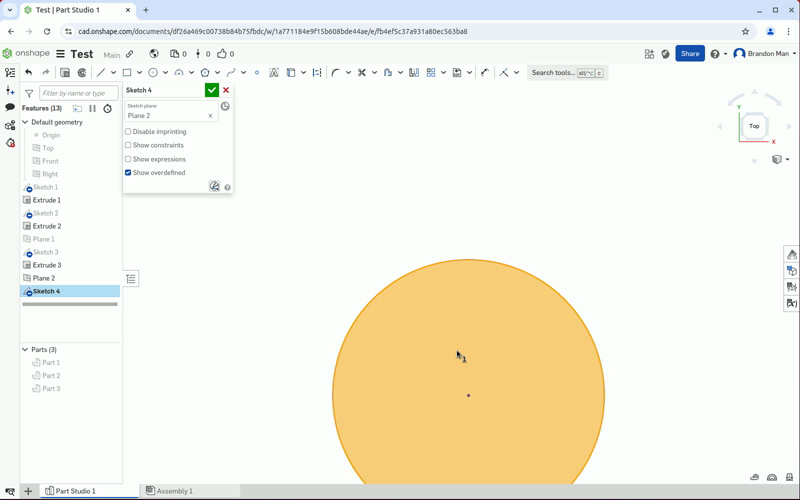
scroll(-6)
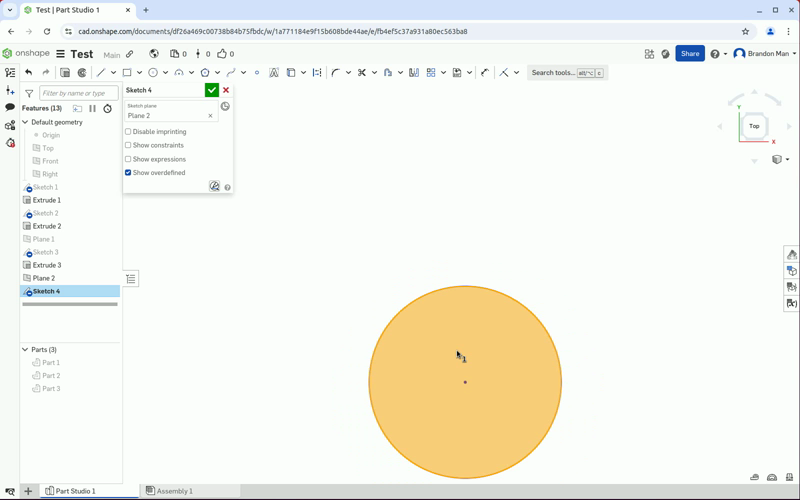
scroll(-6)
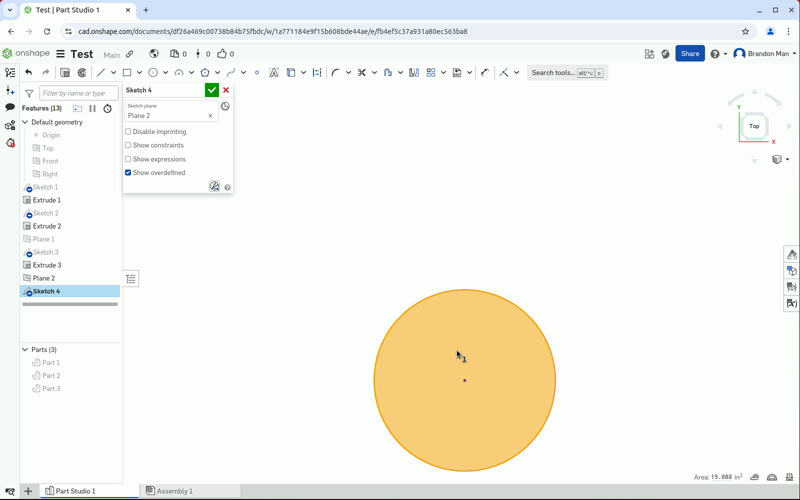
scroll(-6)
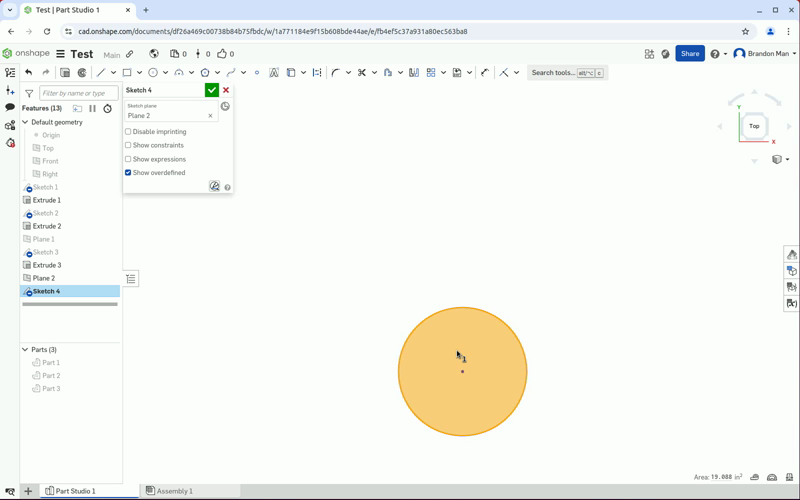
scroll(-6)
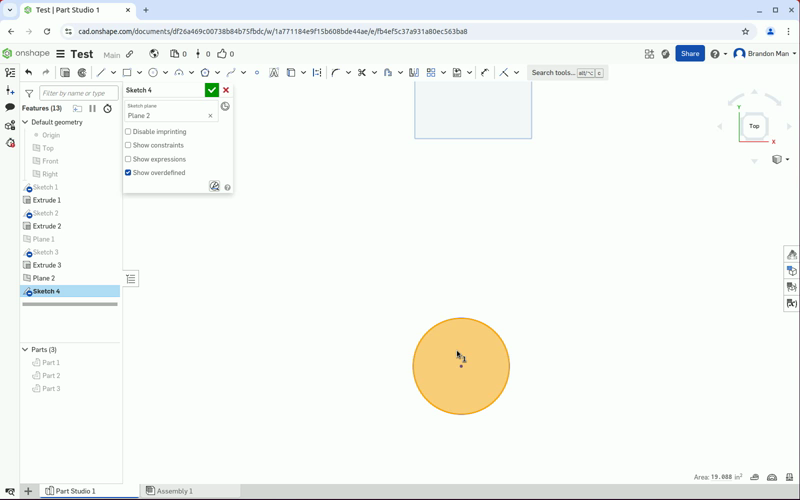
scroll(-6)
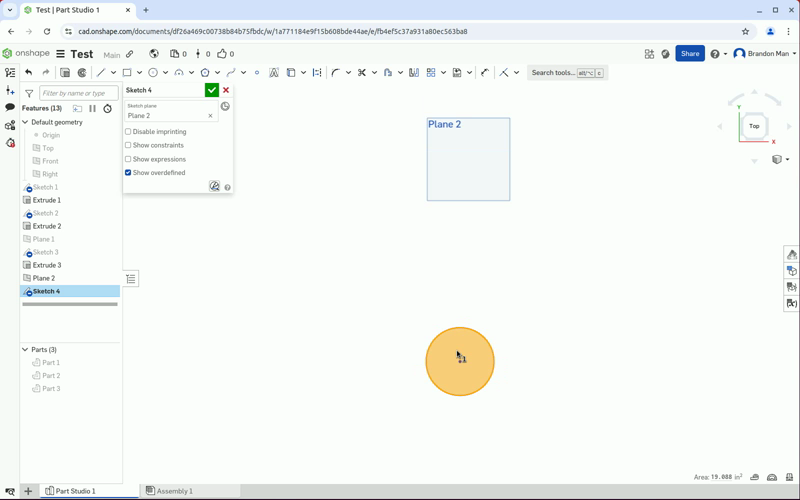
scroll(-6)
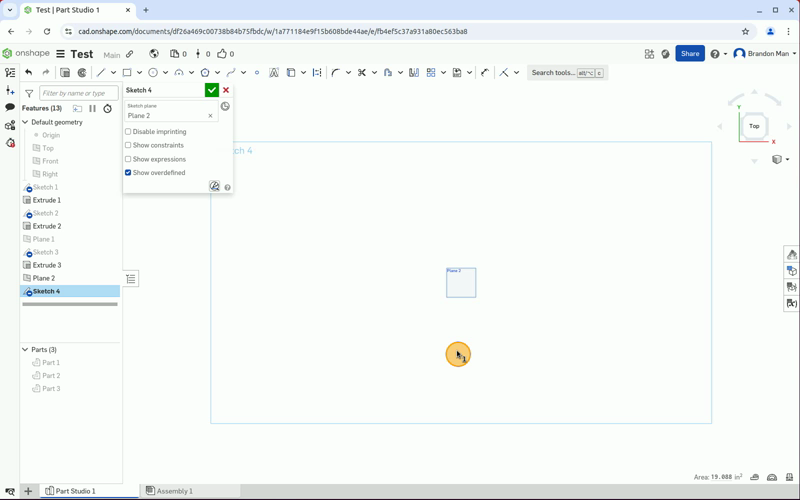
mouse_move(73, 352)
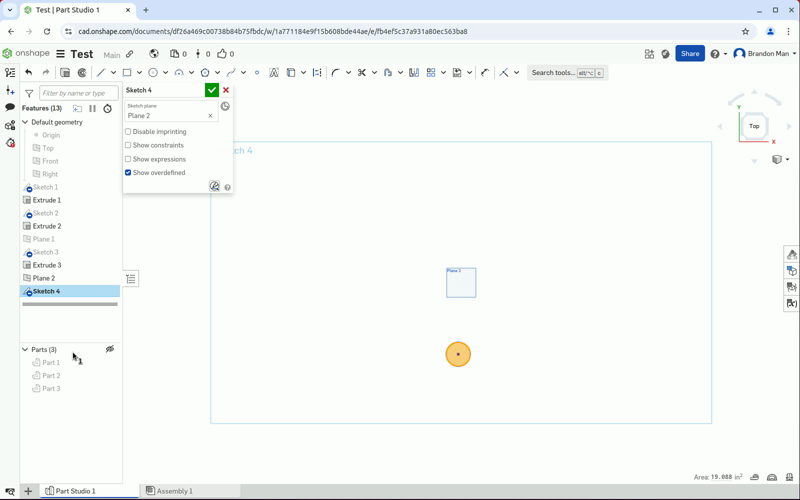
key(shift+y)
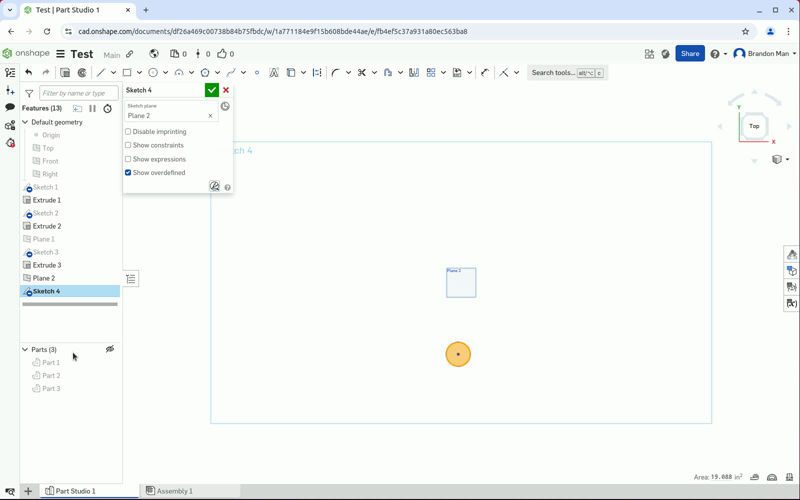
key(shift+e)
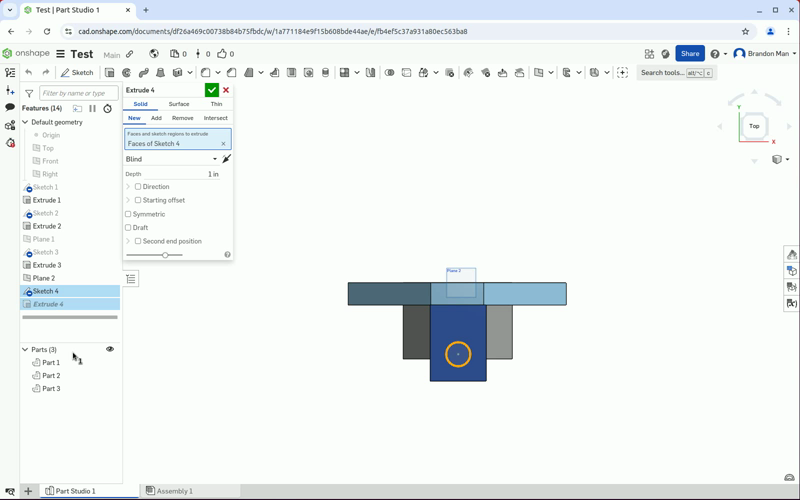
mouse_move(143, 106)
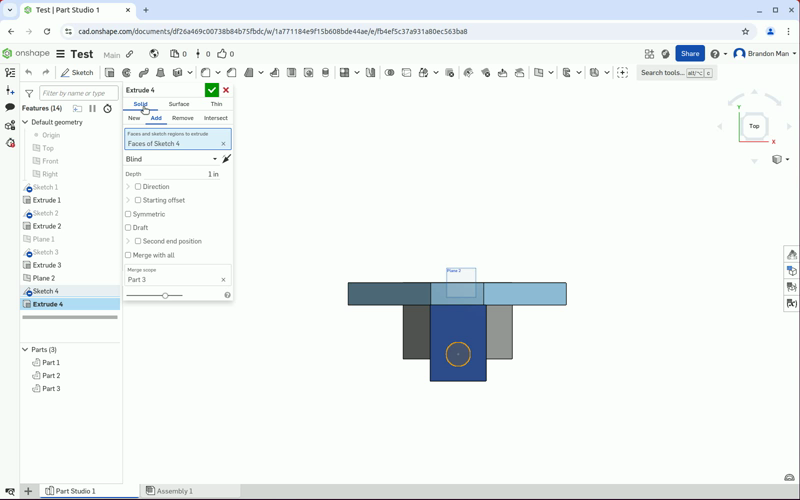
click(143, 106)
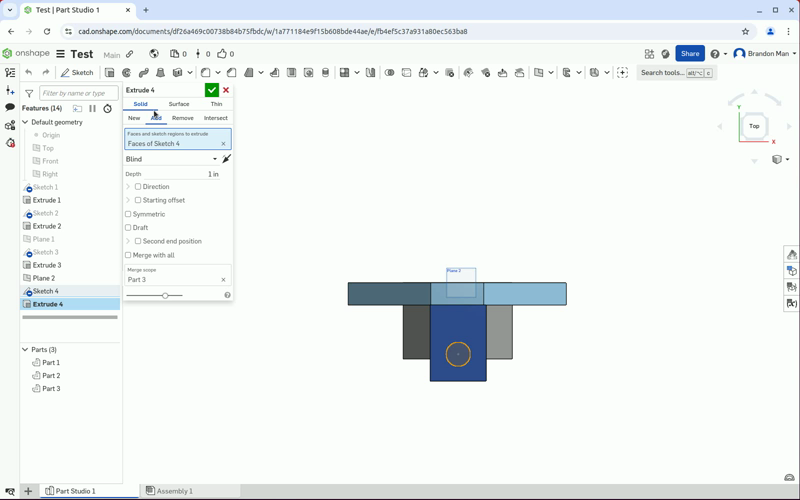
mouse_move(186, 120)
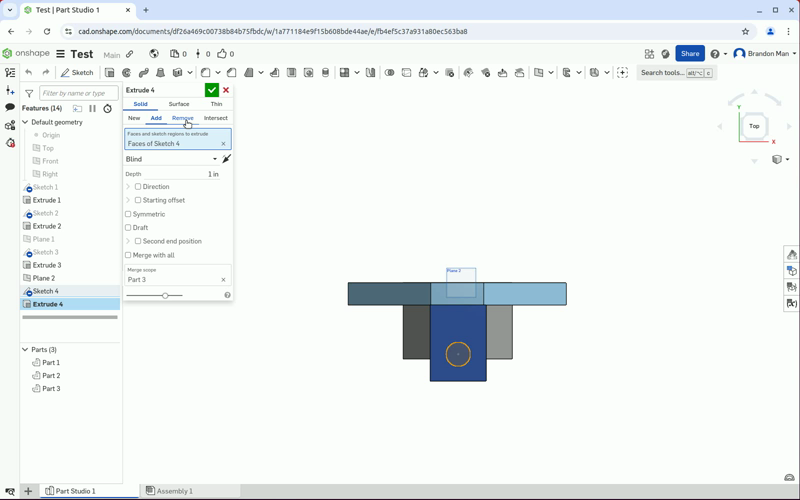
click(186, 120)
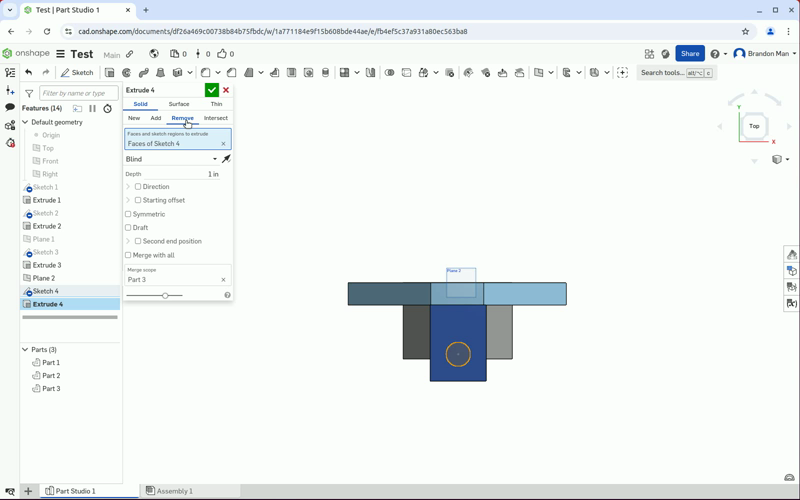
key(tab, 4)
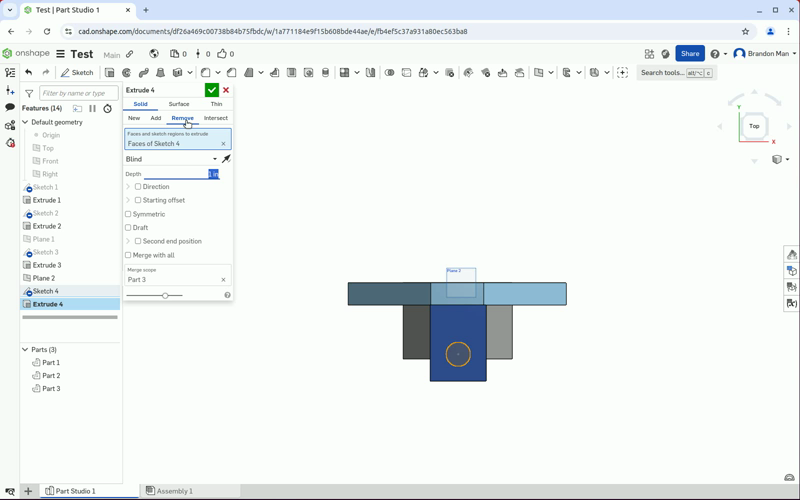
text(8.906)
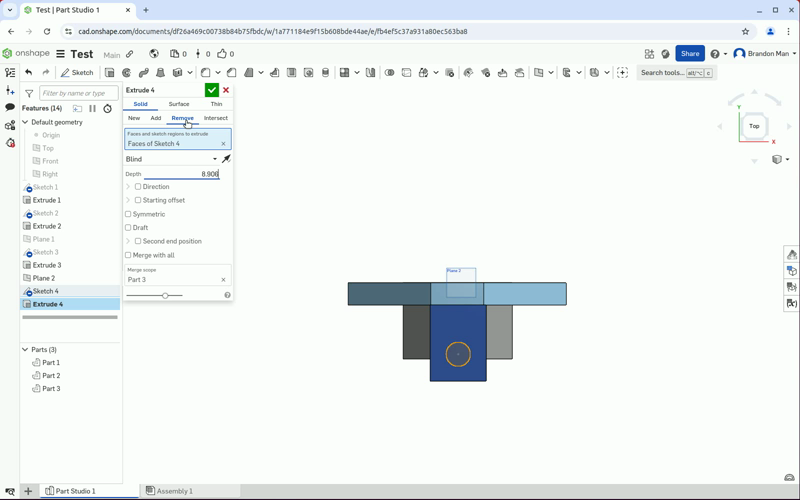
key(tab, 6)
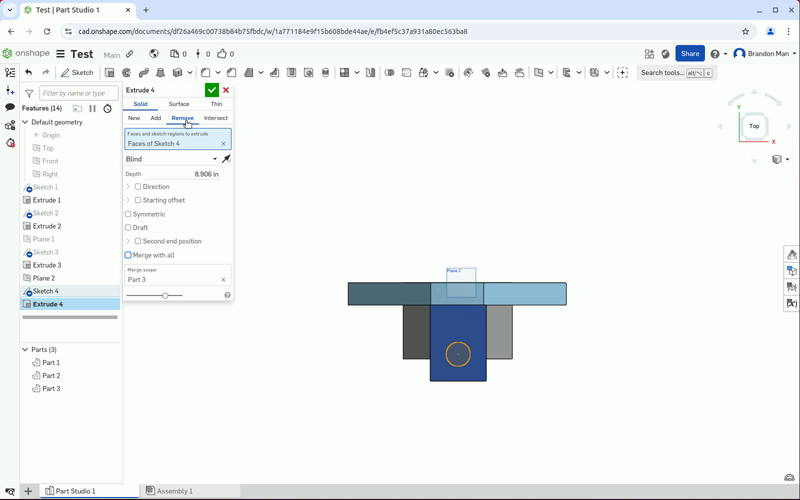
key(space)
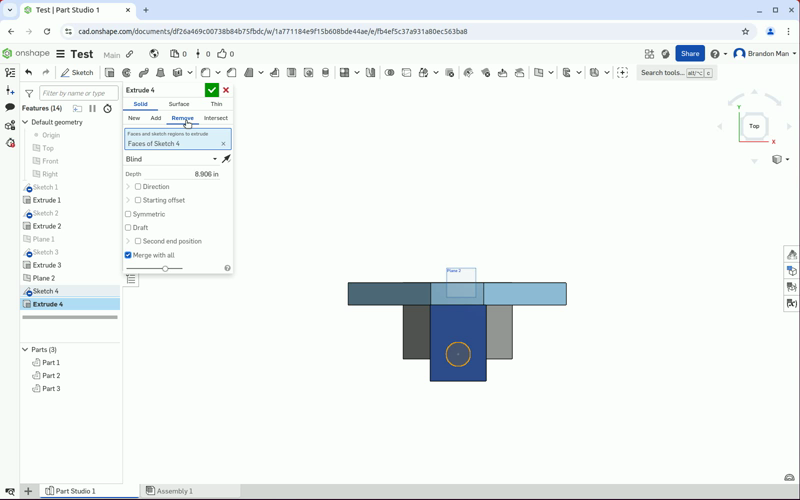
key(enter)
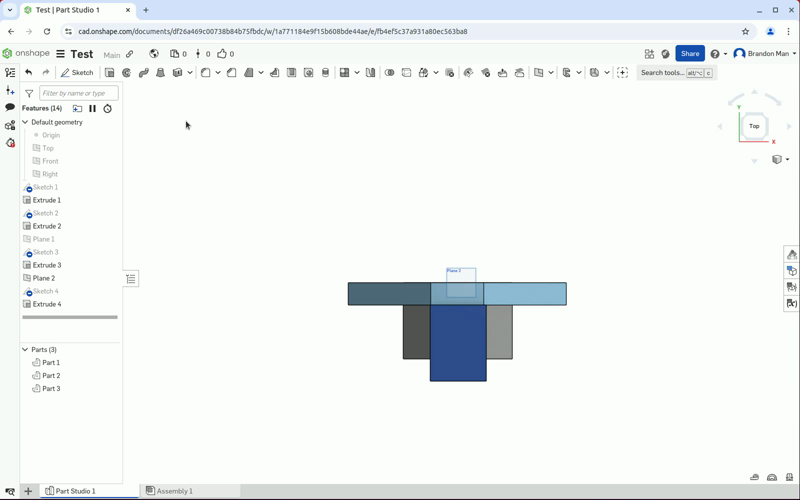
key(shift+h)
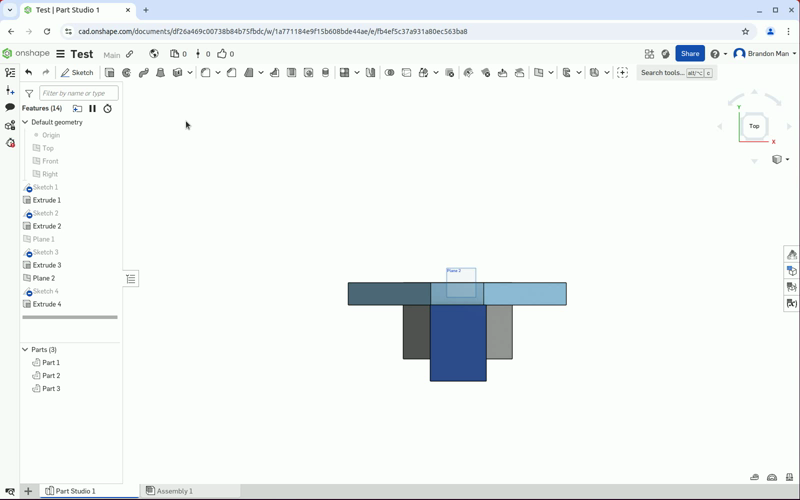
key(shift+h)
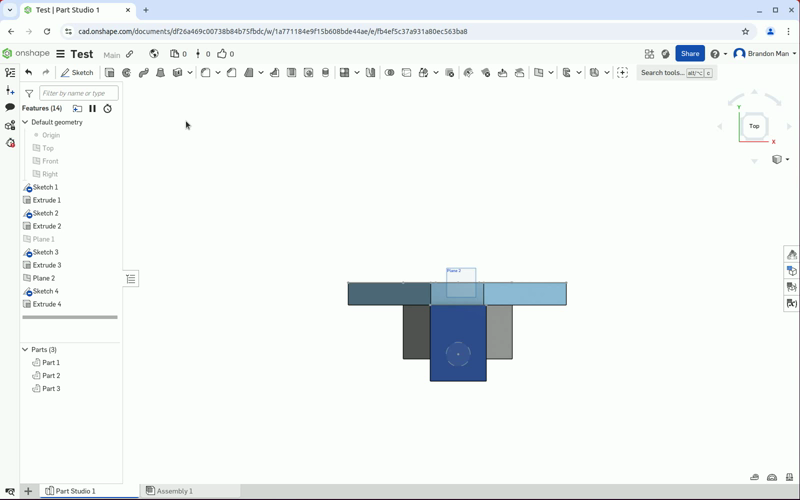
key(shift+7)
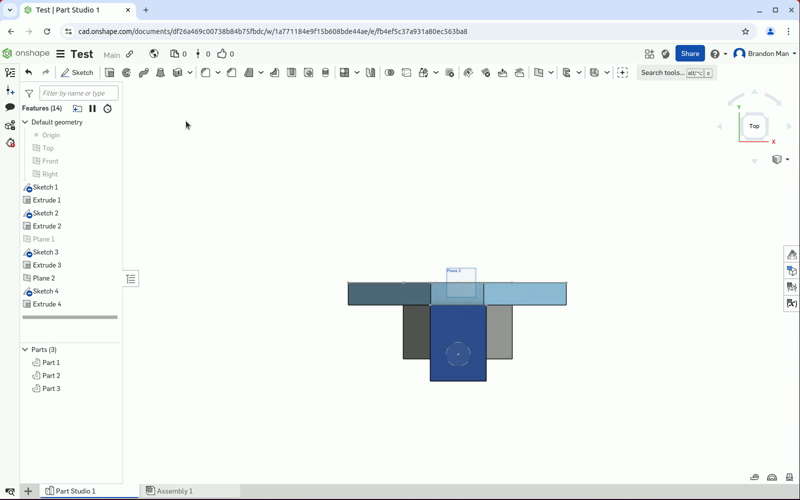
key(up, 3)
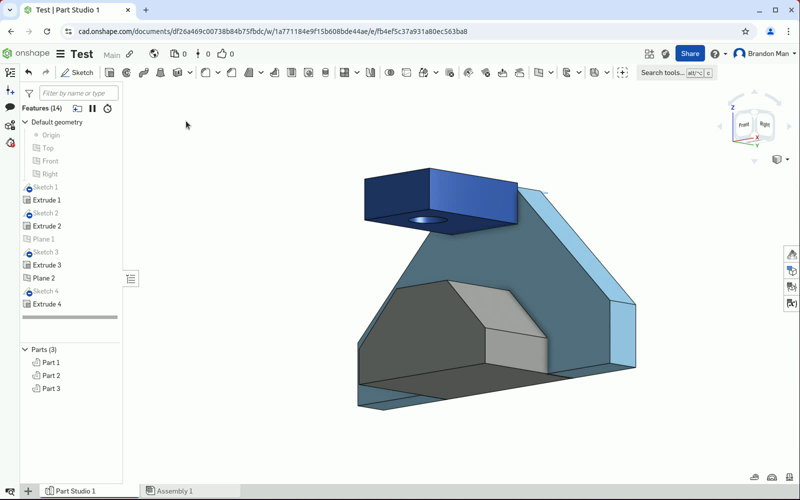
key(left, 3)
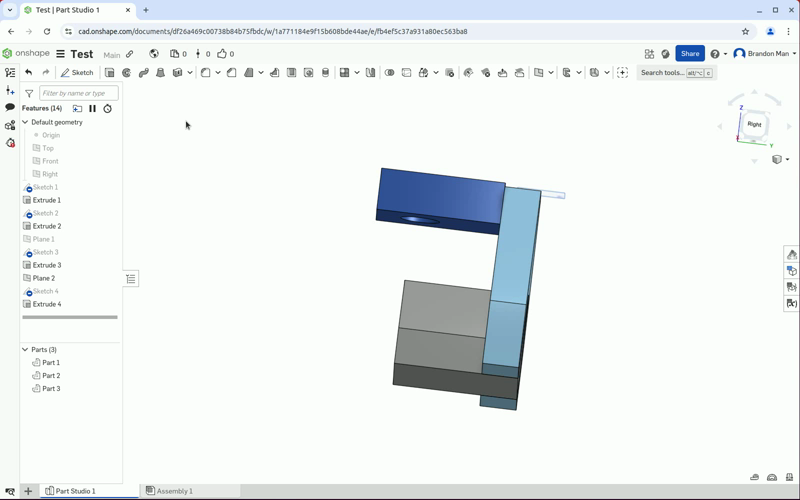
key(right, 3)
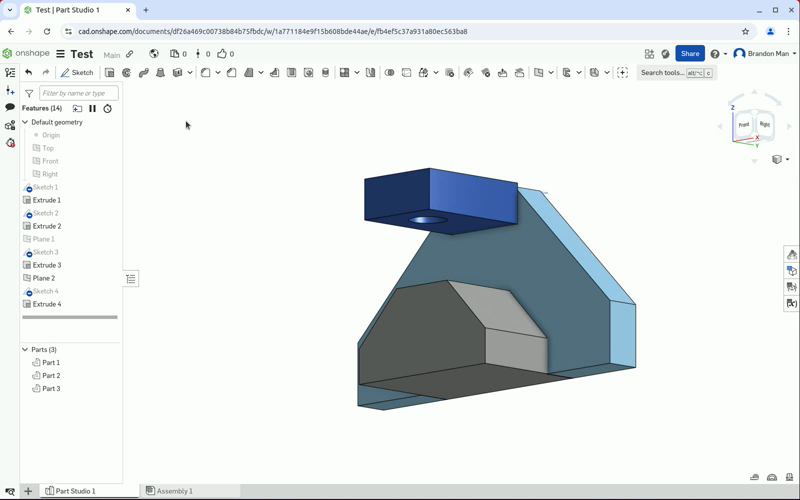
key(down, 3)
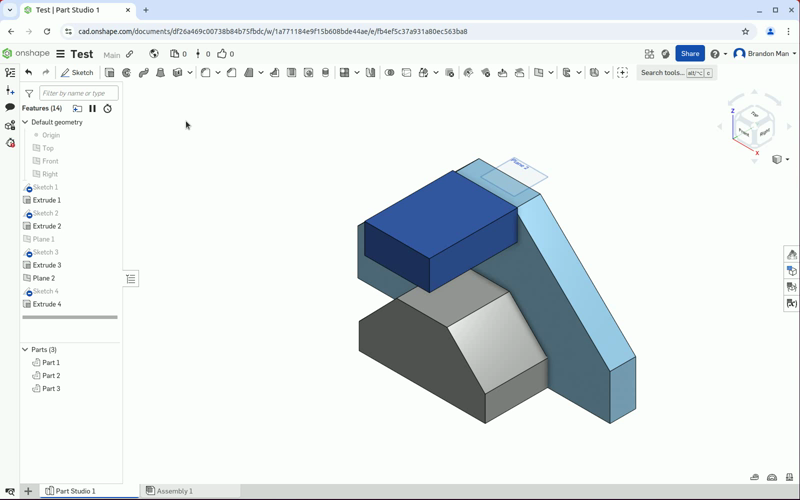
mouse_move(73, 189)
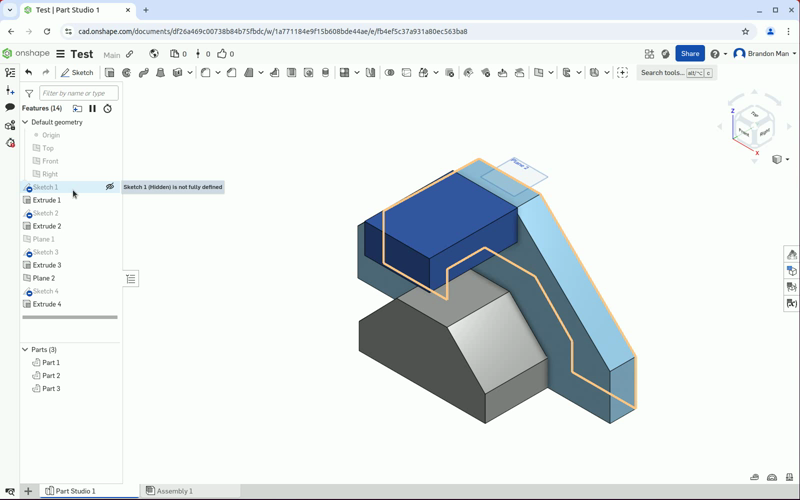
click(73, 189)